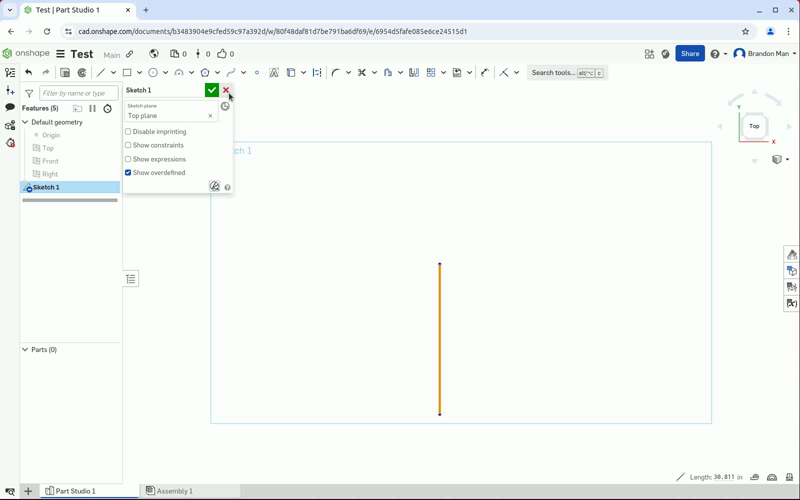
key(shift+h)
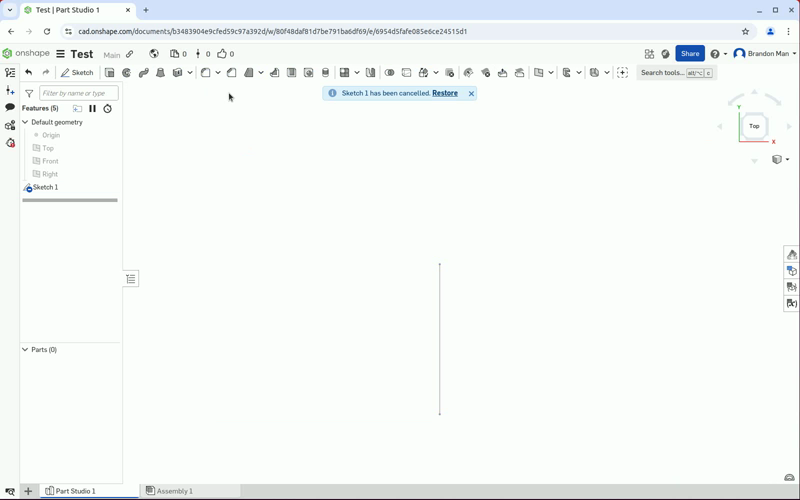
key(shift+s)
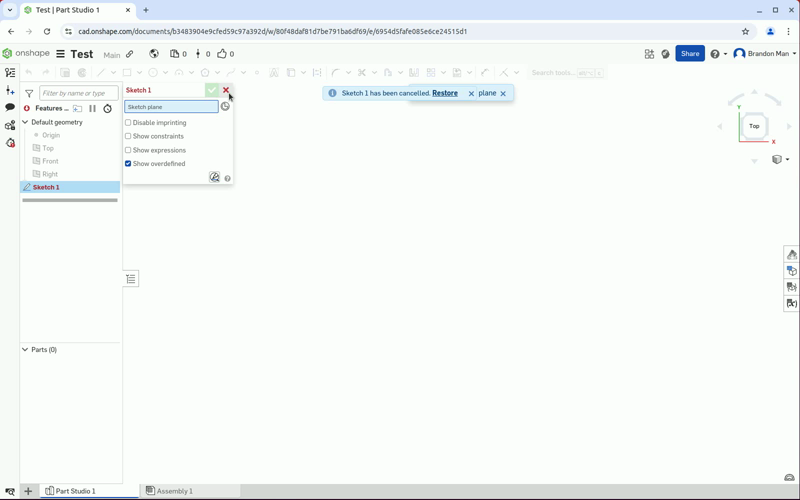
mouse_move(73, 150)
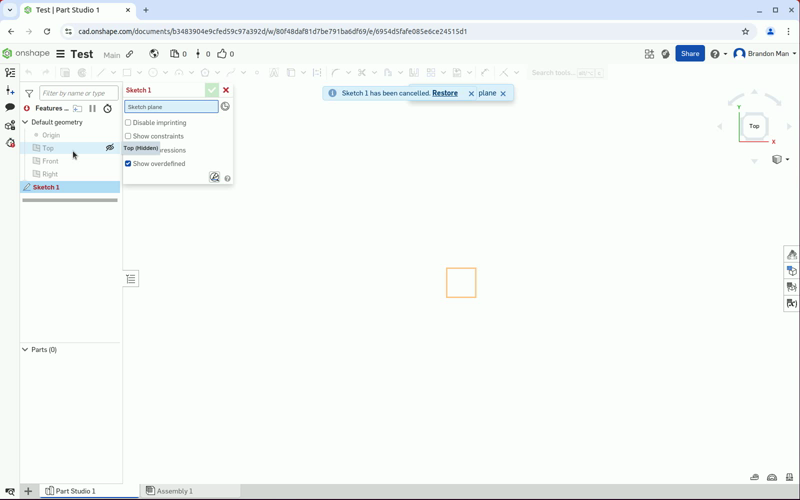
click(73, 150)
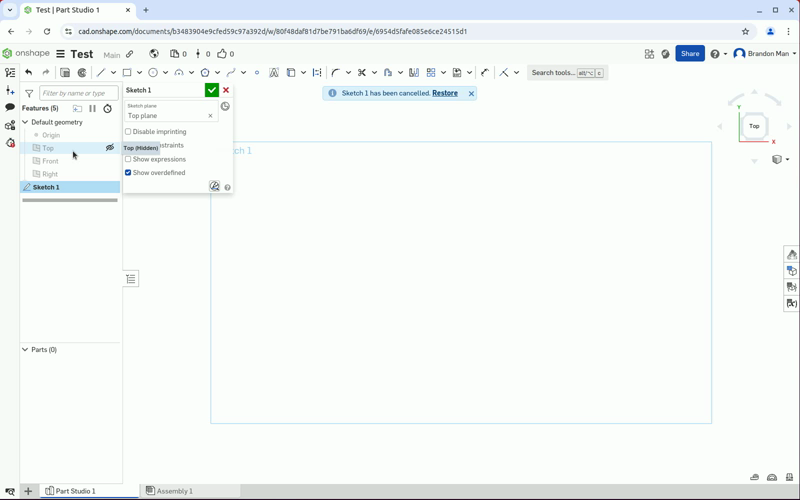
mouse_move(73, 352)
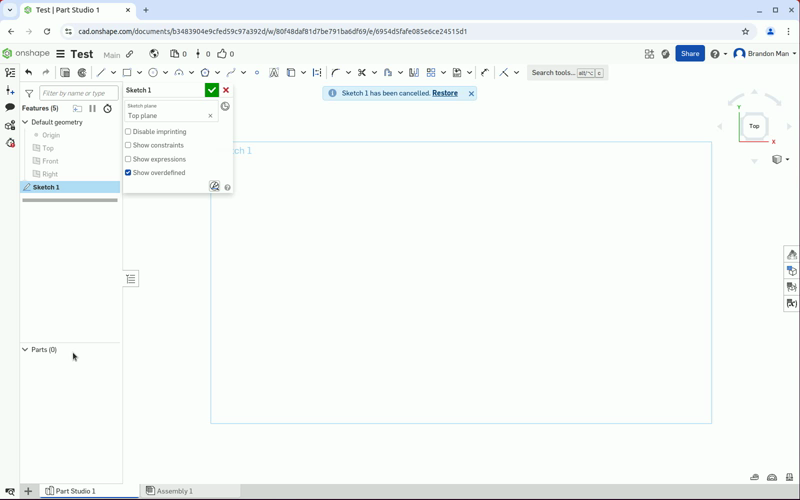
key(y)
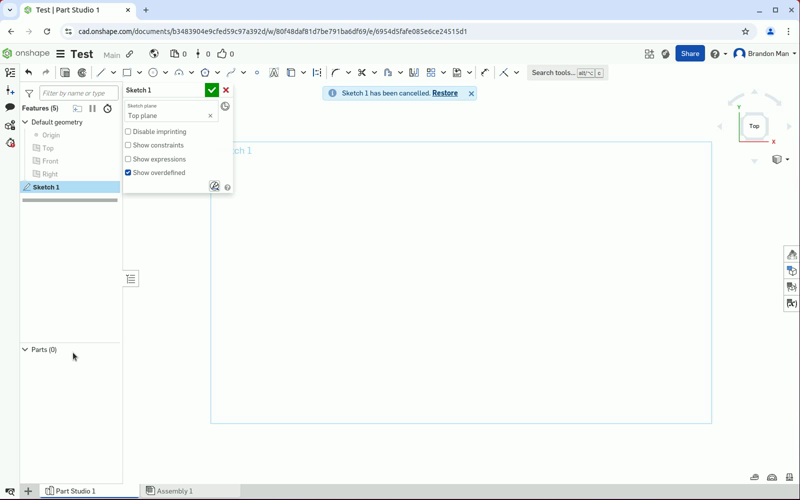
key(l)
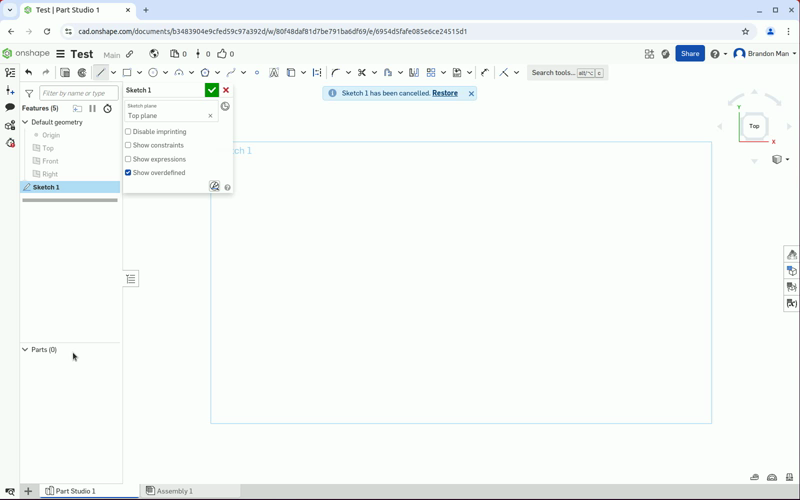
key_down(shift)
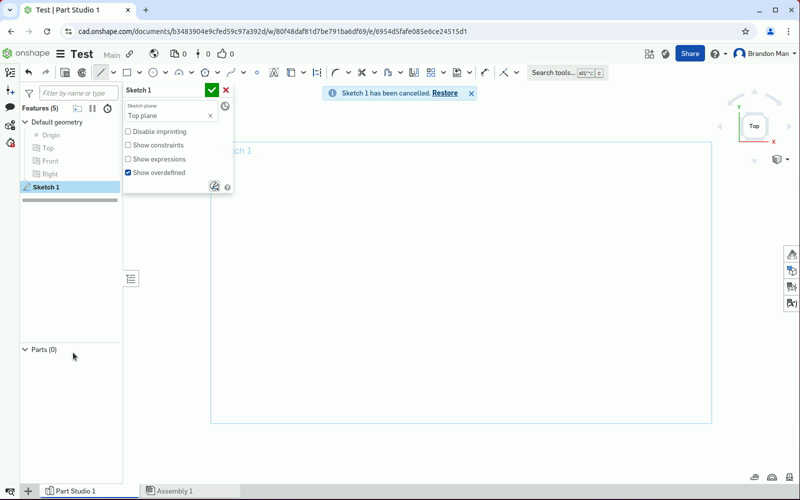
mouse_move(348, 373)
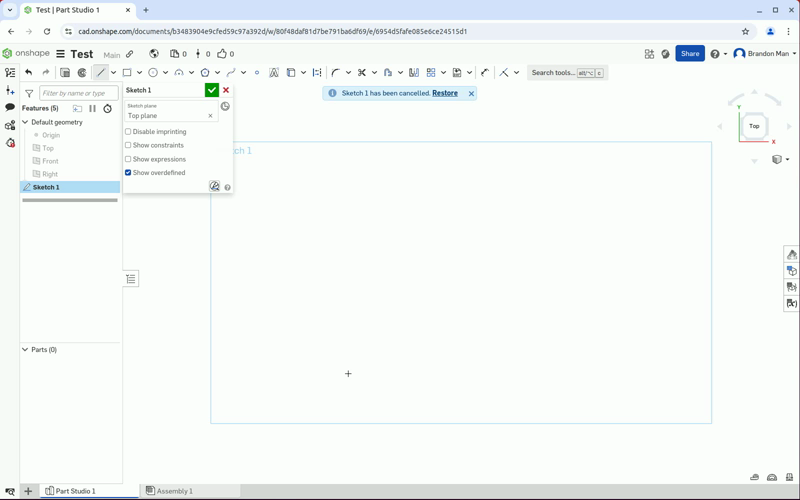
click(348, 373)
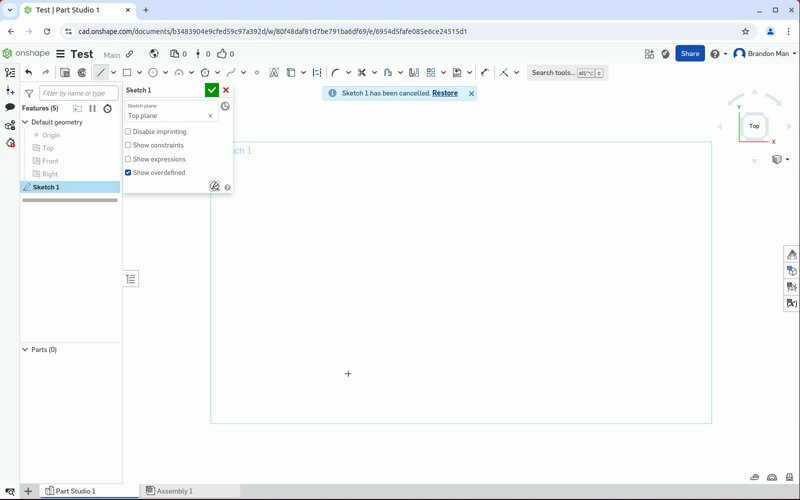
key_up(shift)
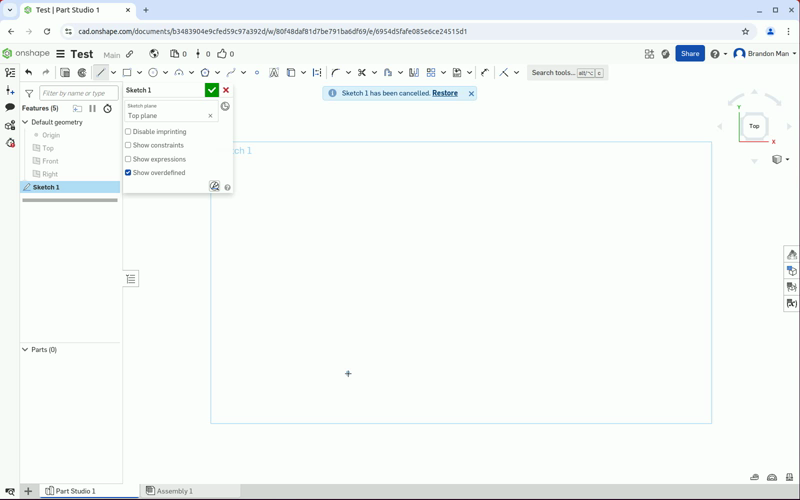
key_down(shift)
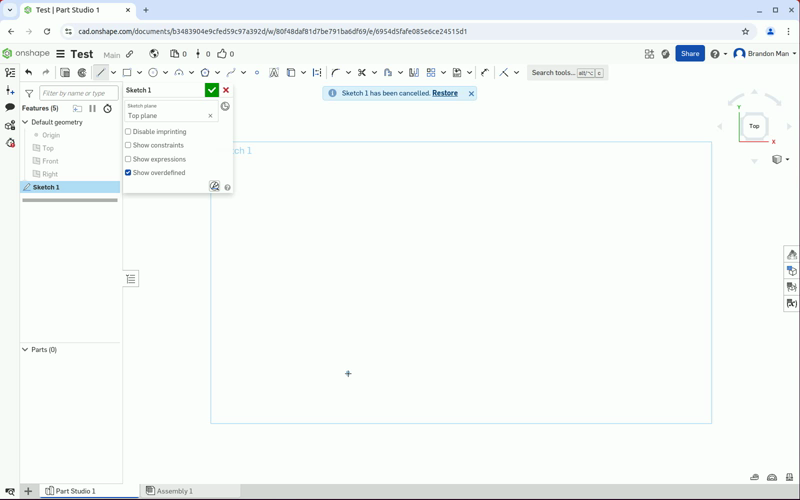
mouse_move(572, 373)
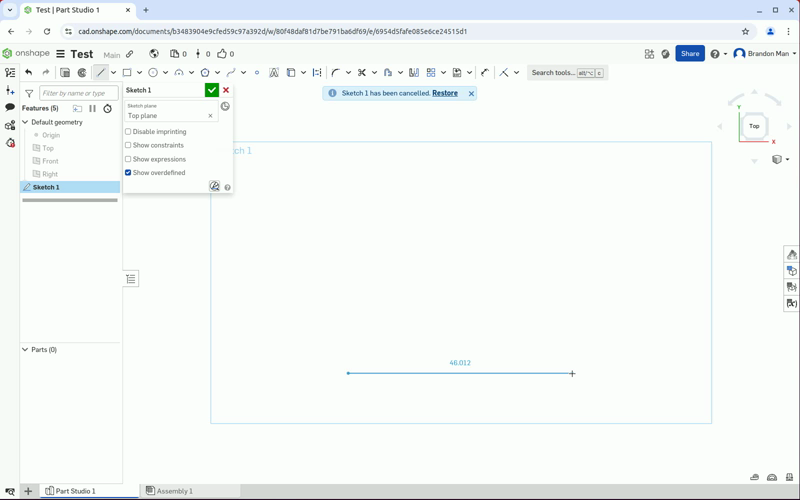
click(572, 373)
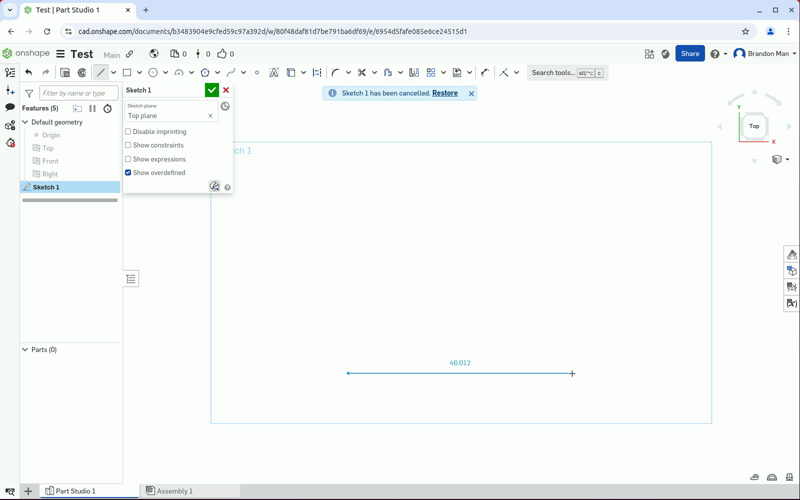
key_up(shift)
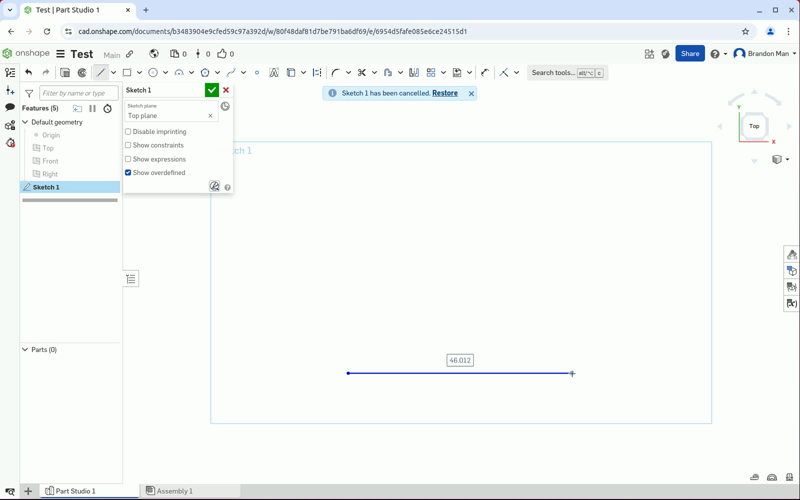
key_down(shift)
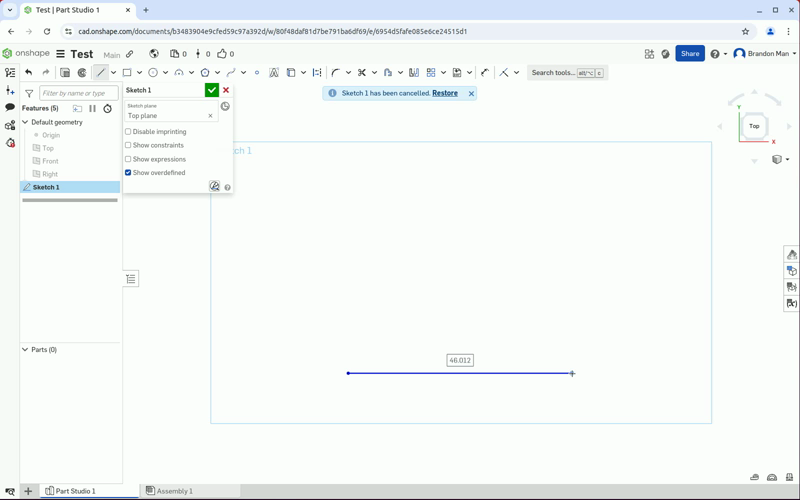
mouse_move(572, 191)
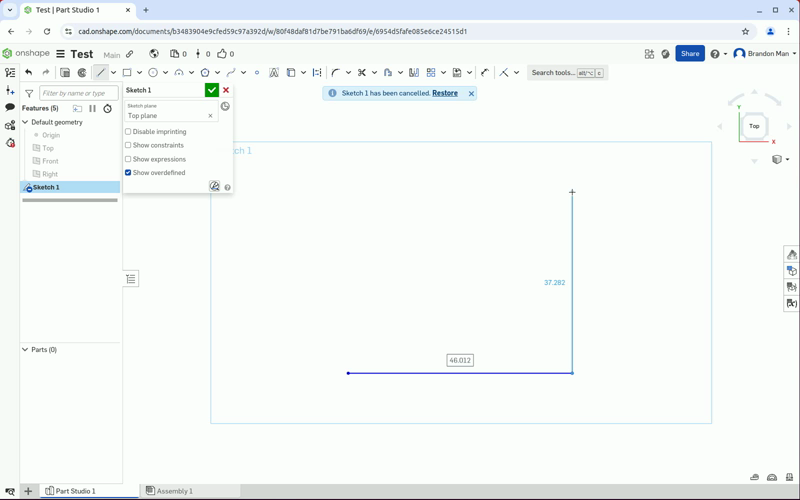
click(572, 191)
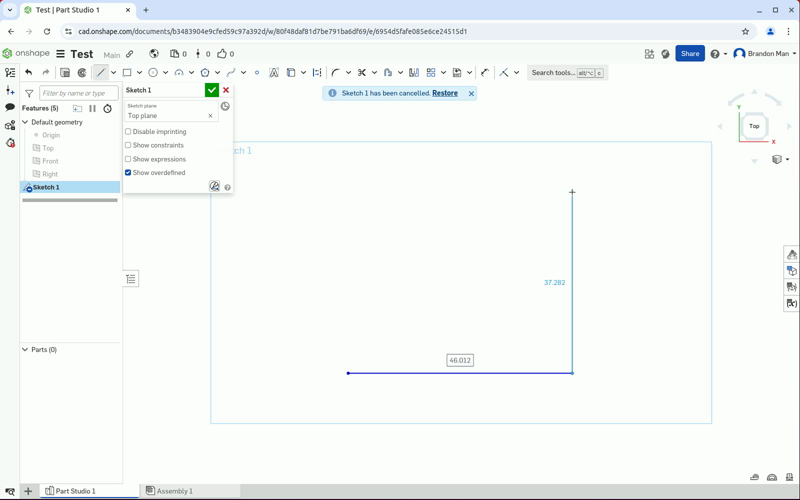
key_up(shift)
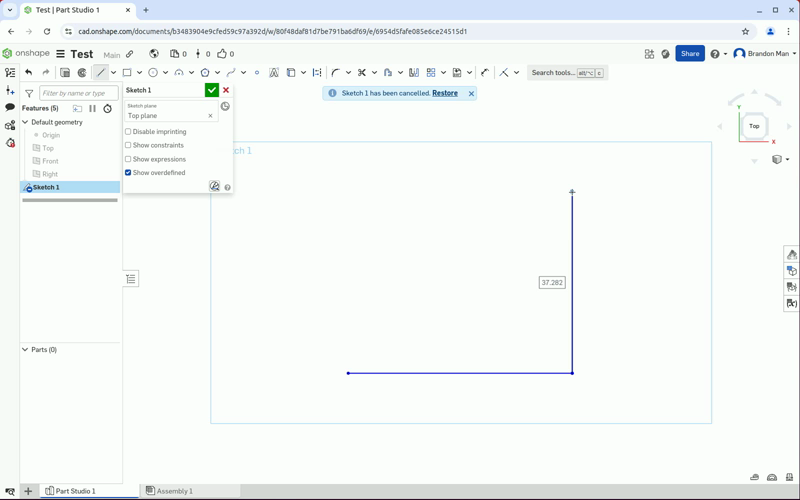
key_down(shift)
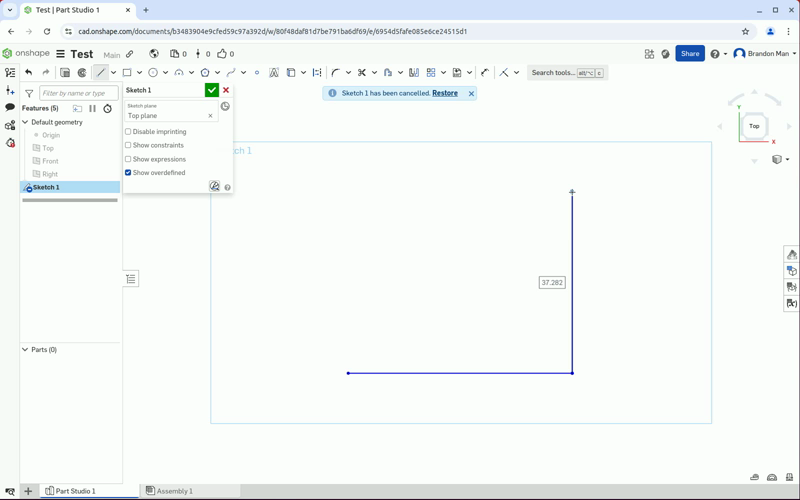
mouse_move(348, 191)
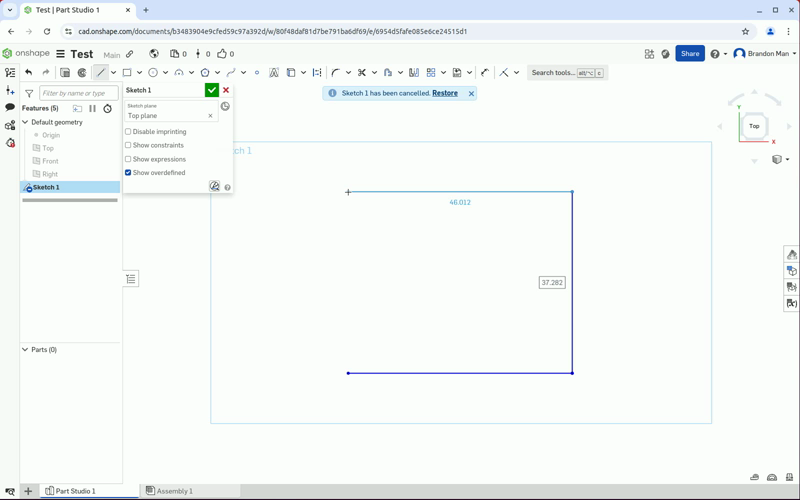
click(348, 191)
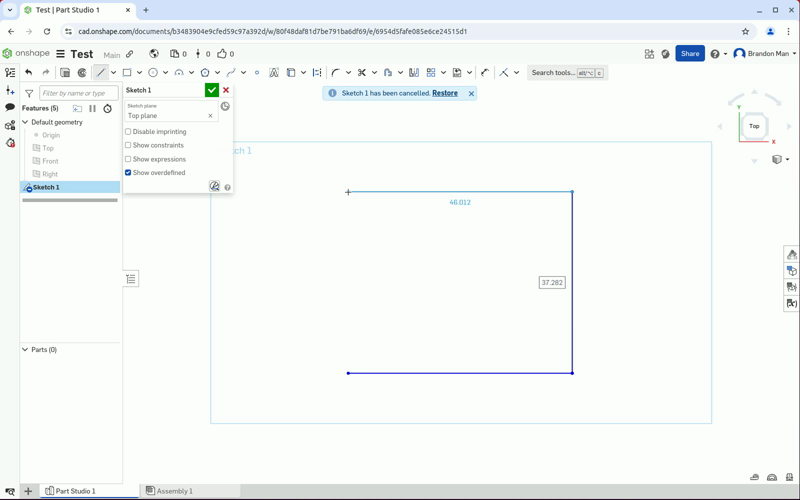
key_up(shift)
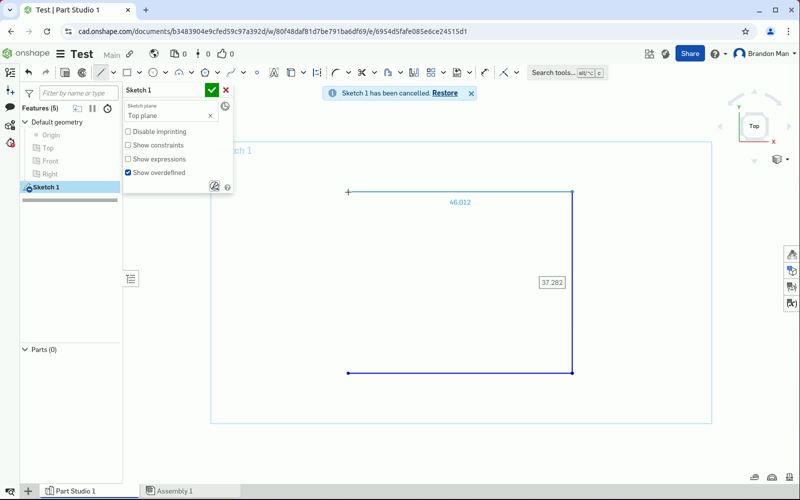
key_down(shift)
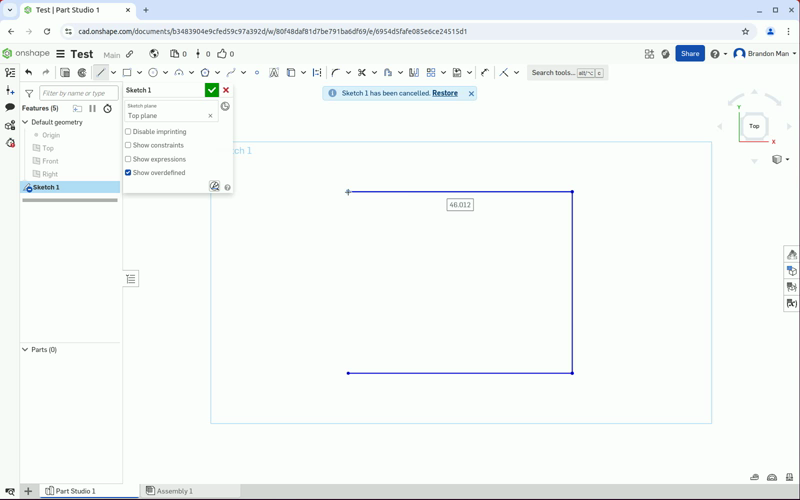
mouse_move(348, 373)
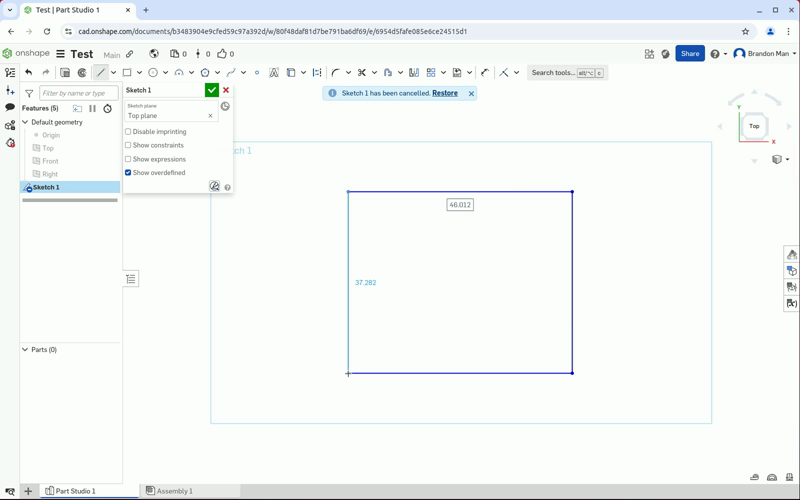
key_up(shift)
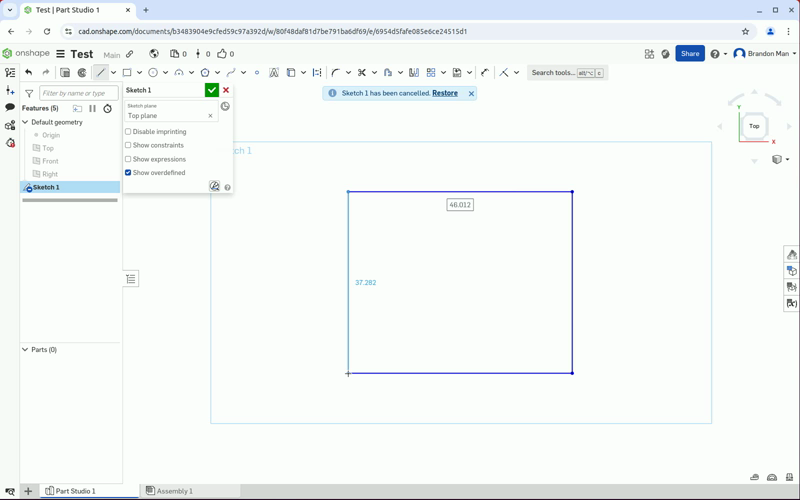
click(348, 373)
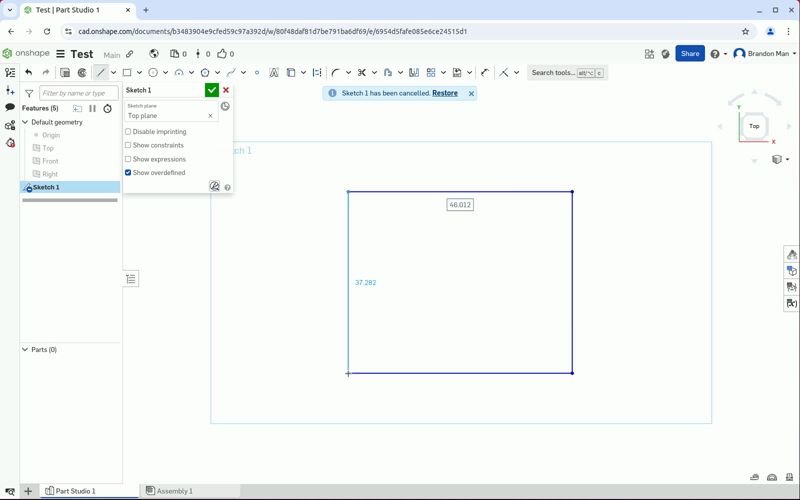
key(esc)
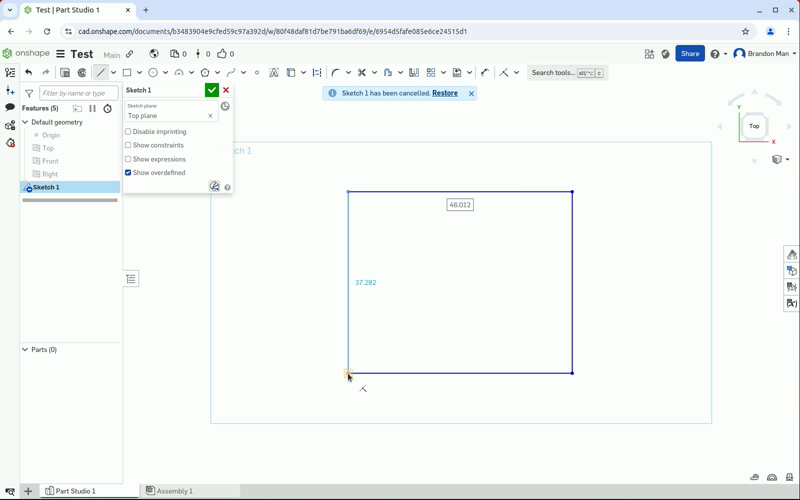
mouse_move(520, 303)
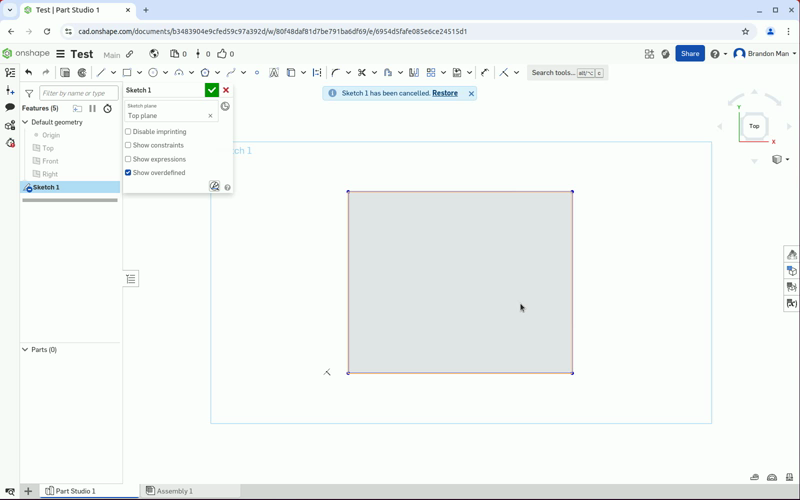
click(520, 303)
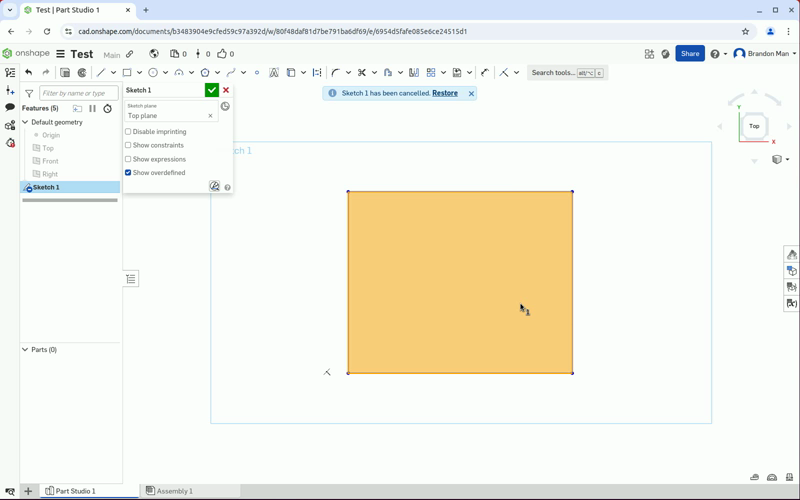
mouse_move(73, 352)
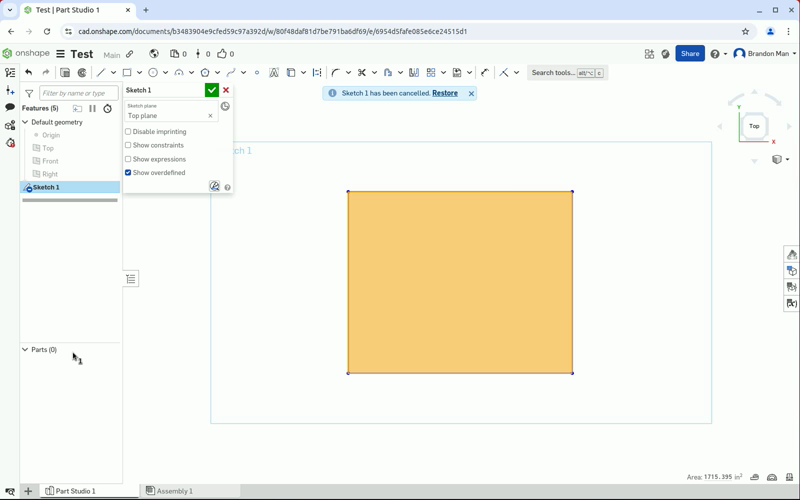
key(shift+y)
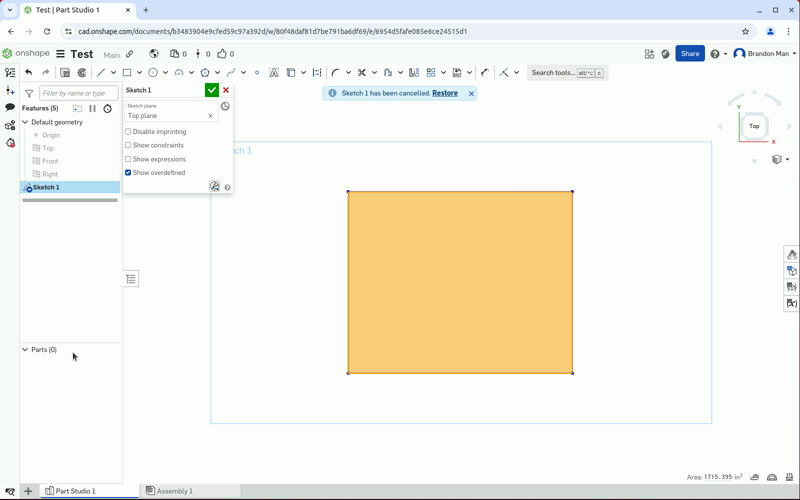
key(shift+e)
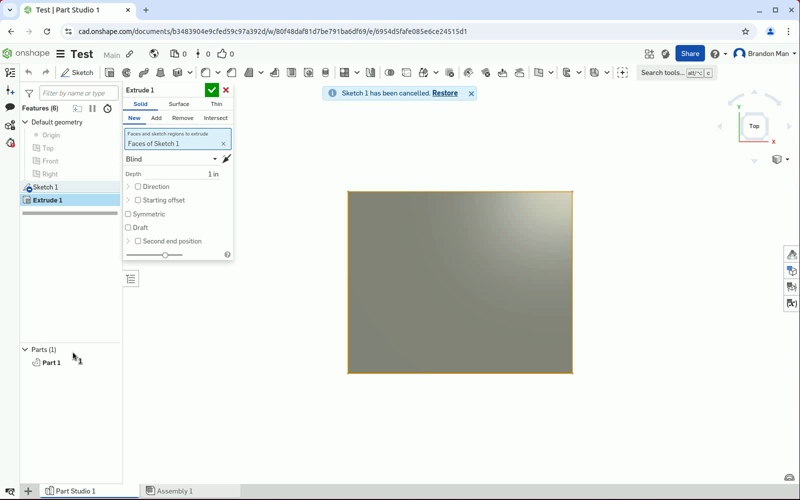
mouse_move(143, 106)
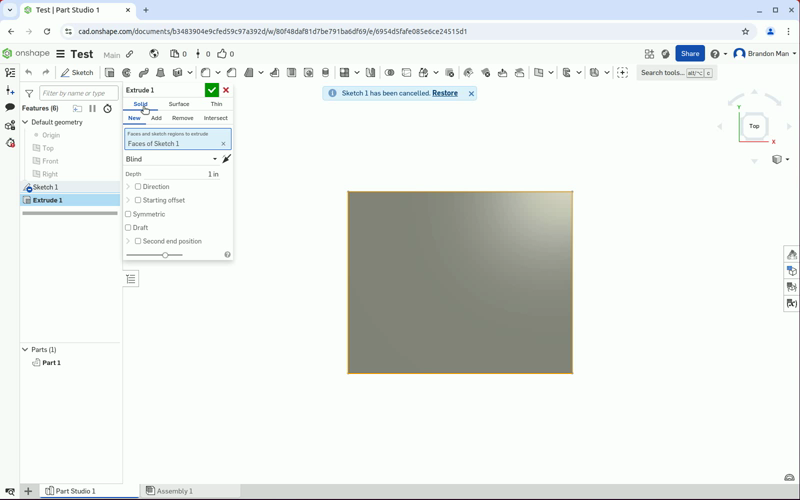
click(143, 106)
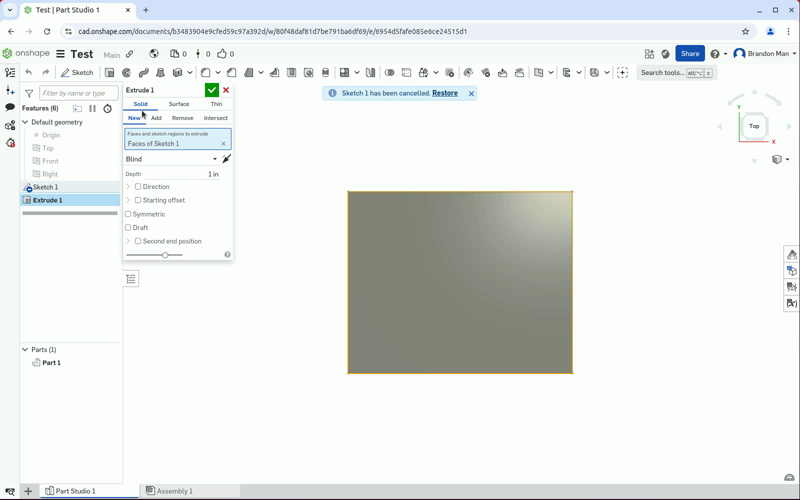
mouse_move(137, 120)
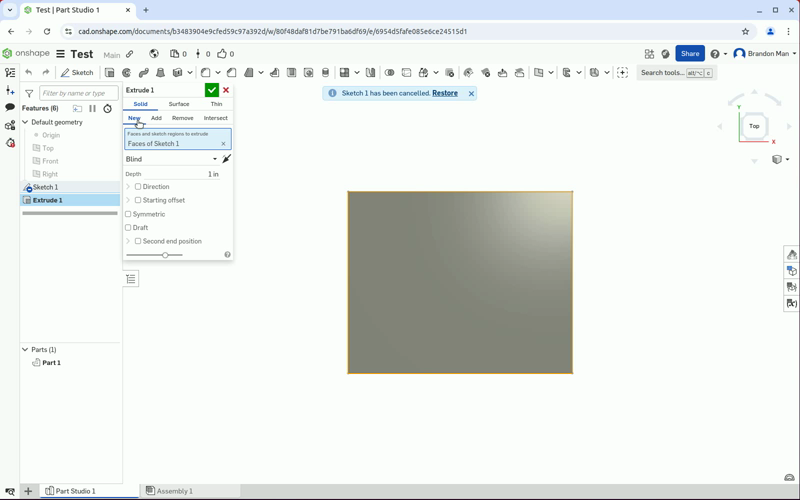
click(137, 120)
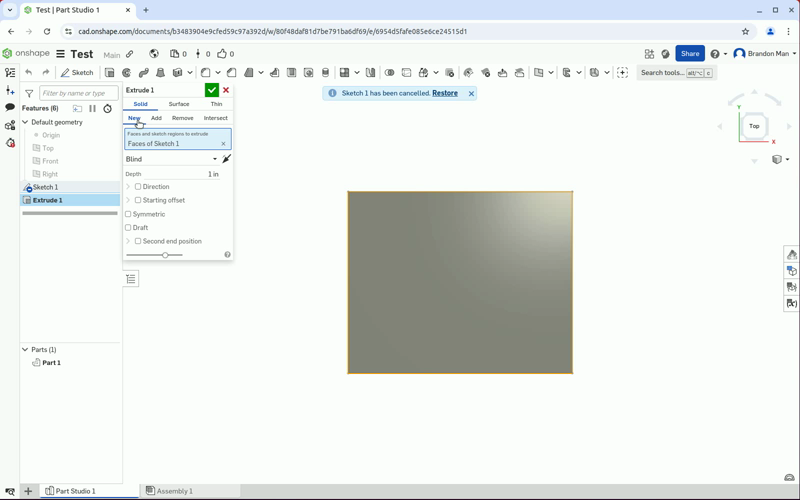
key(tab, 4)
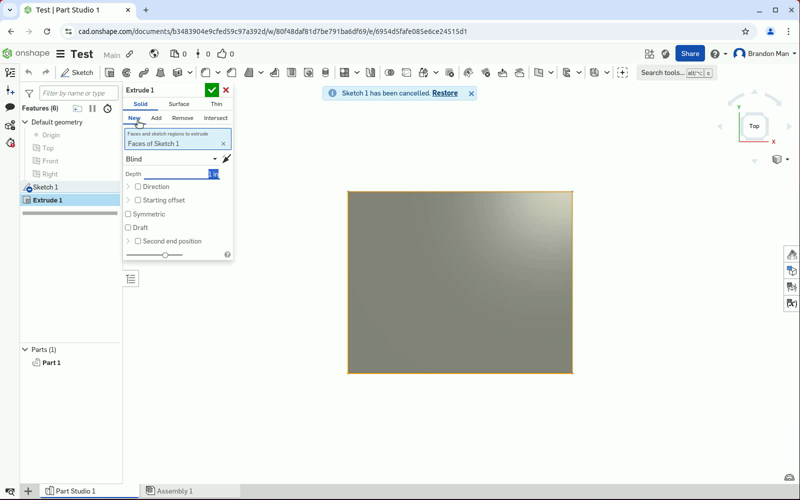
text(4.574)
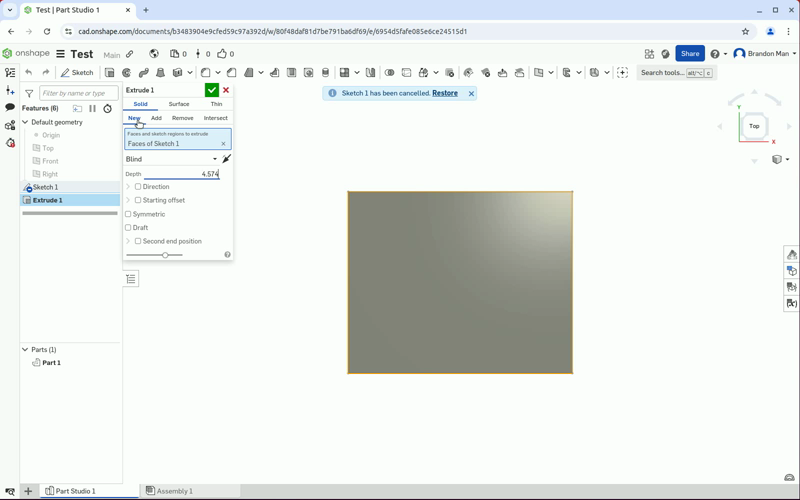
key(enter)
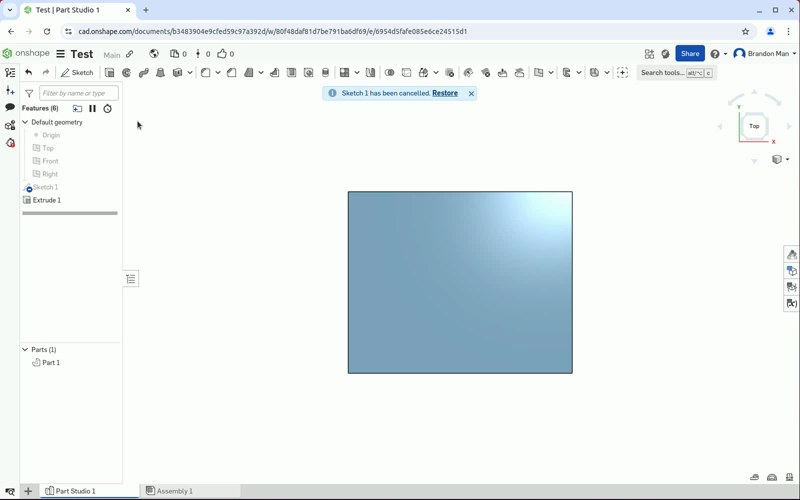
key(shift+h)
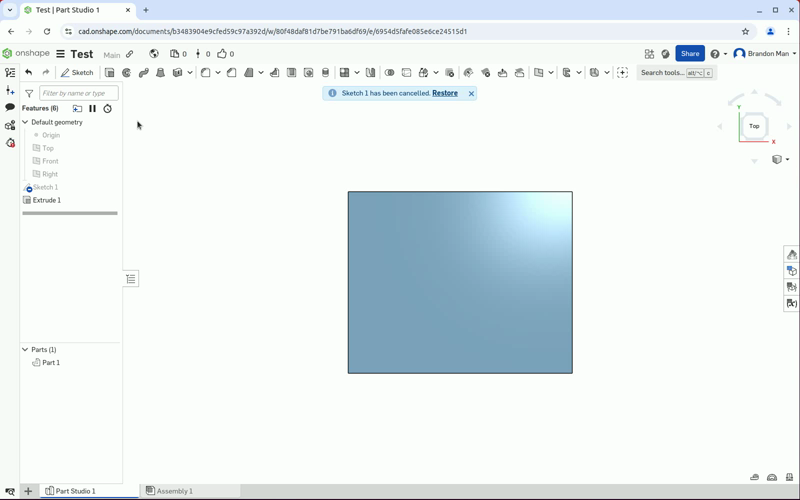
key(shift+h)
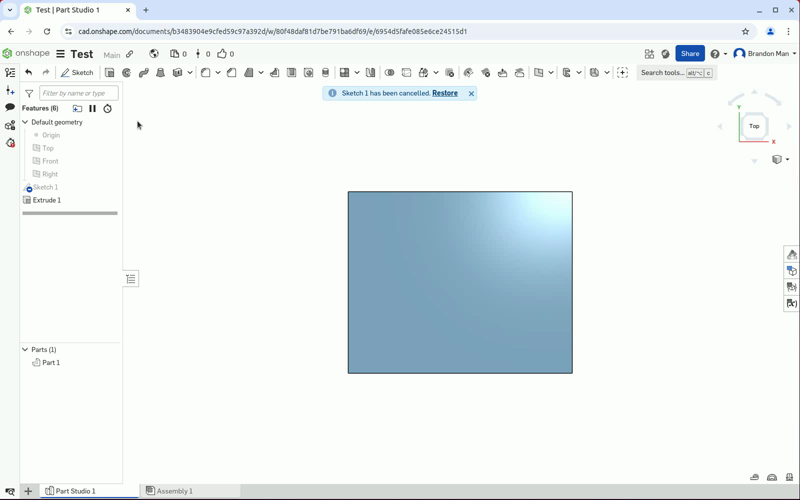
mouse_move(73, 189)
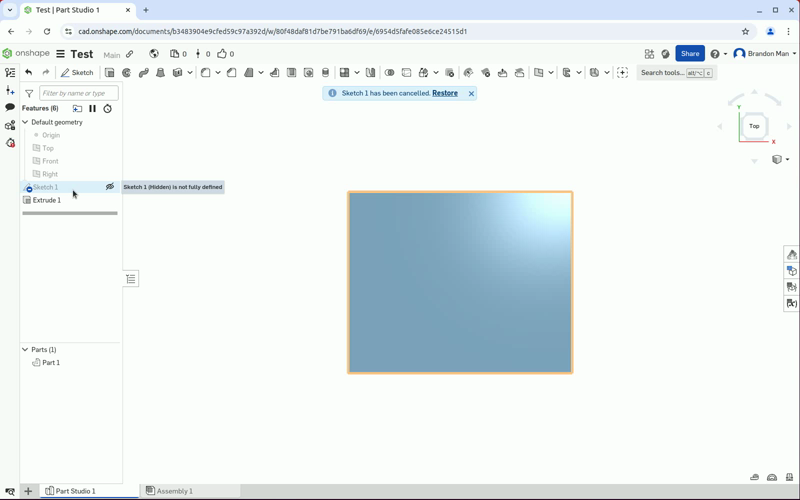
click(73, 189)
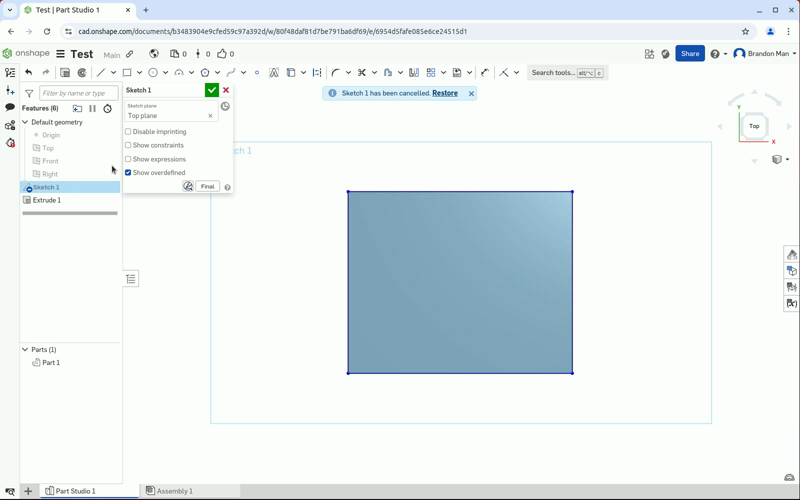
mouse_move(229, 92)
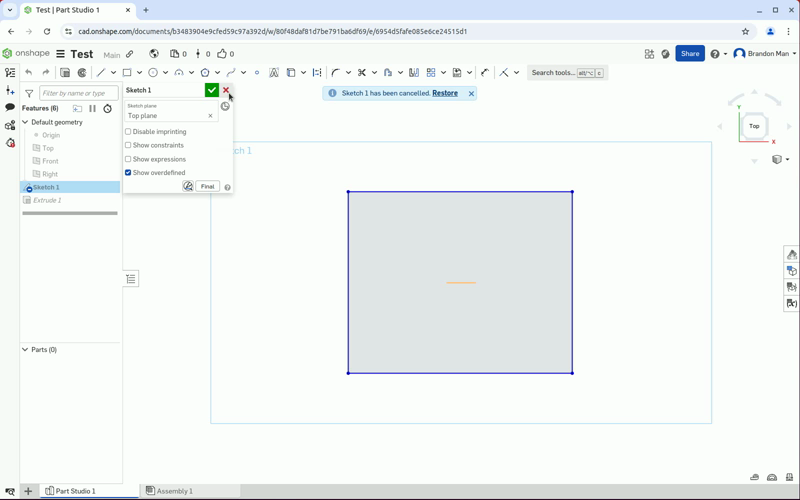
click(229, 92)
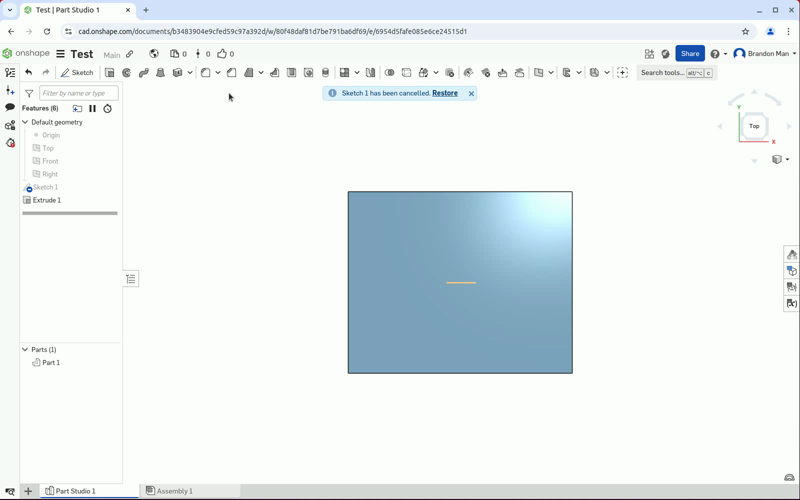
mouse_move(541, 75)
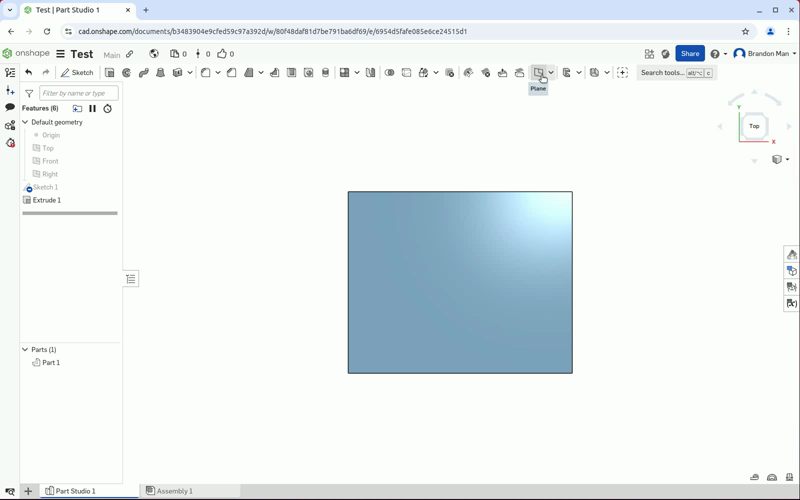
click(541, 75)
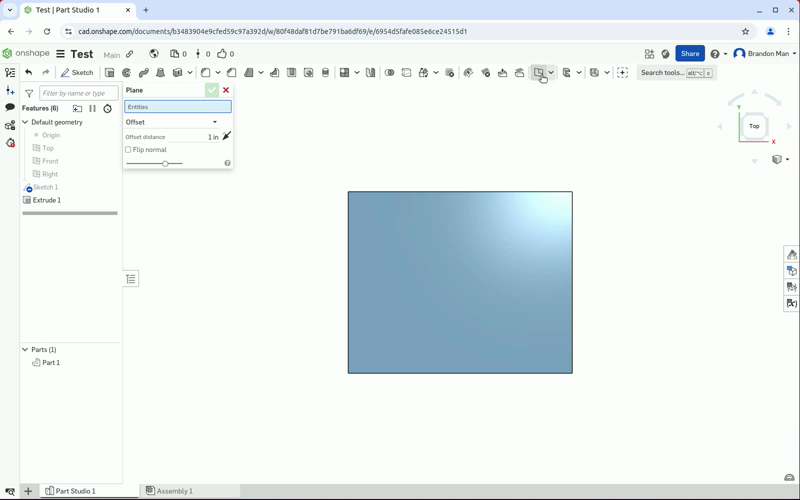
mouse_move(73, 150)
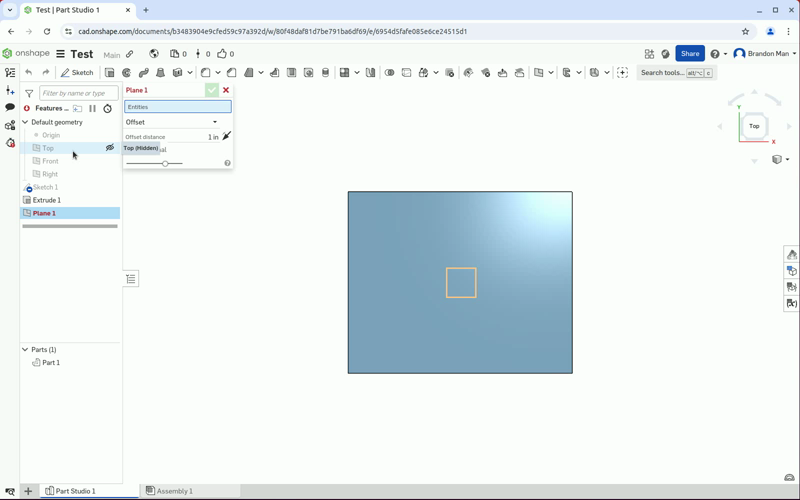
click(73, 150)
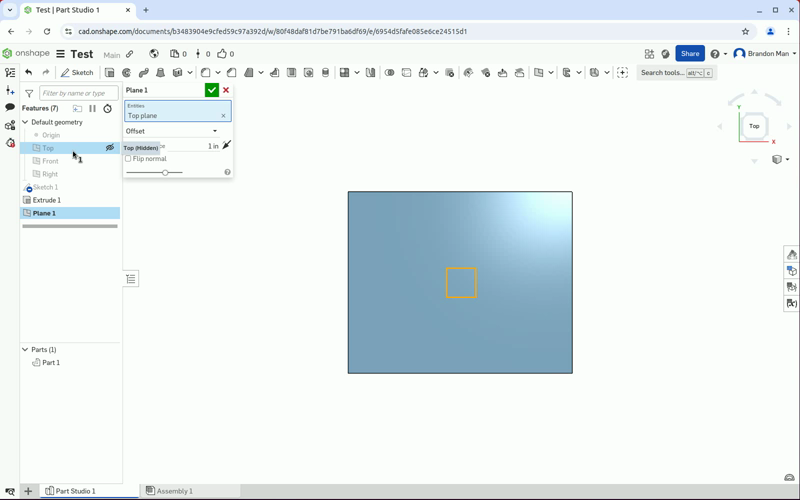
key(tab, 2)
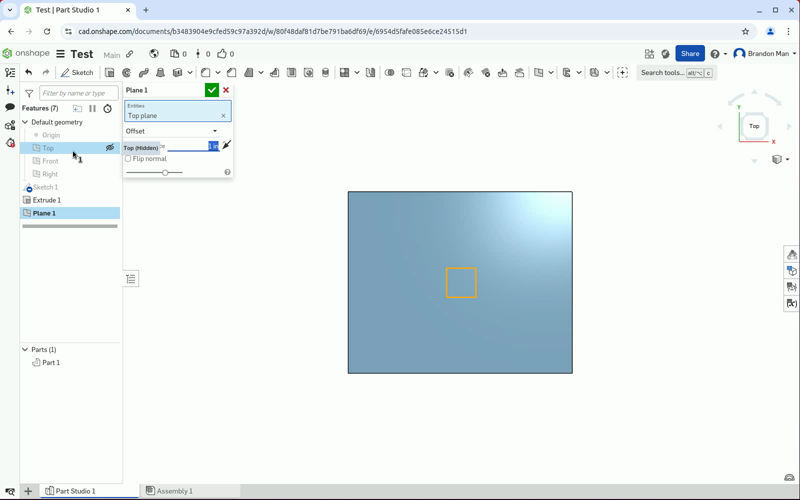
text(4.56)
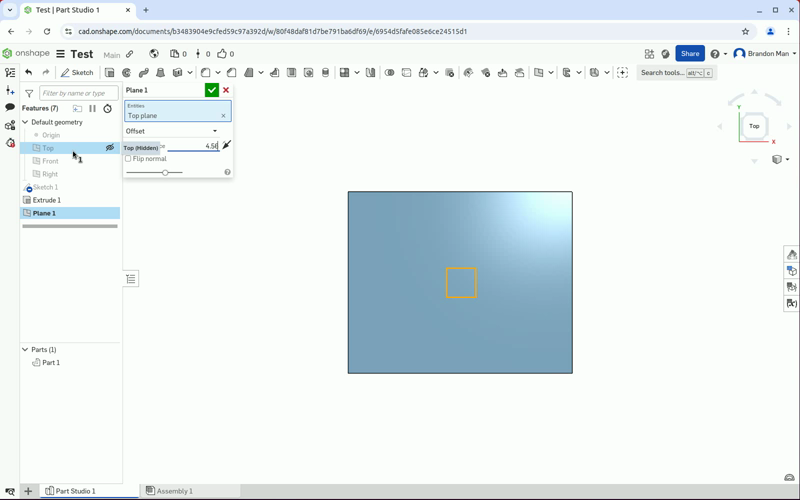
key(enter, 2)
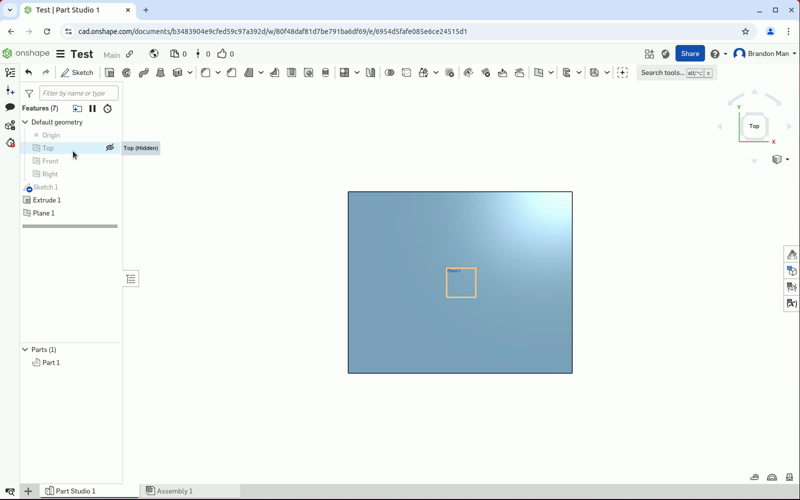
key(shift+s)
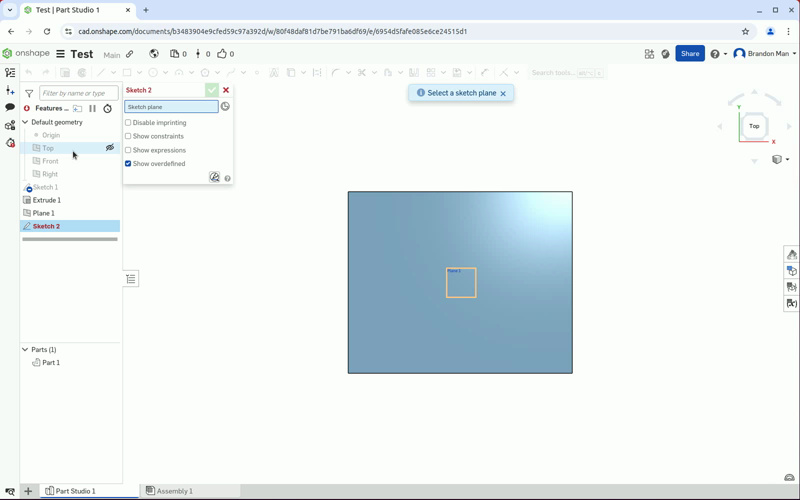
mouse_move(73, 215)
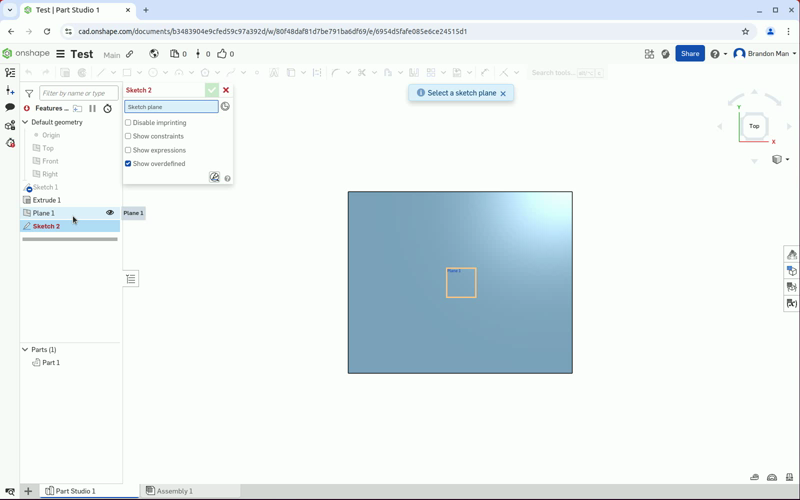
click(73, 215)
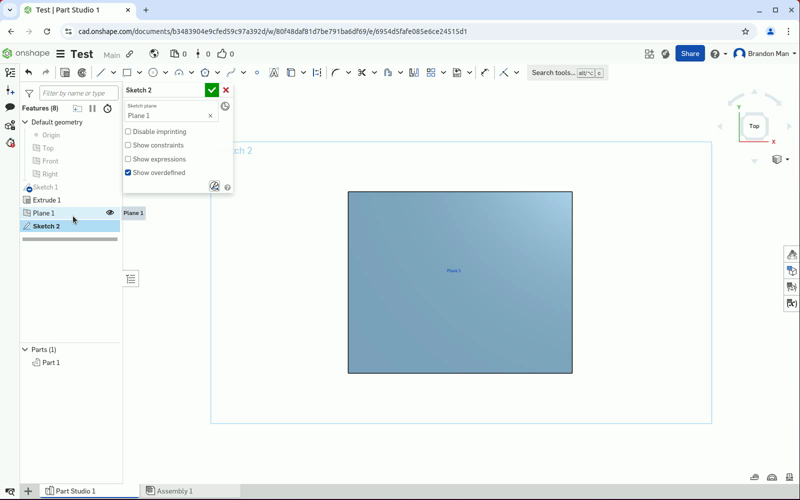
mouse_move(73, 352)
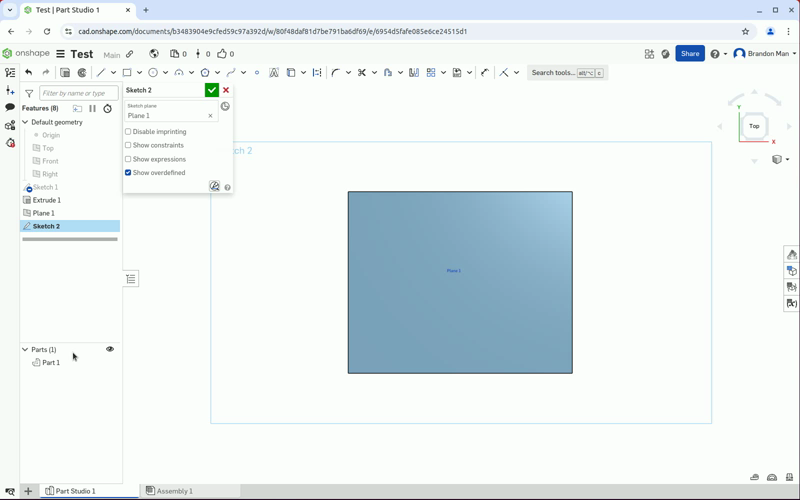
key(y)
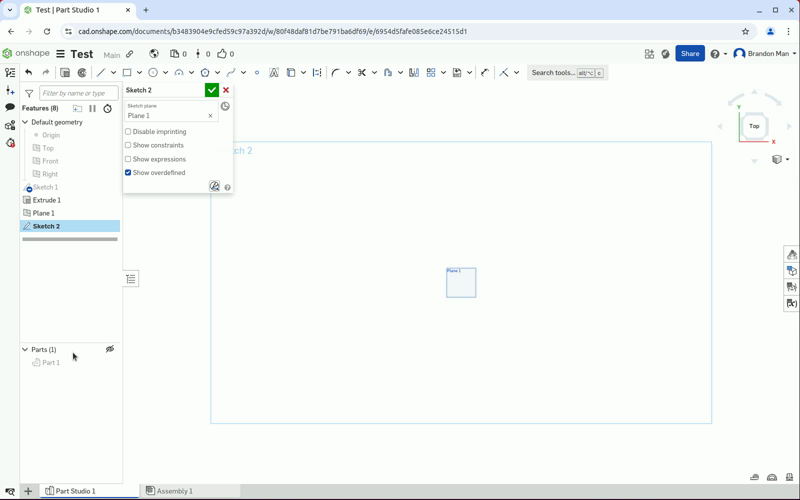
key(c)
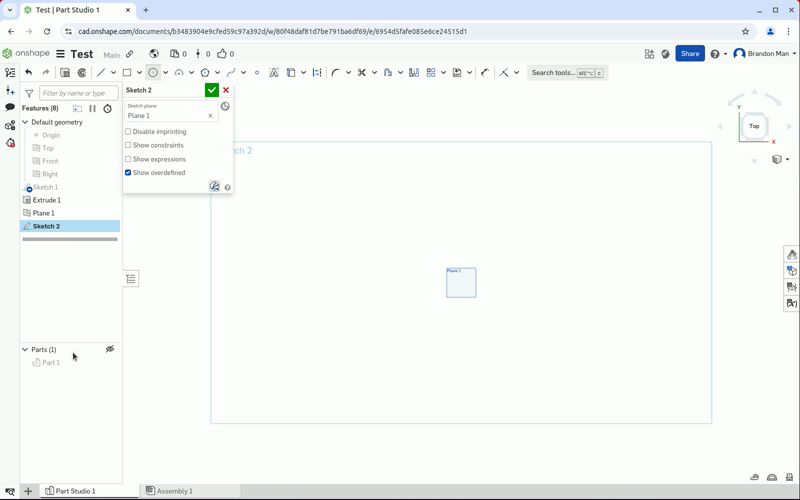
key_down(shift)
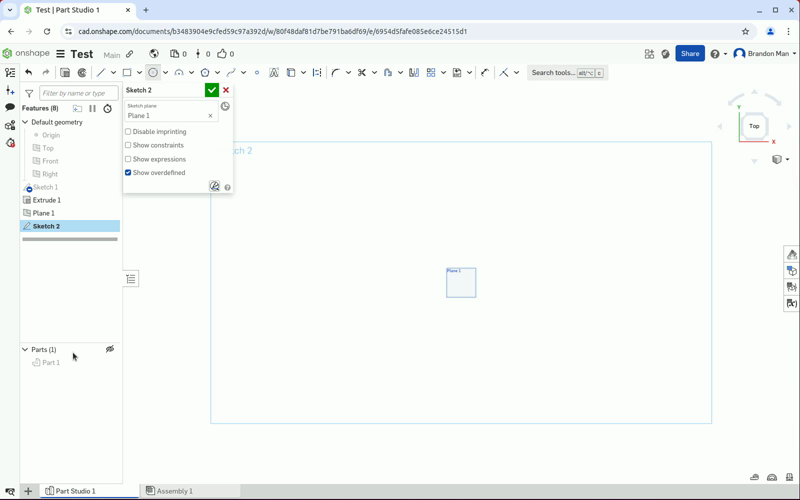
mouse_move(370, 218)
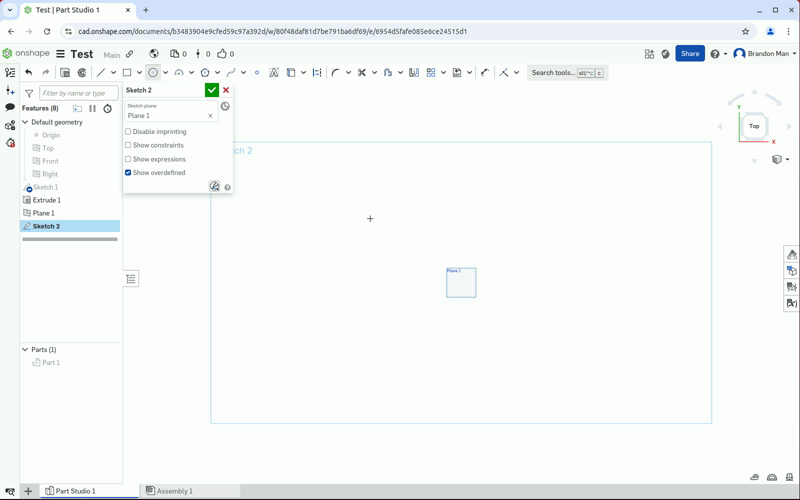
click(370, 218)
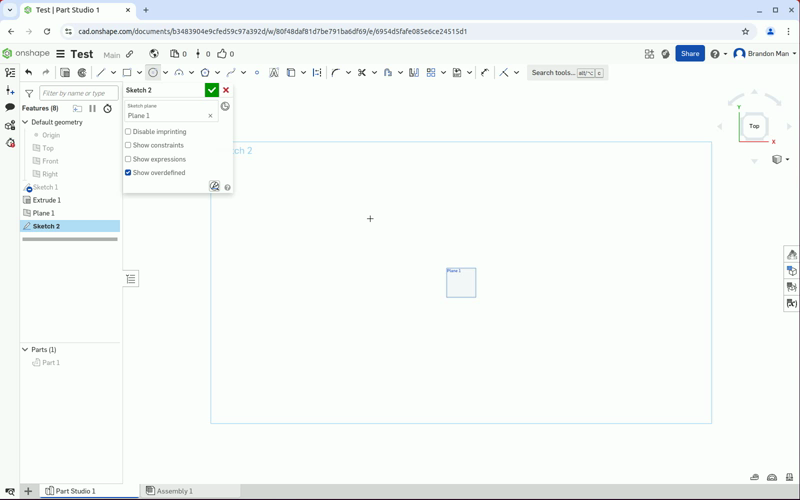
key_up(shift)
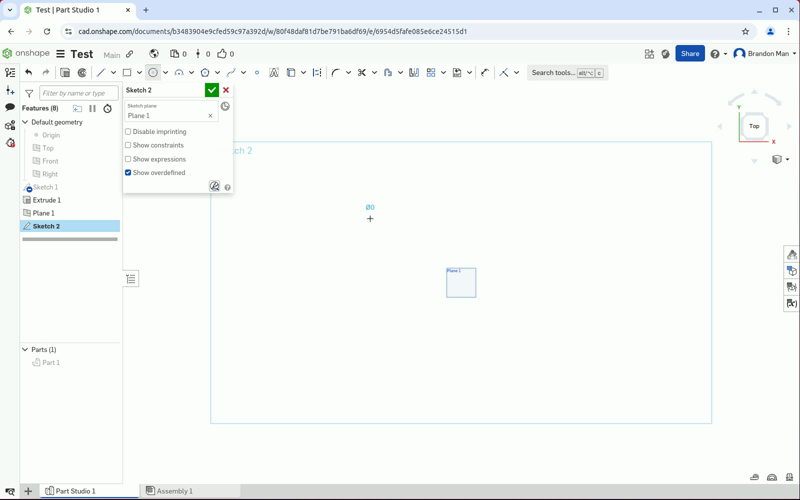
mouse_move(382, 218)
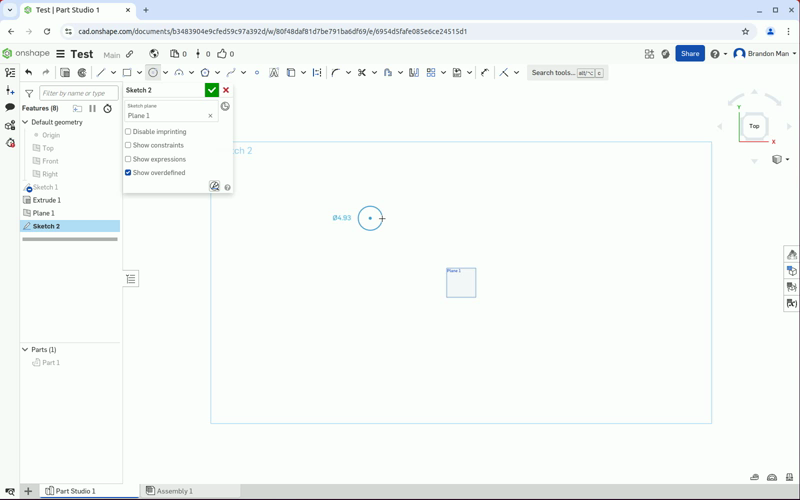
click(382, 218)
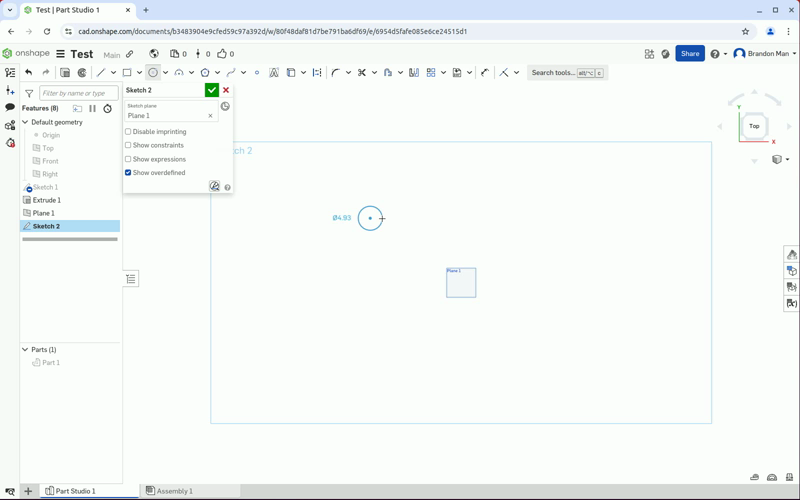
key(esc)
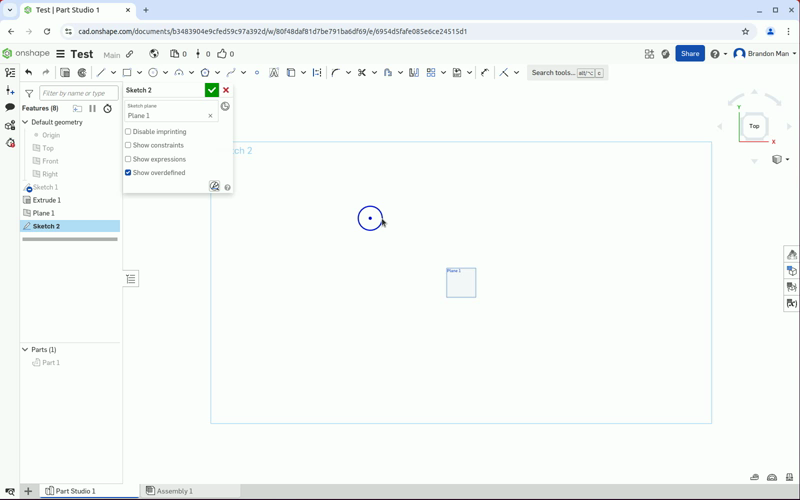
mouse_move(360, 221)
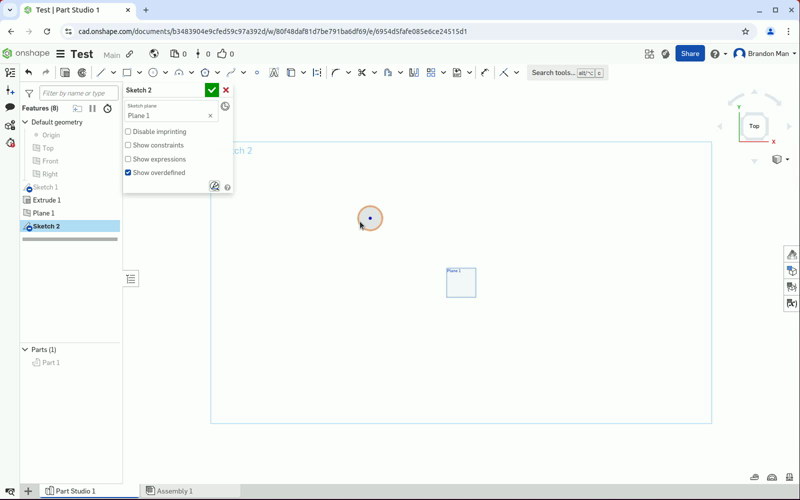
scroll(6)
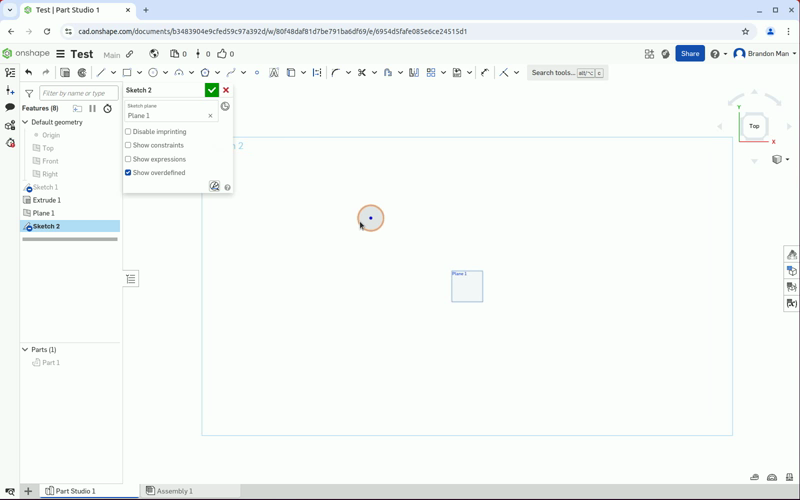
scroll(6)
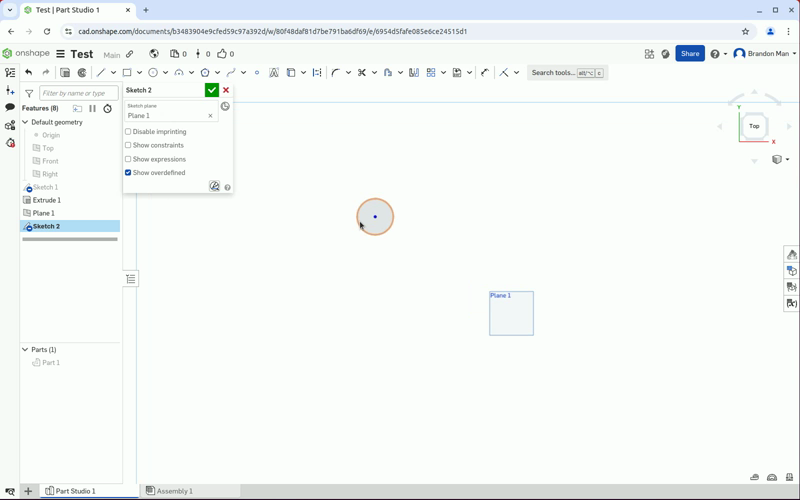
scroll(6)
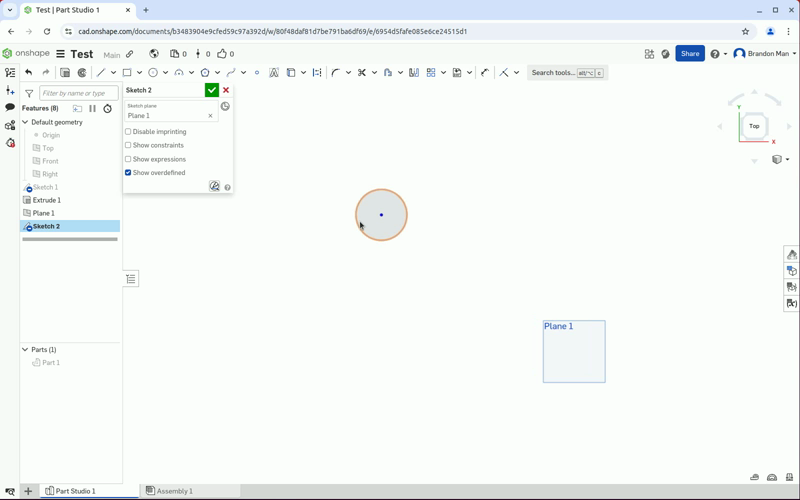
scroll(6)
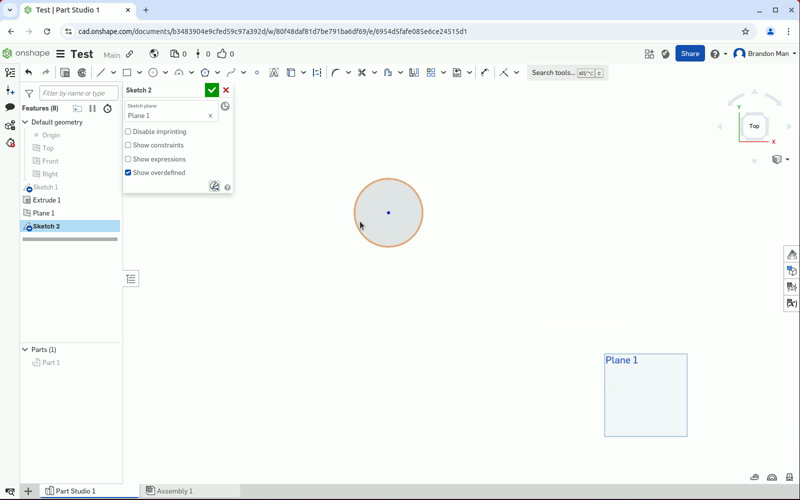
scroll(6)
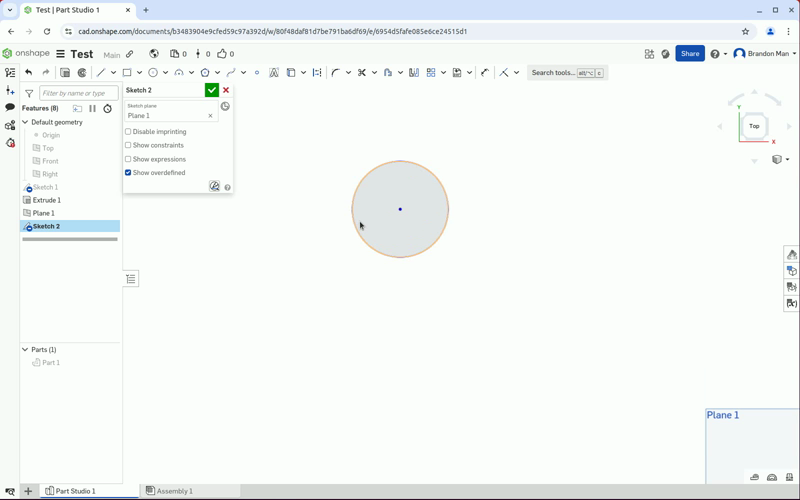
scroll(6)
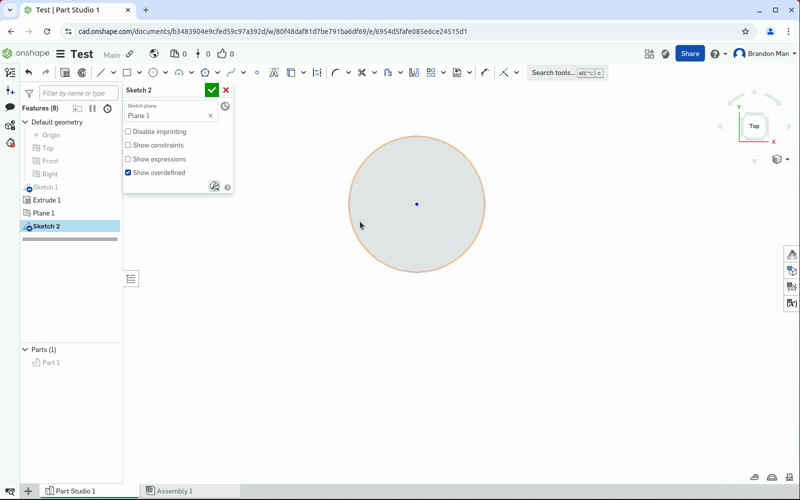
scroll(6)
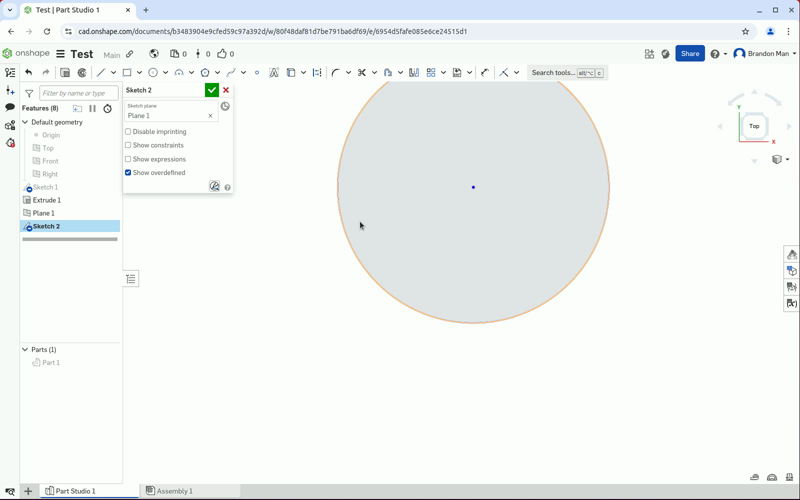
click(360, 221)
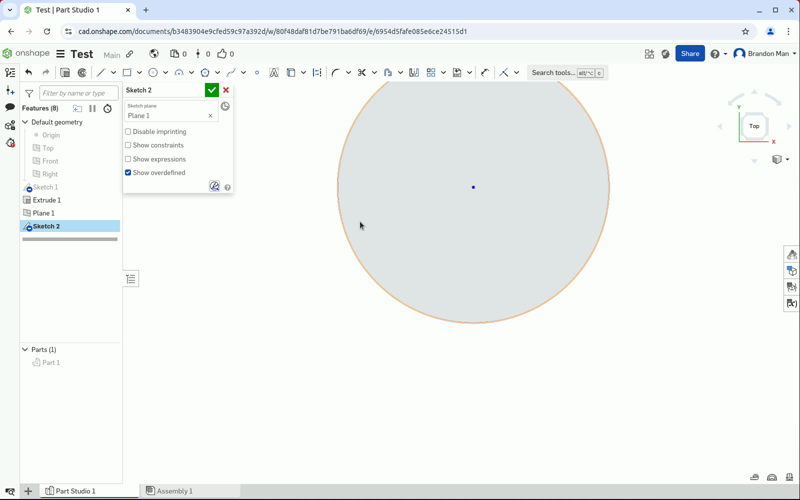
scroll(-6)
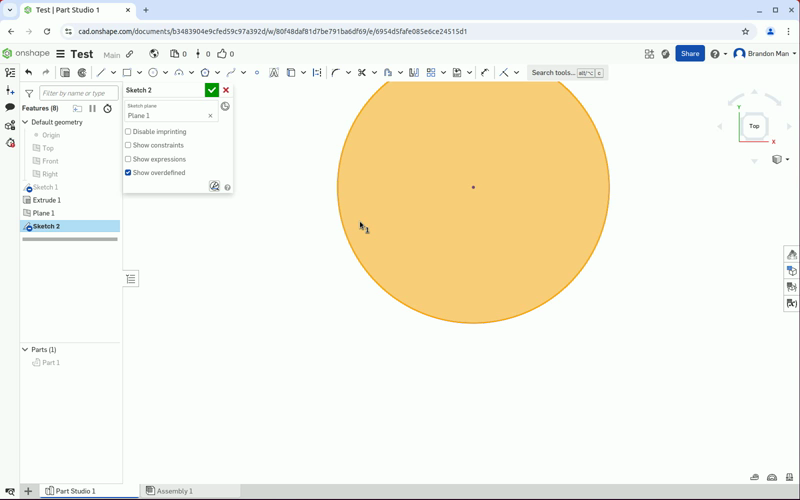
scroll(-6)
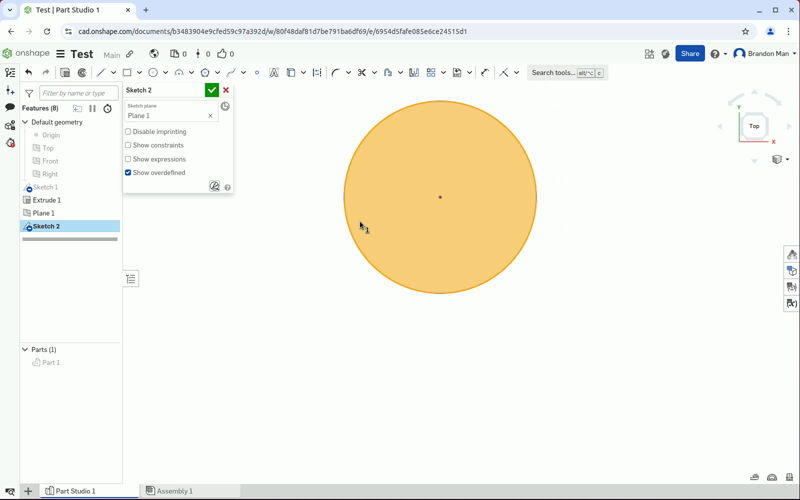
scroll(-6)
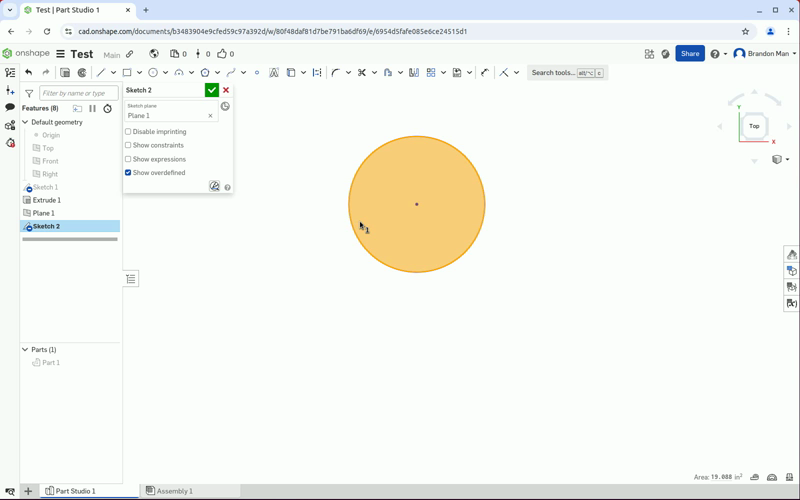
scroll(-6)
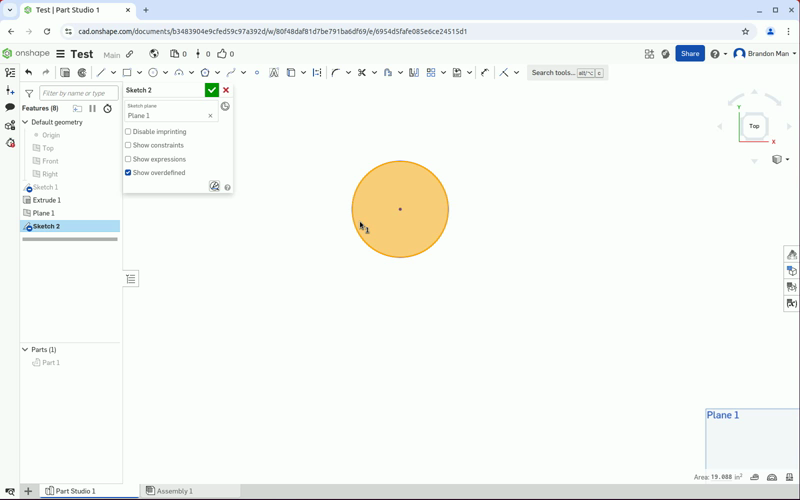
scroll(-6)
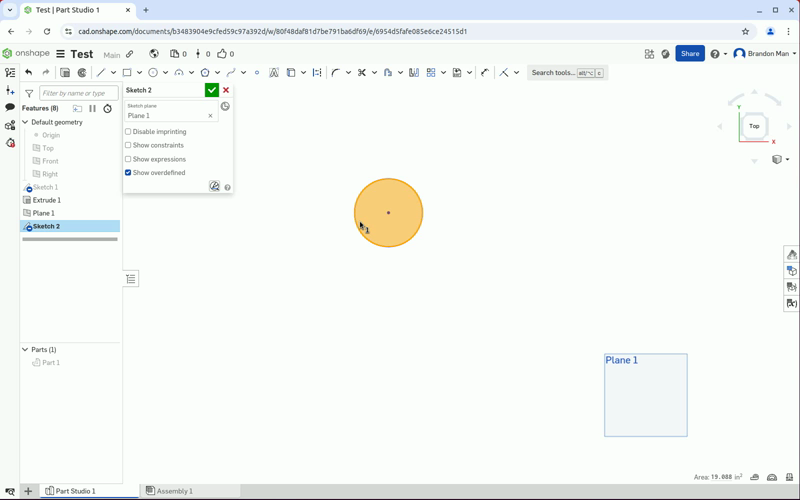
scroll(-6)
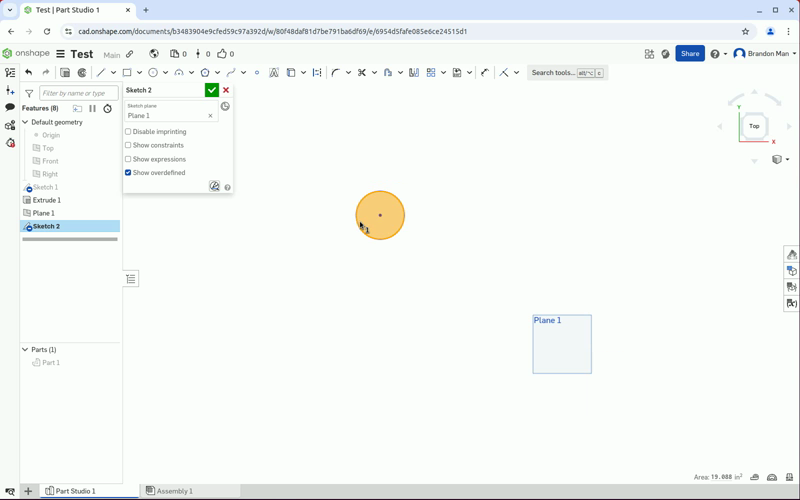
scroll(-6)
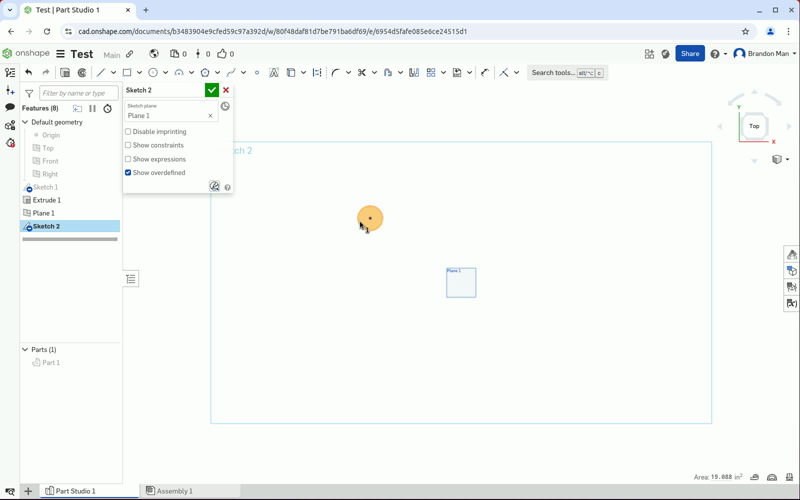
mouse_move(73, 352)
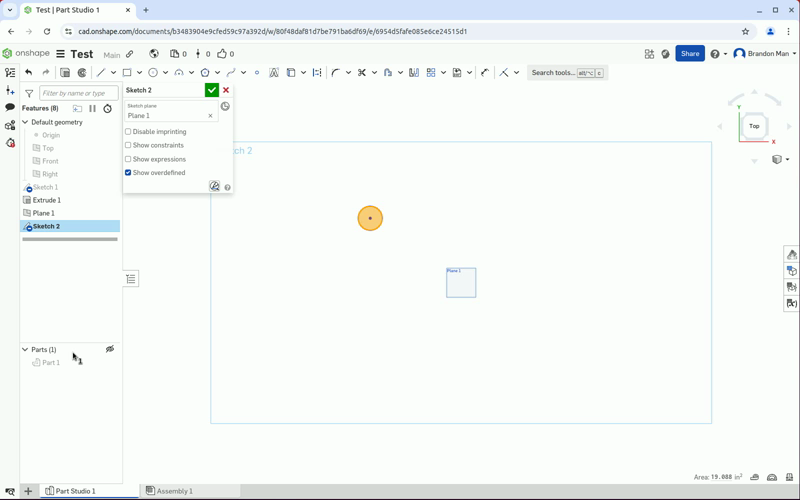
key(shift+y)
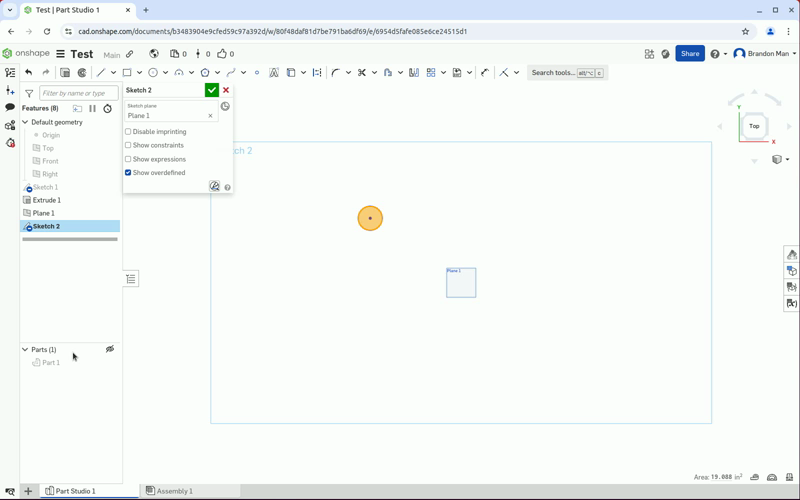
key(shift+e)
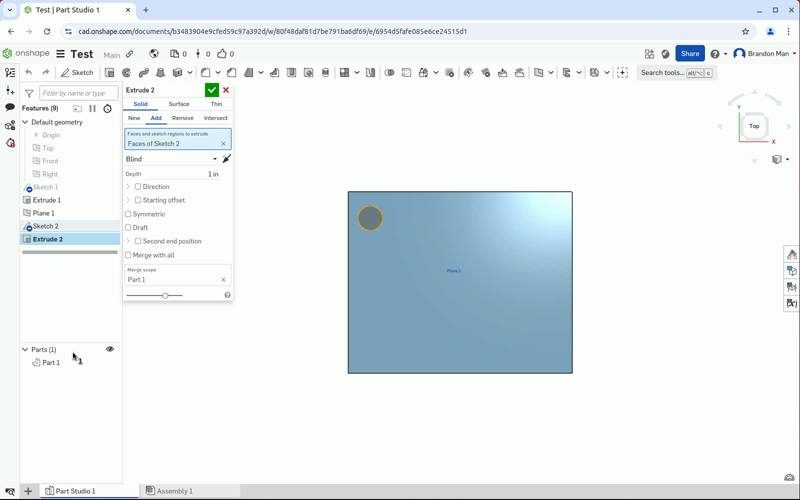
mouse_move(143, 106)
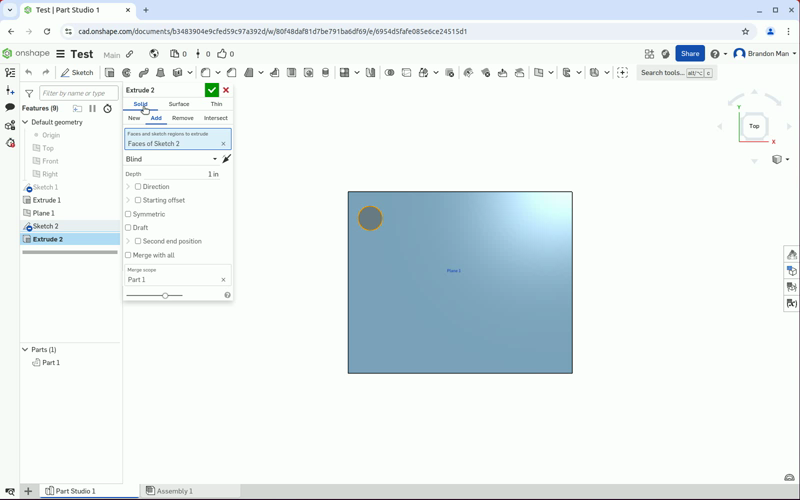
click(143, 106)
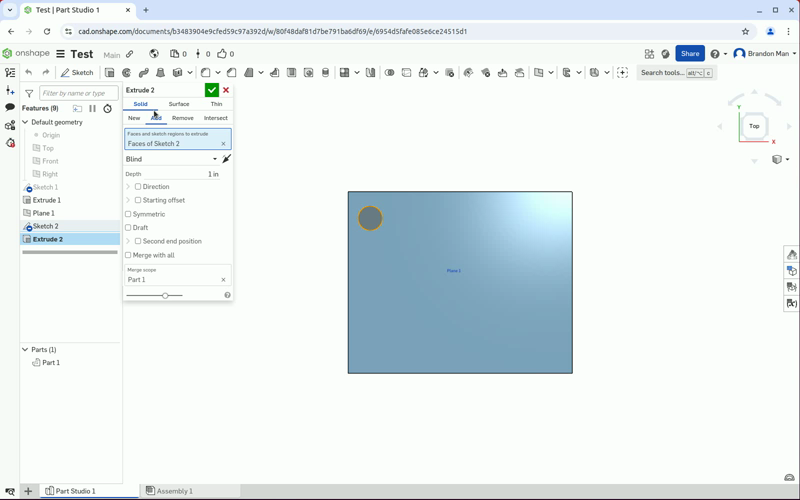
mouse_move(186, 120)
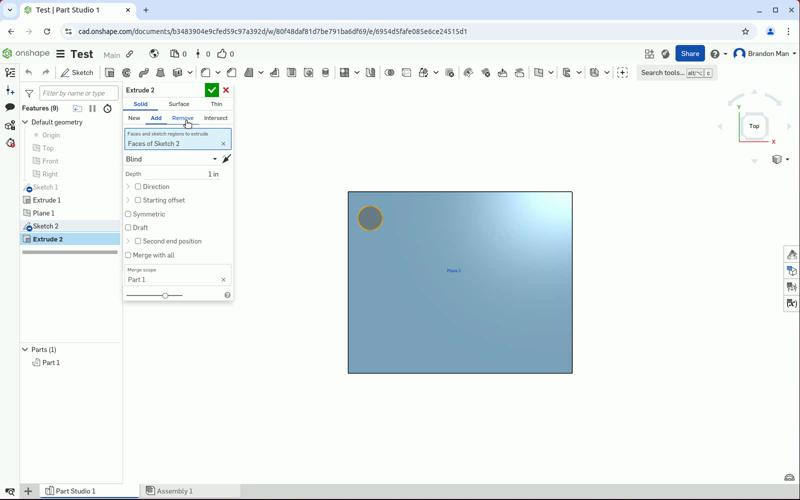
click(186, 120)
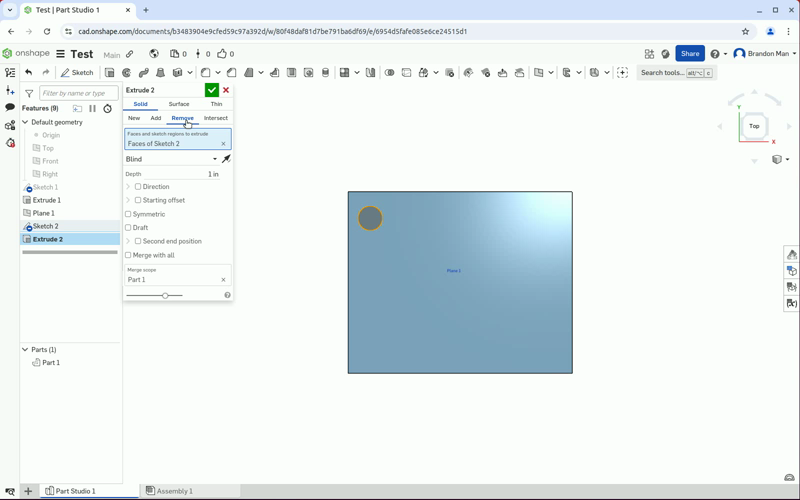
key(tab, 4)
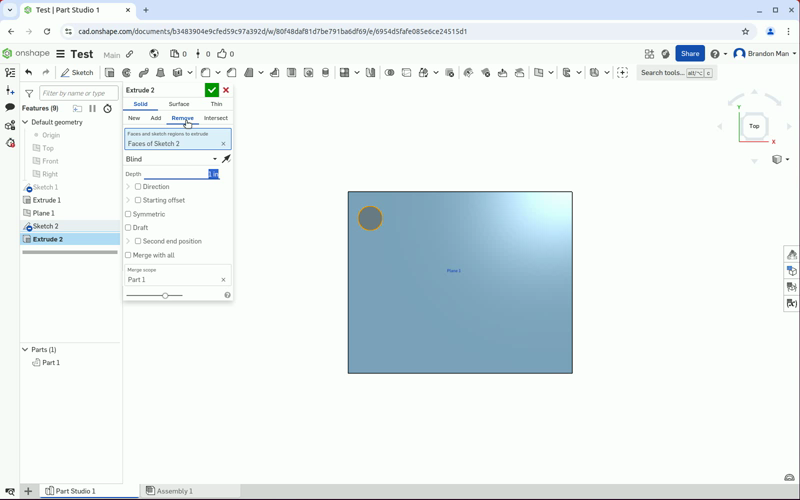
text(30.811)
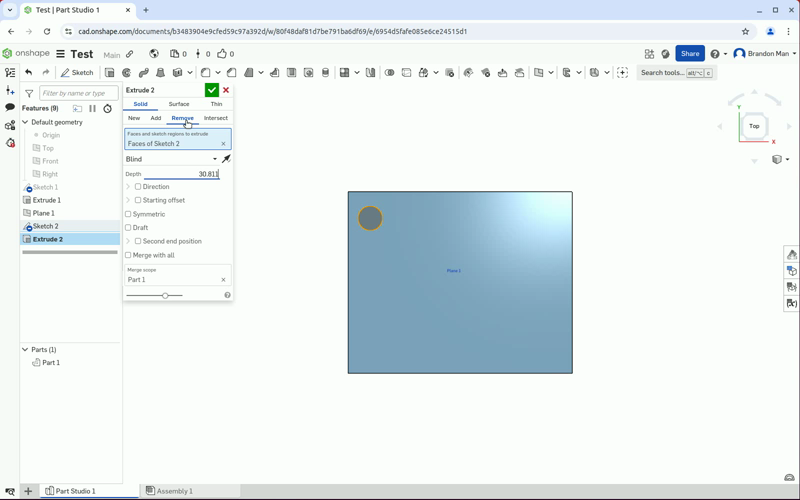
key(tab, 6)
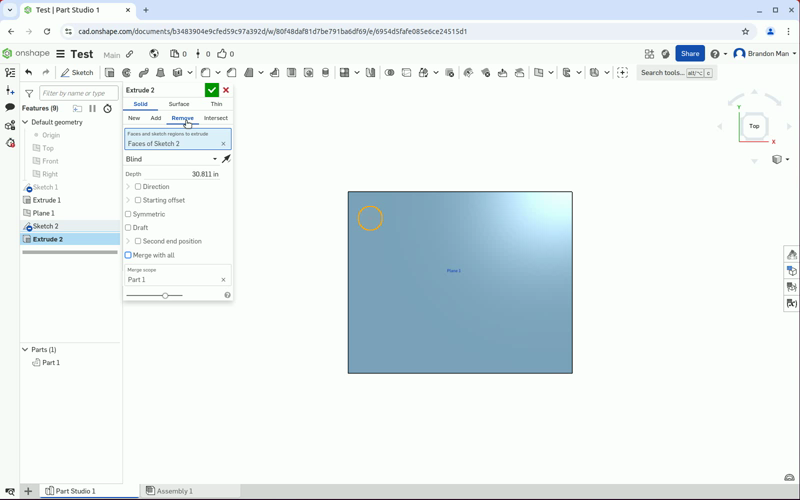
key(space)
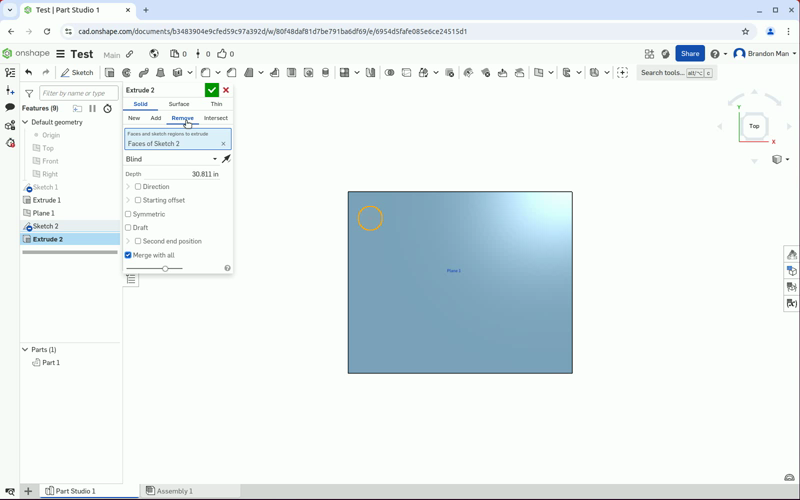
key(enter)
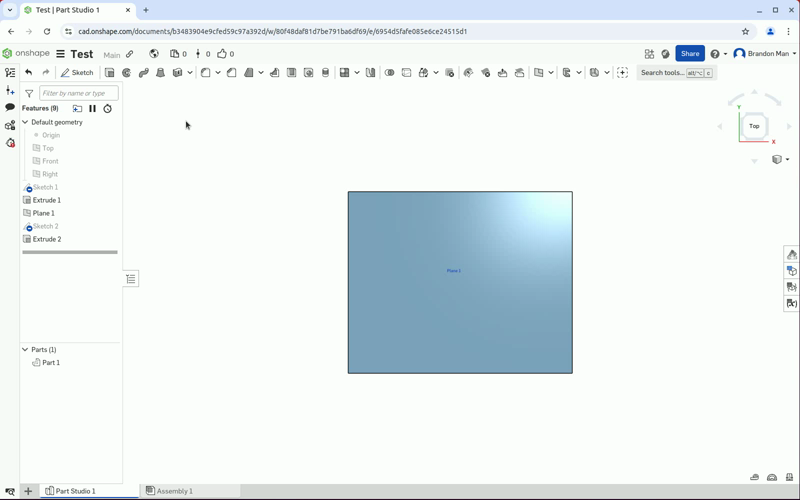
key(shift+h)
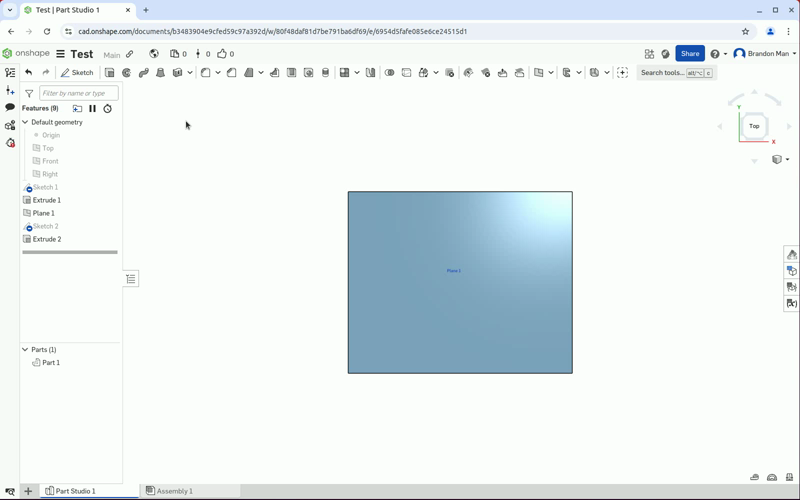
key(shift+h)
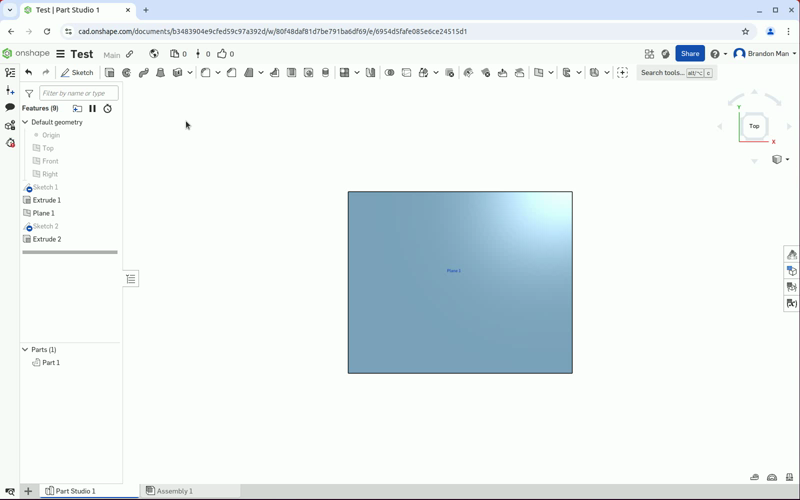
mouse_move(73, 189)
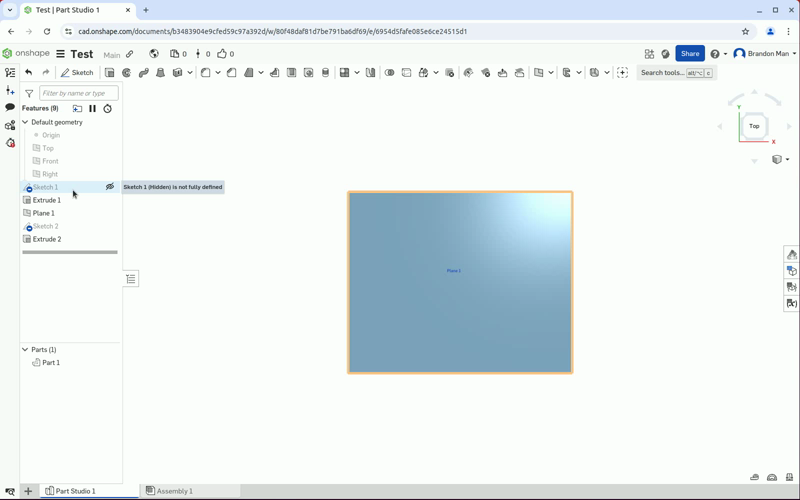
click(73, 189)
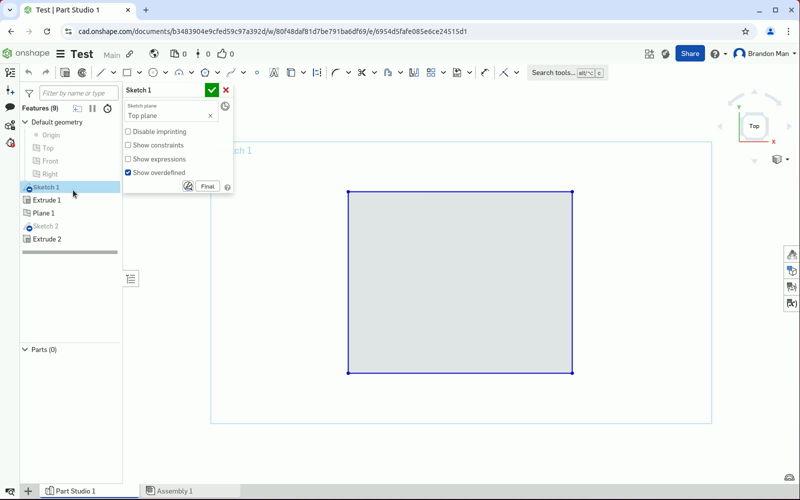
mouse_move(229, 92)
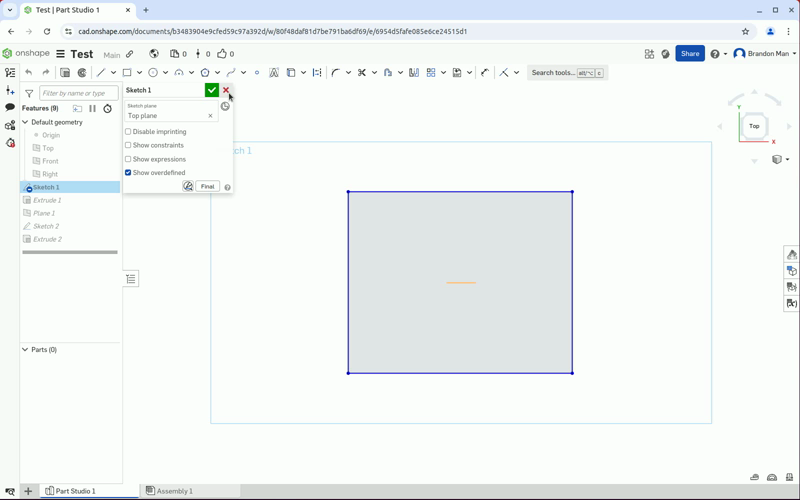
click(229, 92)
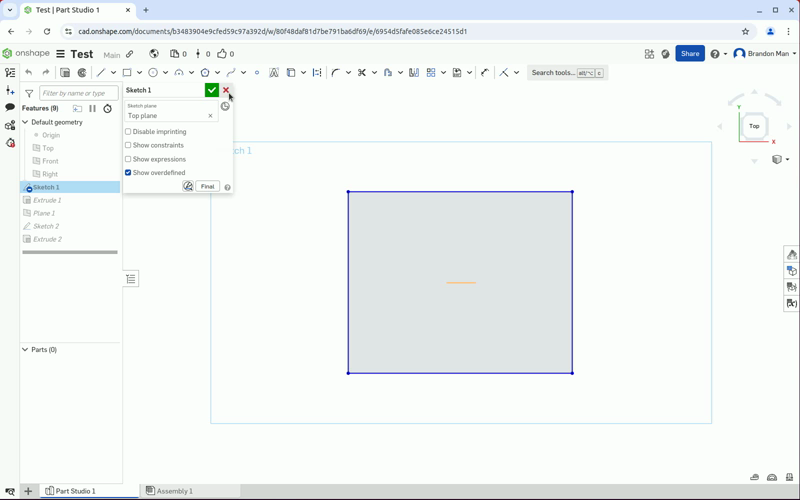
key(shift+s)
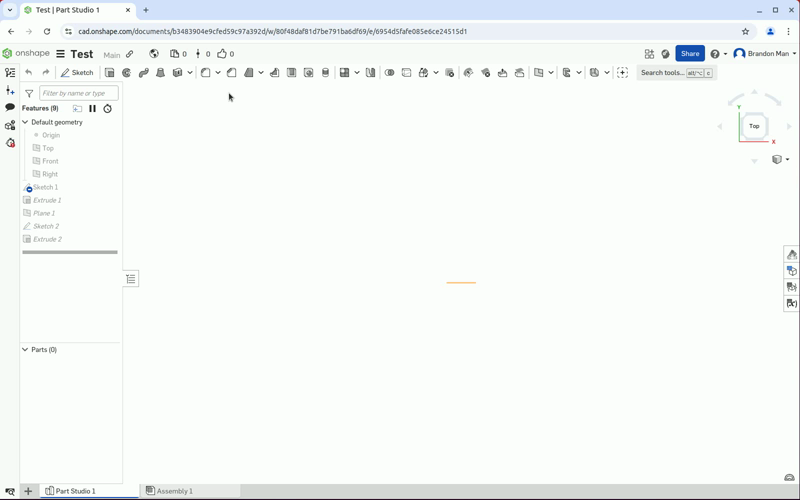
mouse_move(73, 215)
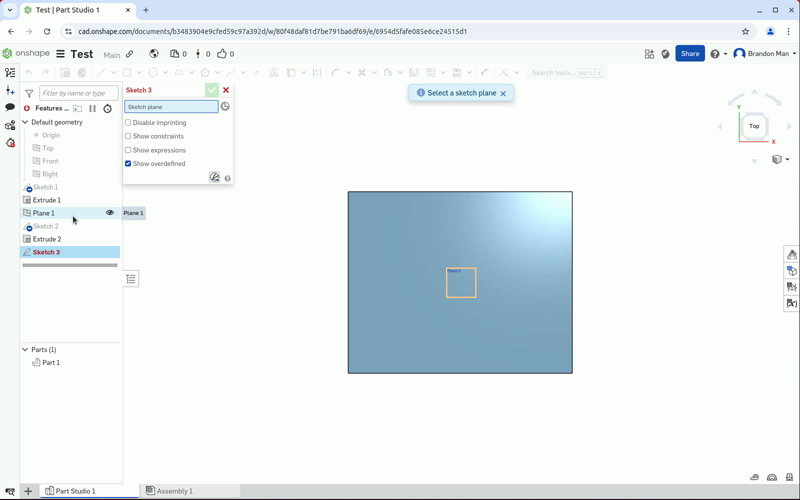
click(73, 215)
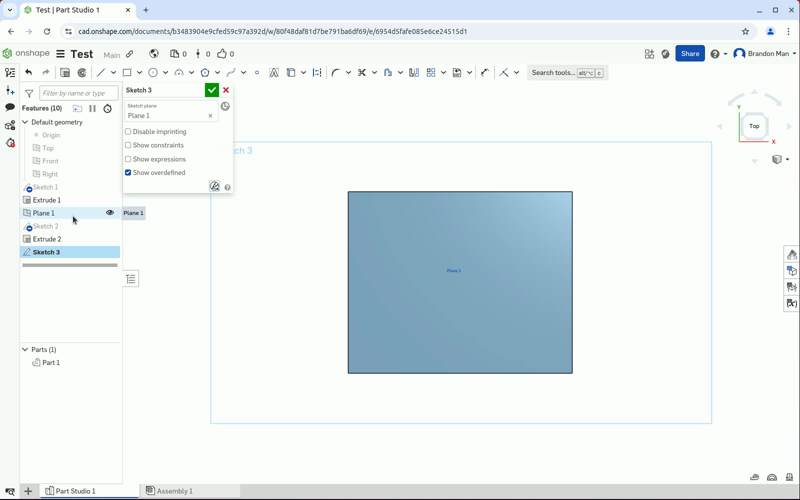
mouse_move(73, 352)
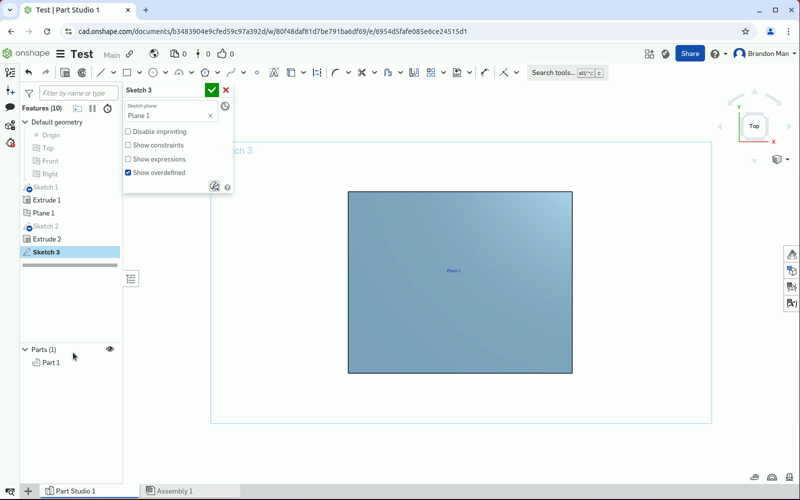
key(y)
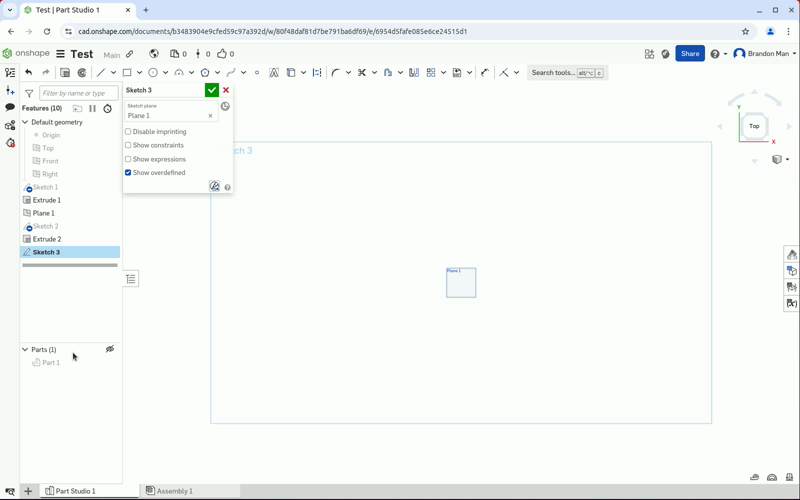
key(c)
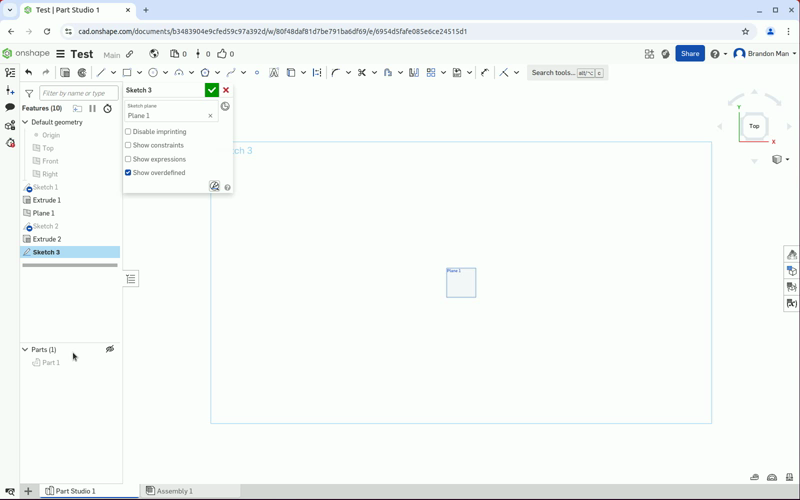
key_down(shift)
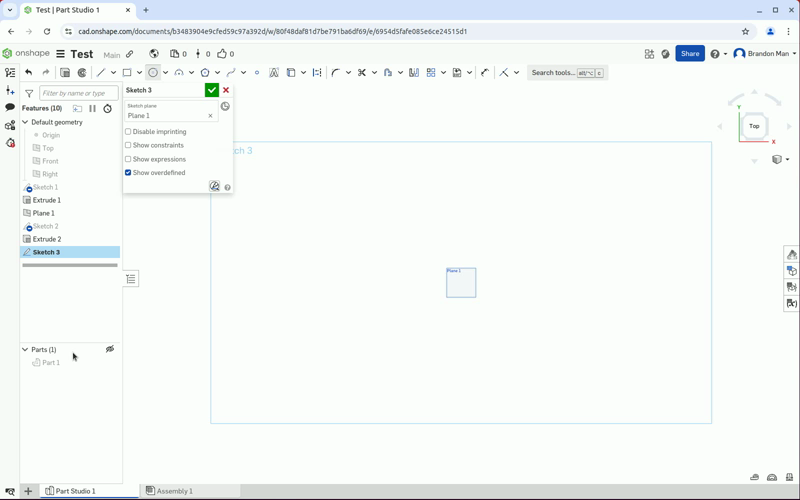
mouse_move(370, 347)
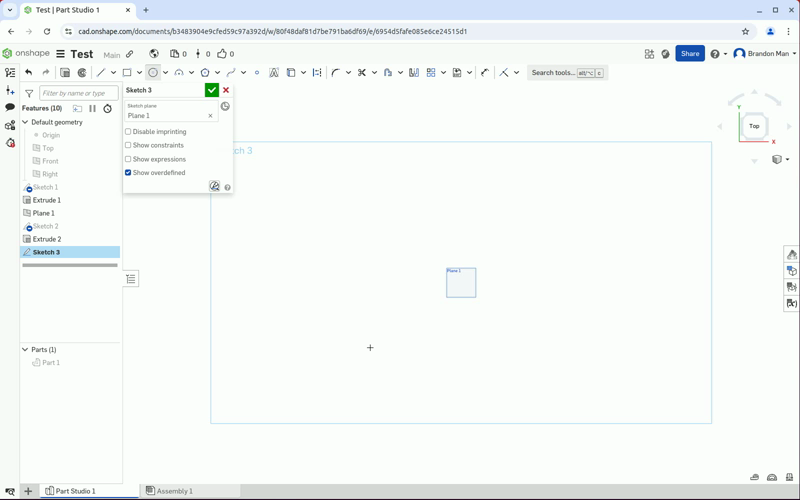
click(370, 347)
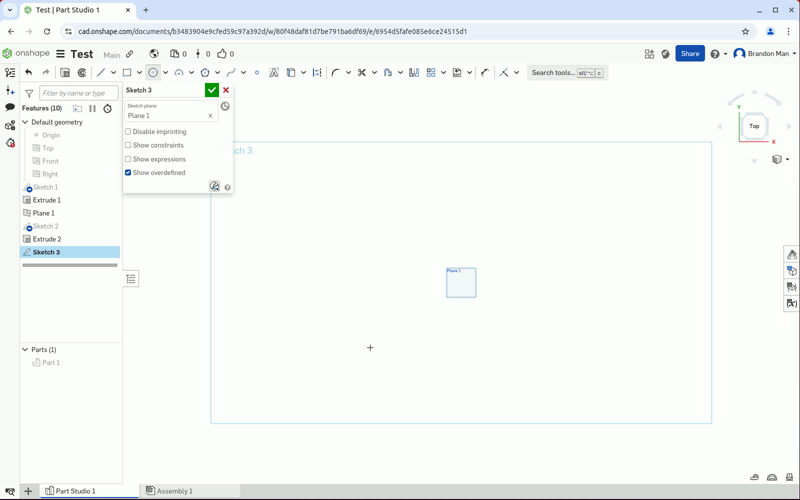
key_up(shift)
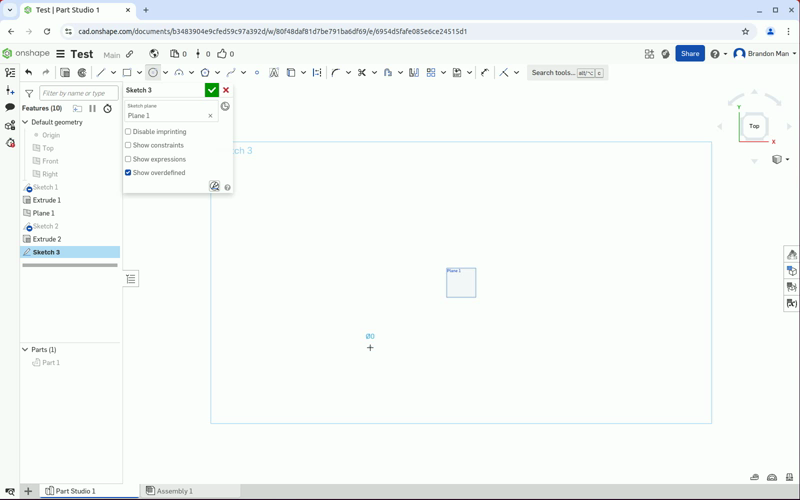
mouse_move(382, 347)
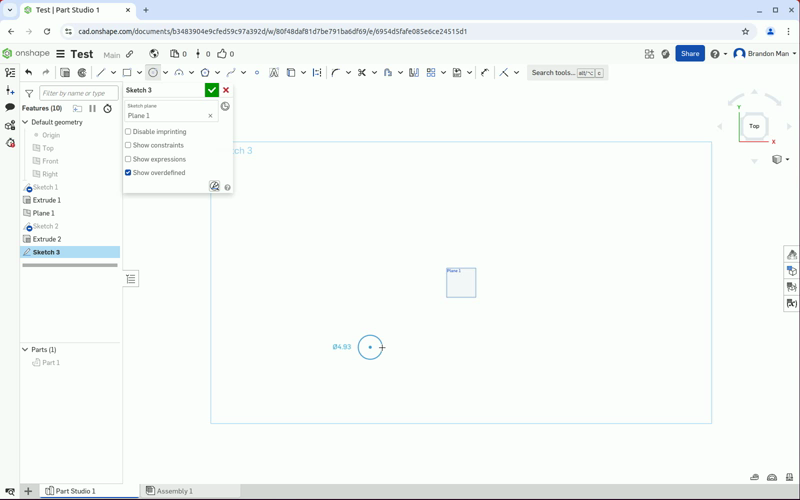
click(382, 347)
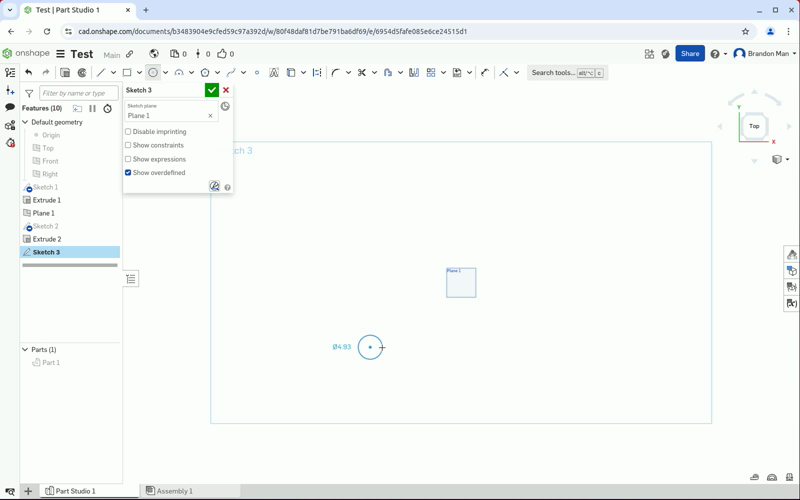
key(esc)
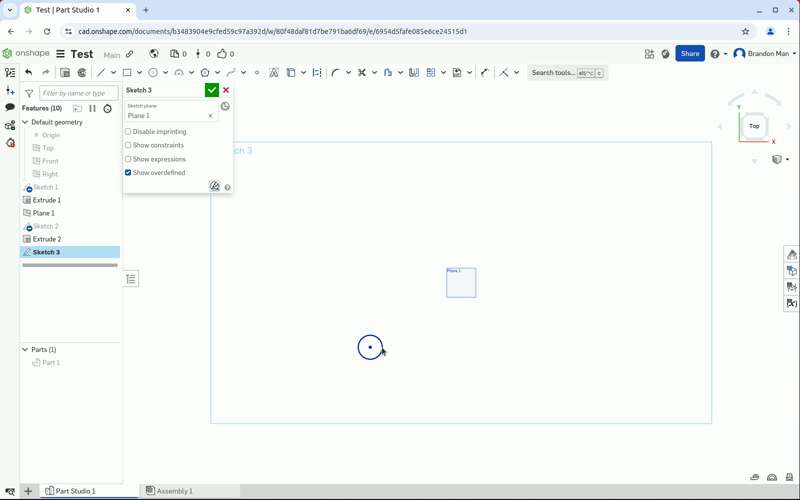
mouse_move(372, 338)
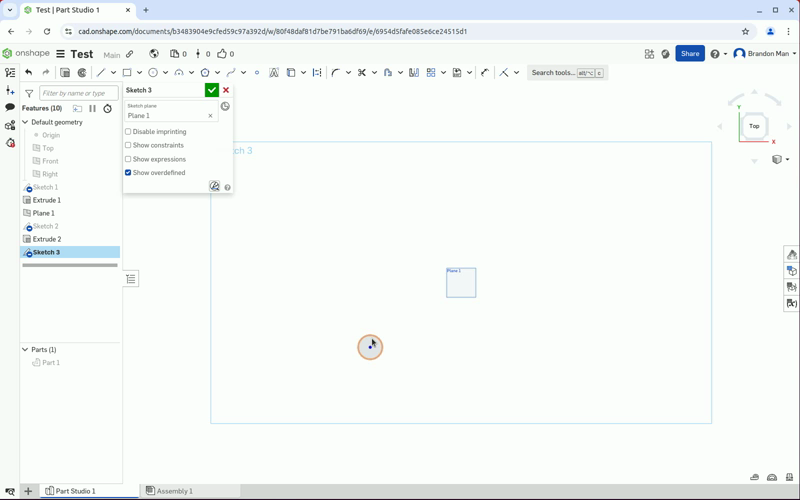
scroll(6)
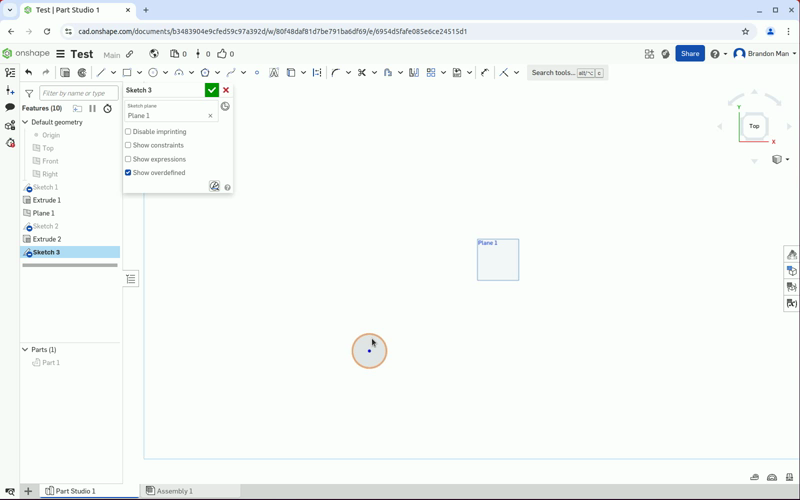
scroll(6)
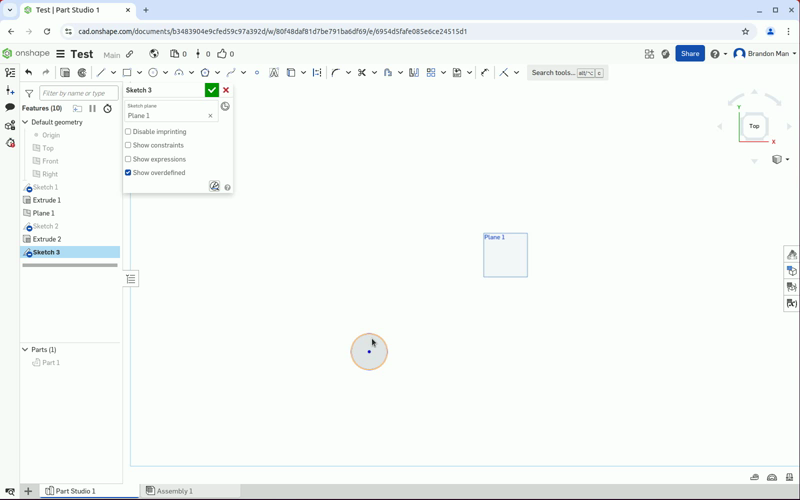
scroll(6)
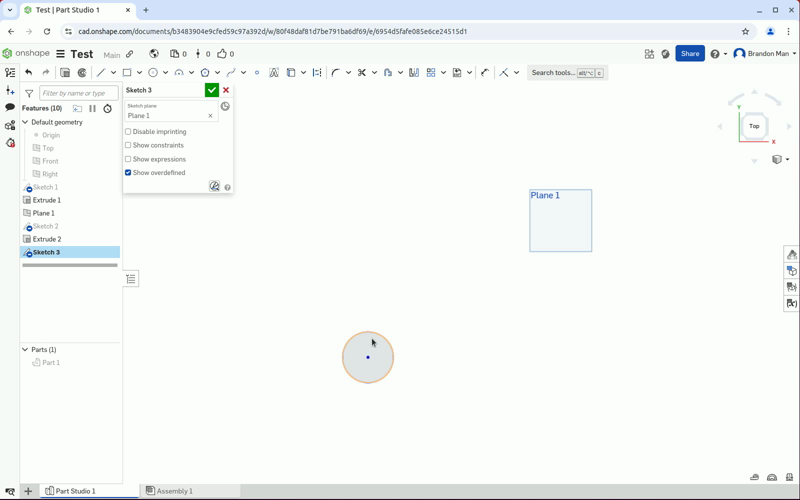
scroll(6)
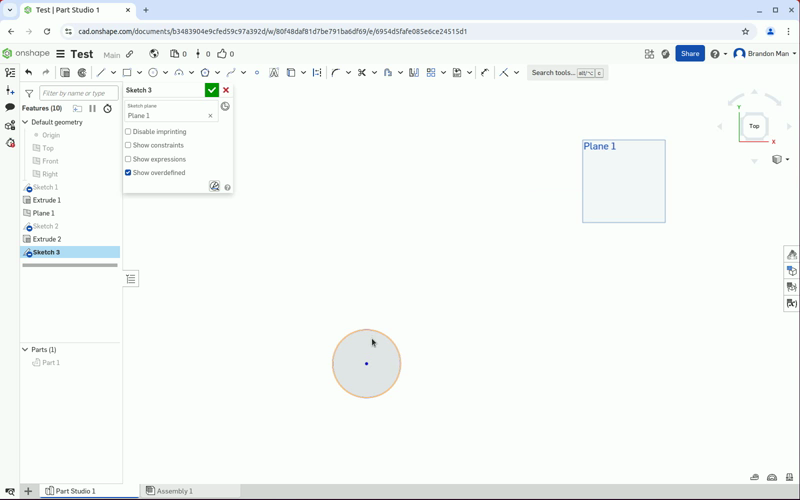
scroll(6)
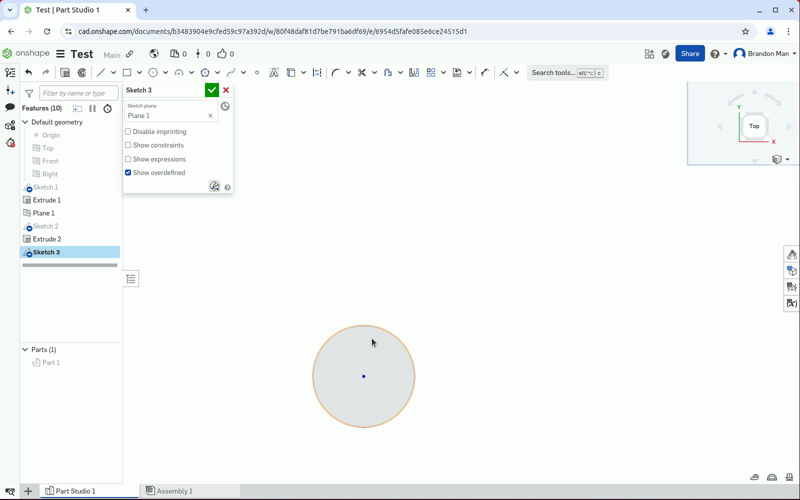
scroll(6)
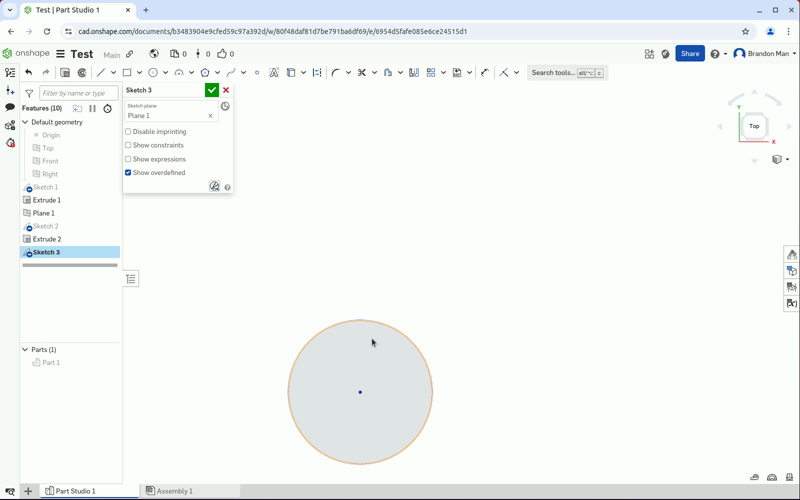
scroll(6)
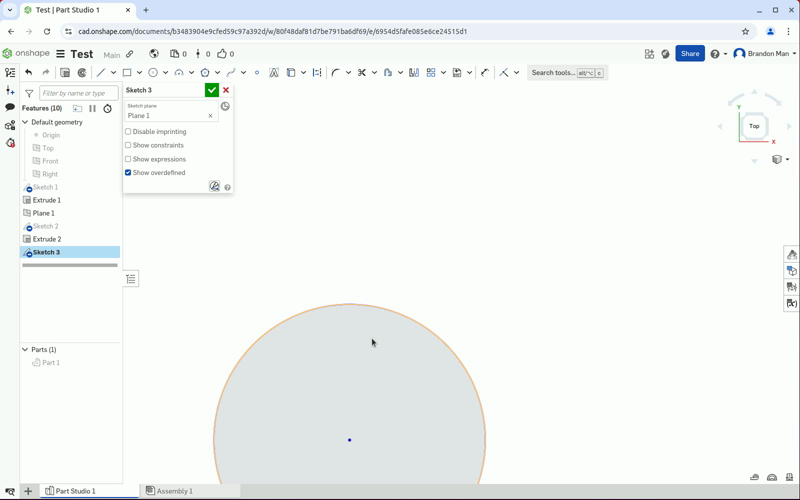
click(372, 338)
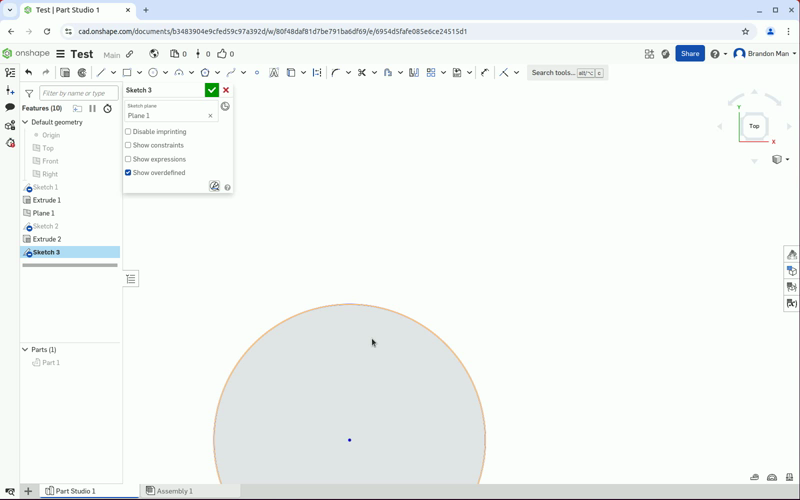
scroll(-6)
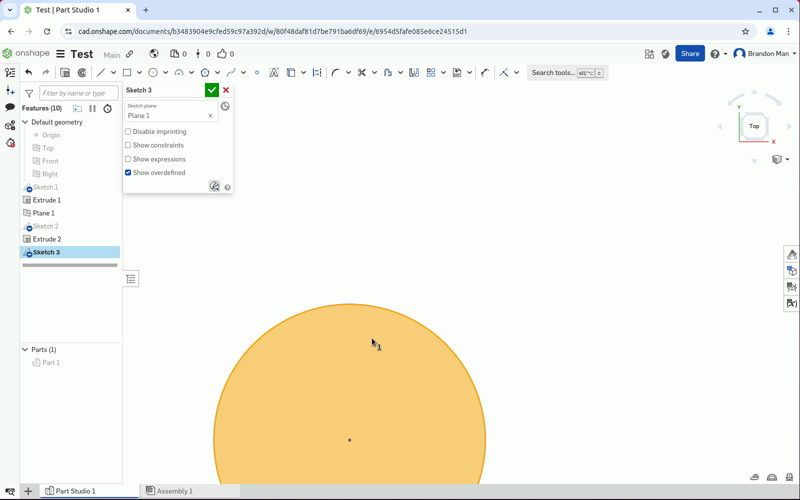
scroll(-6)
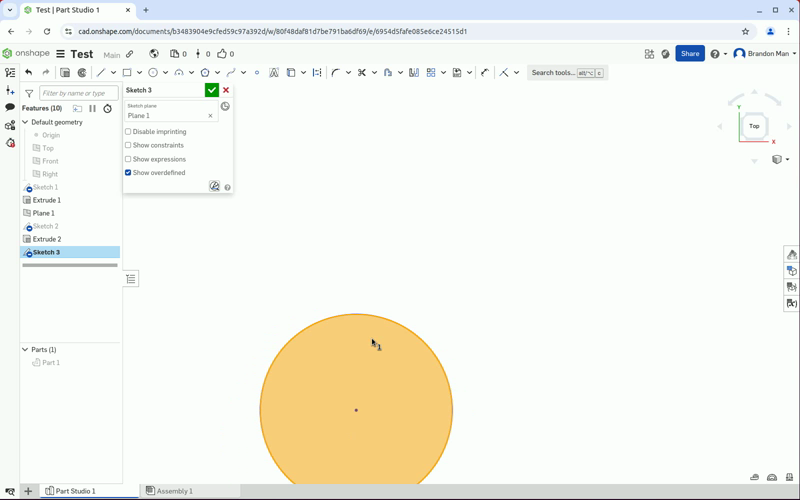
scroll(-6)
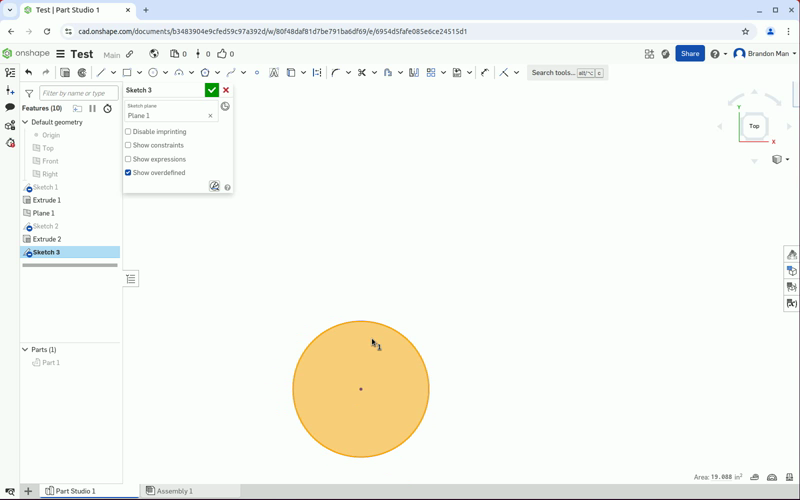
scroll(-6)
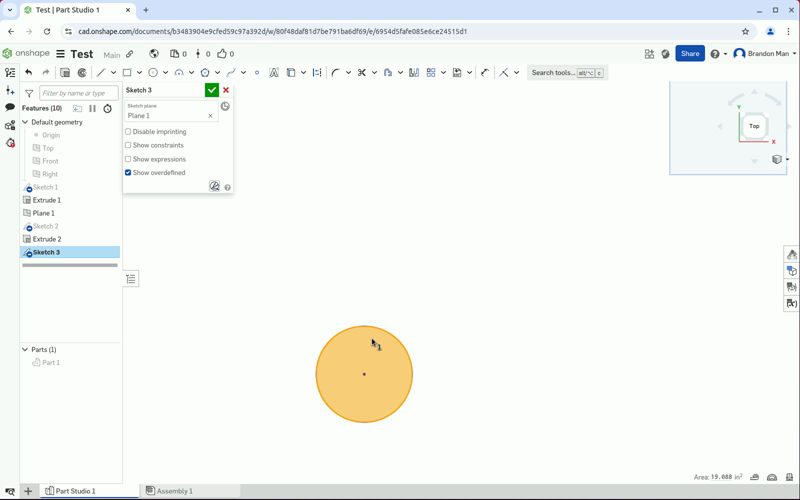
scroll(-6)
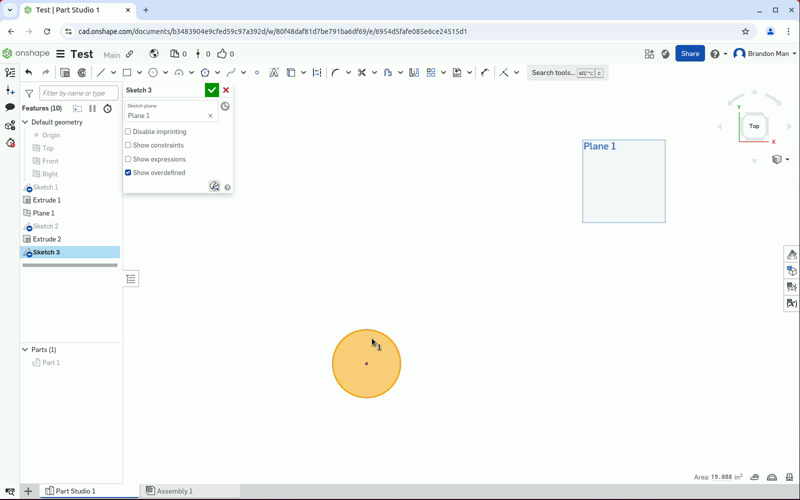
scroll(-6)
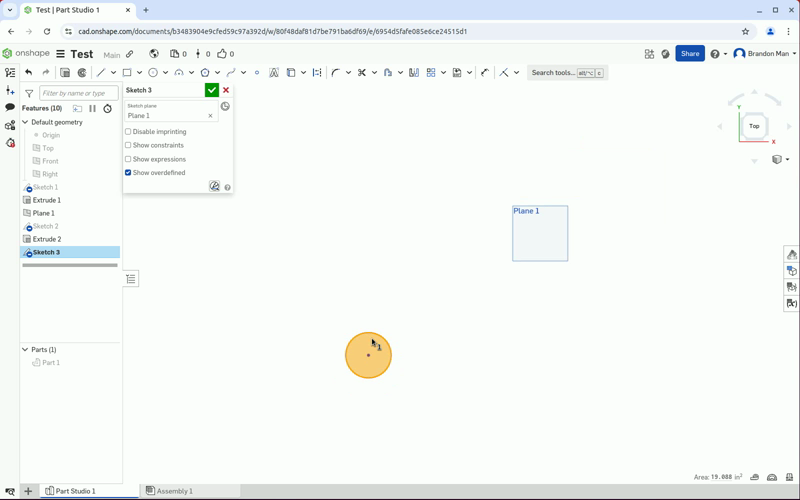
scroll(-6)
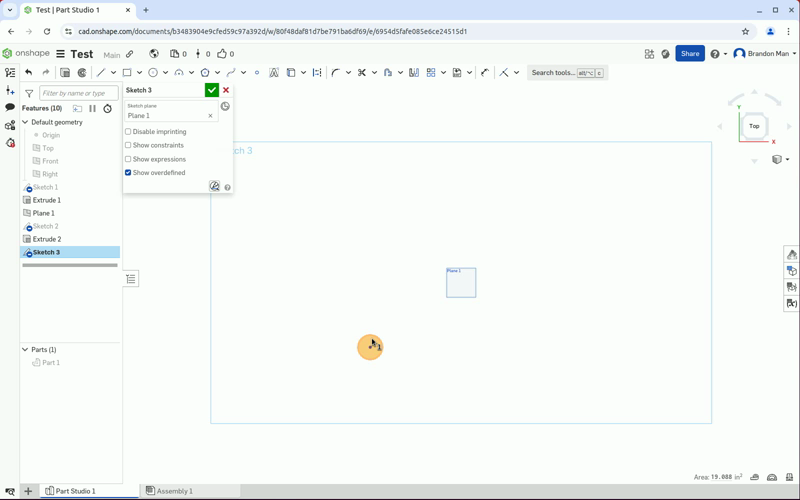
mouse_move(73, 352)
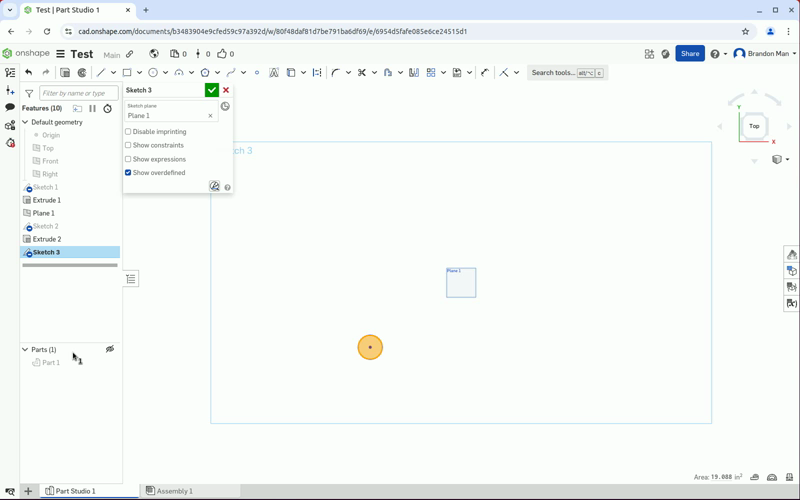
key(shift+y)
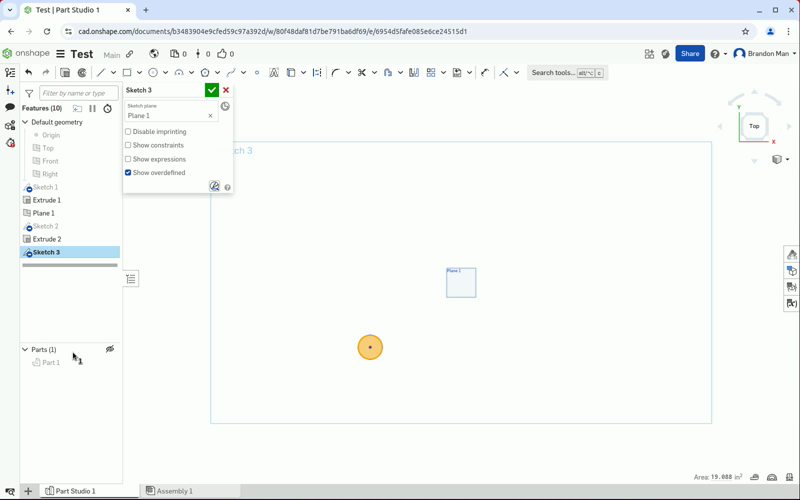
key(shift+e)
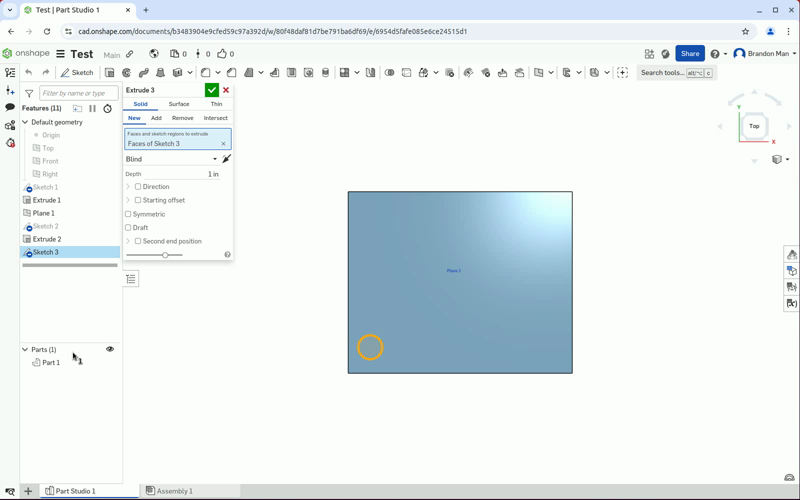
mouse_move(143, 106)
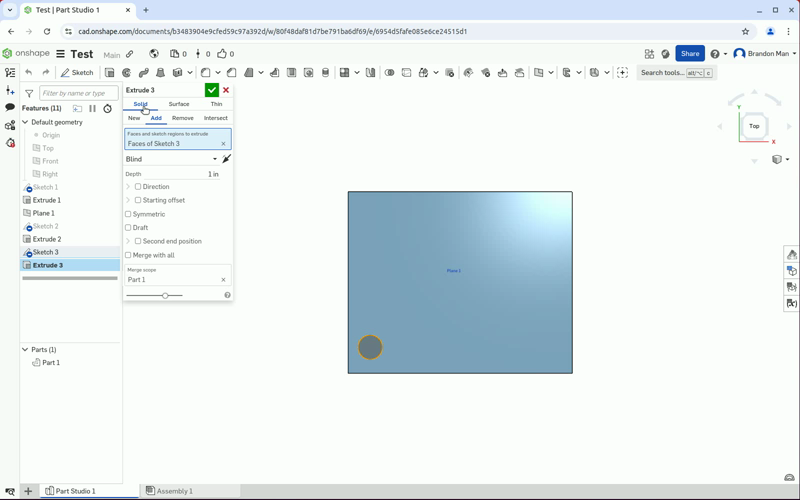
click(143, 106)
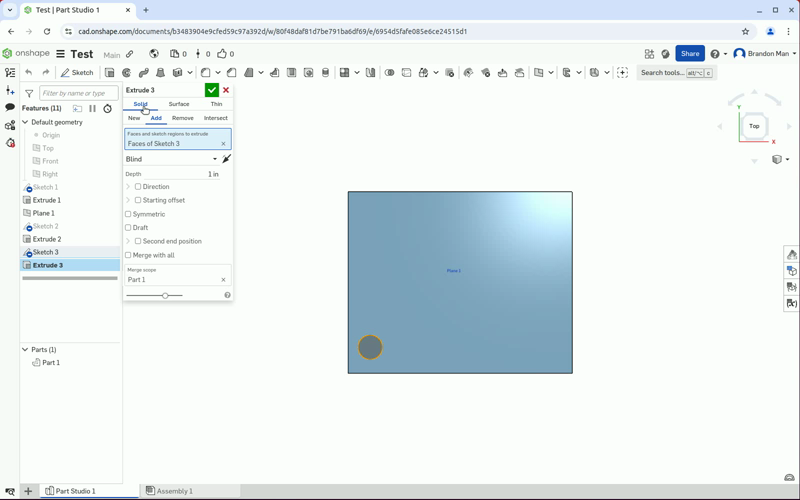
mouse_move(186, 120)
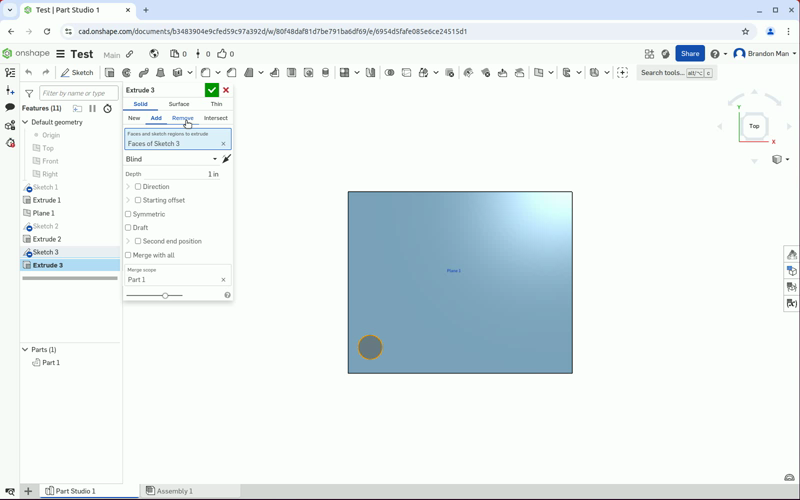
click(186, 120)
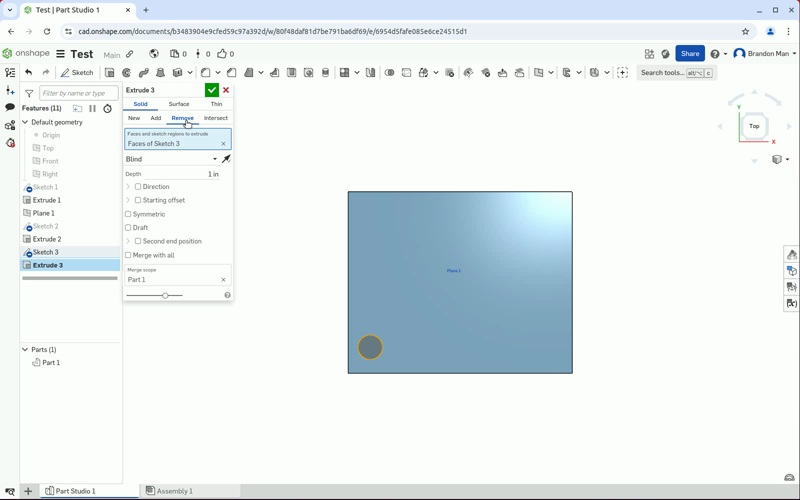
key(tab, 4)
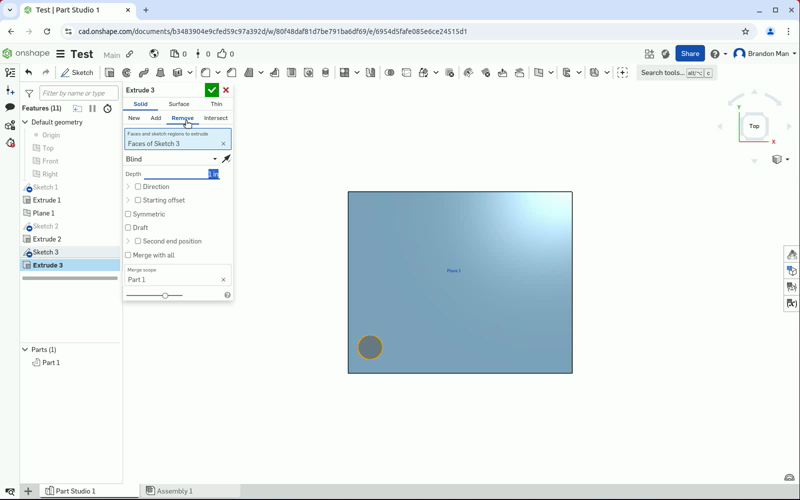
text(30.811)
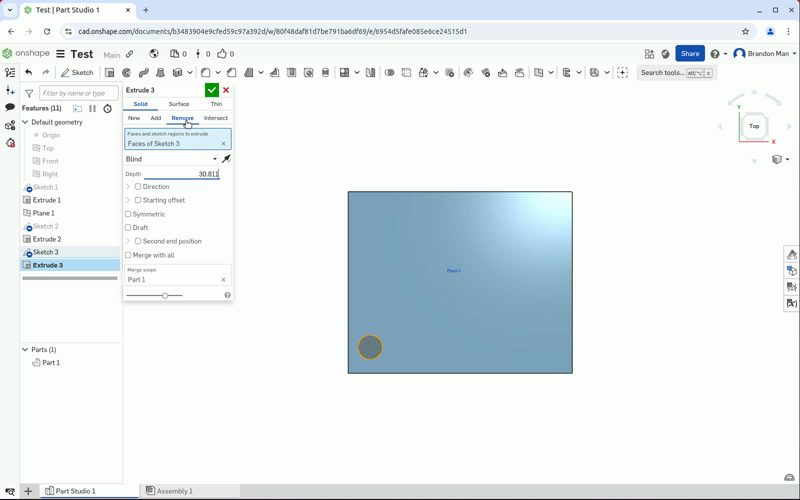
key(tab, 6)
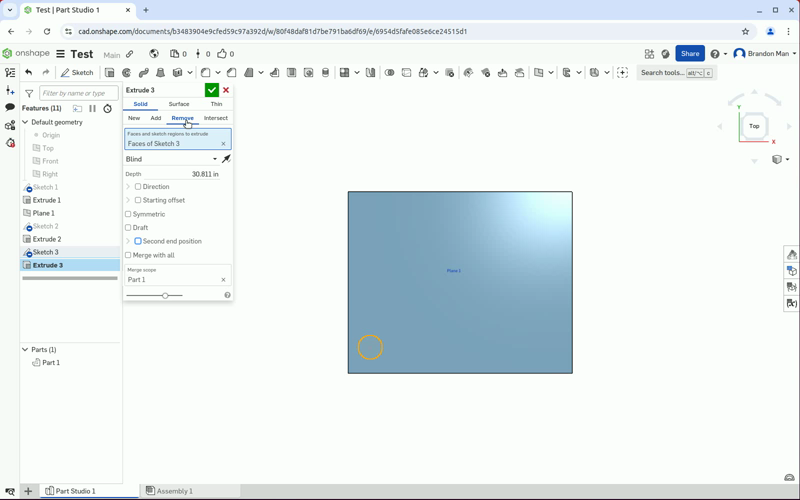
key(space)
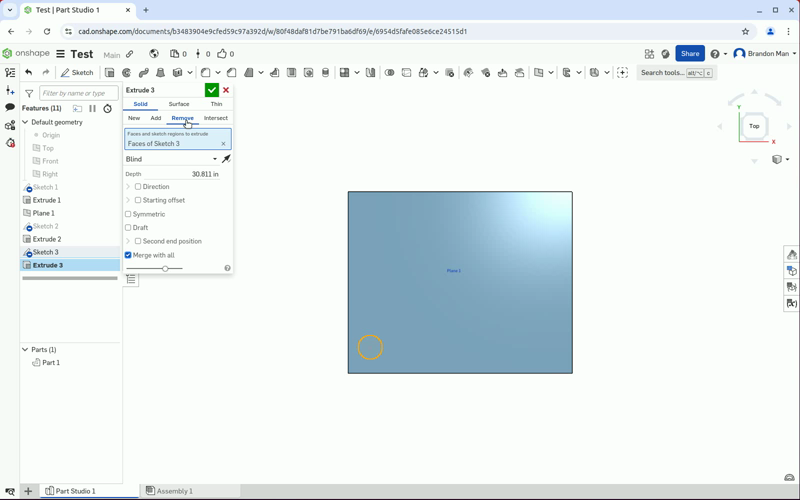
key(enter)
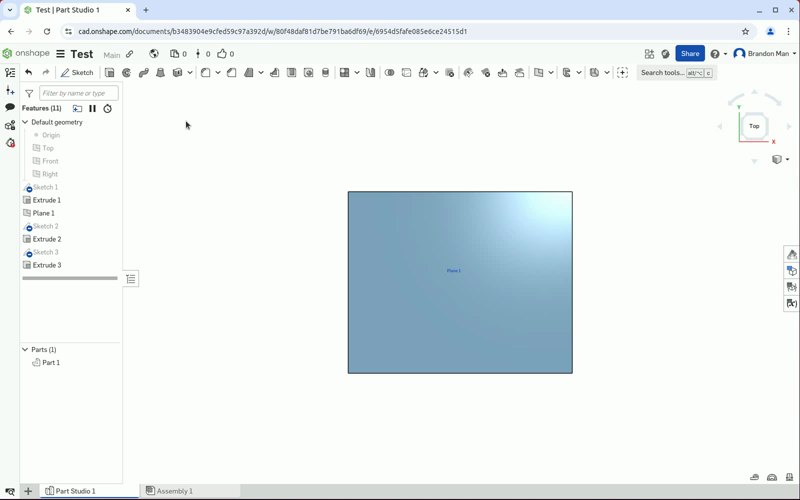
key(shift+h)
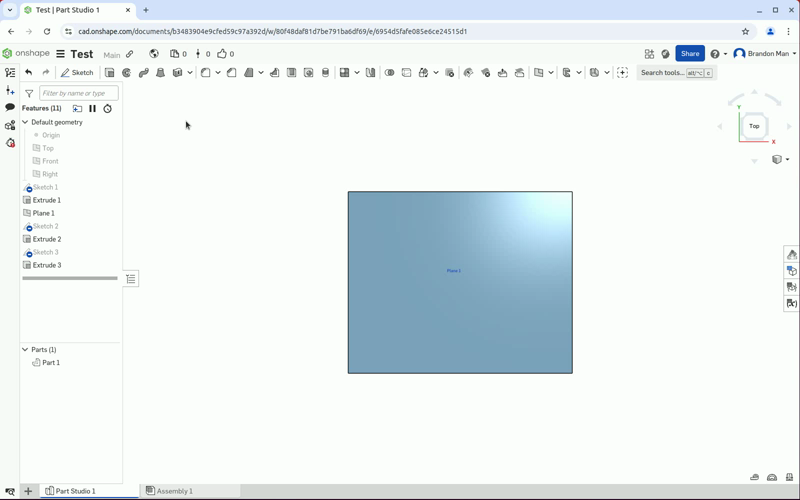
key(shift+h)
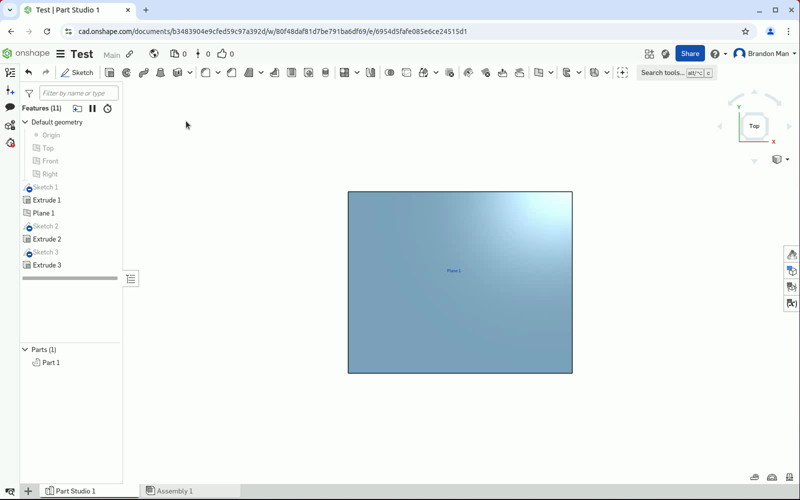
mouse_move(73, 189)
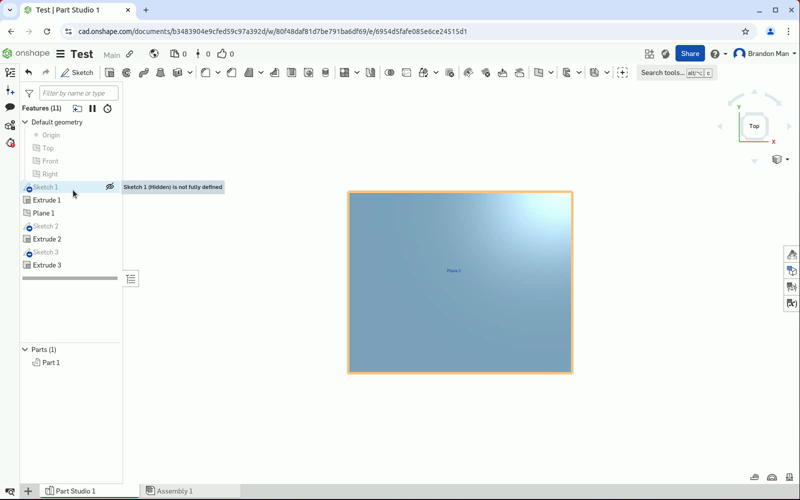
click(73, 189)
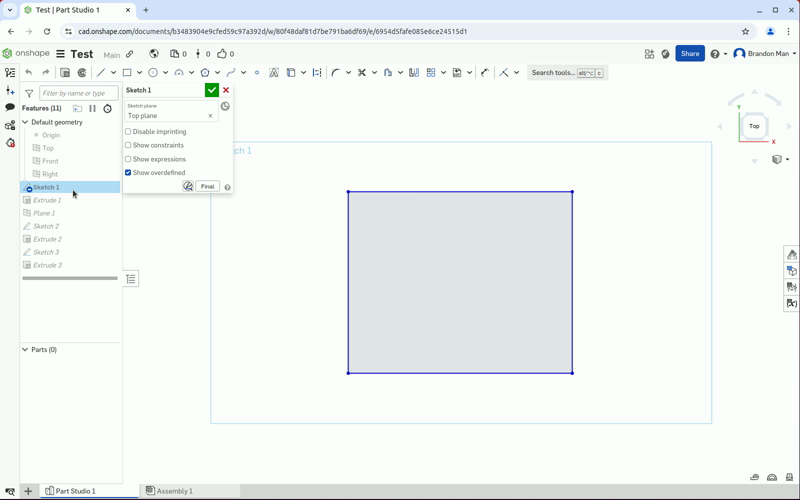
mouse_move(229, 92)
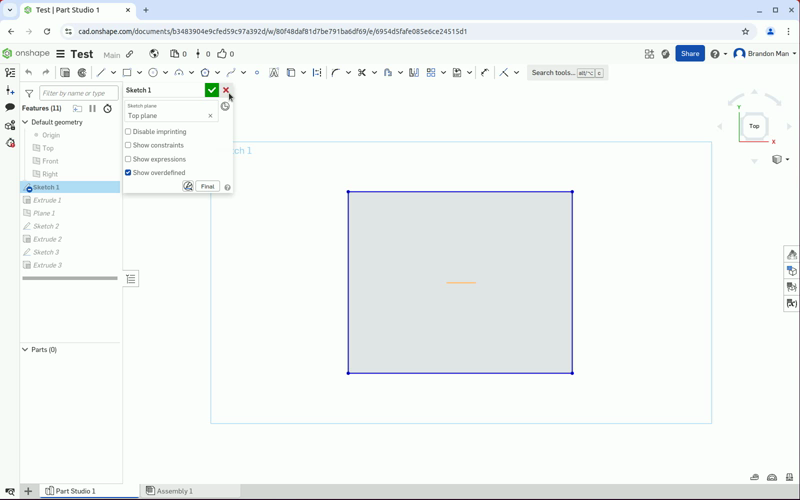
click(229, 92)
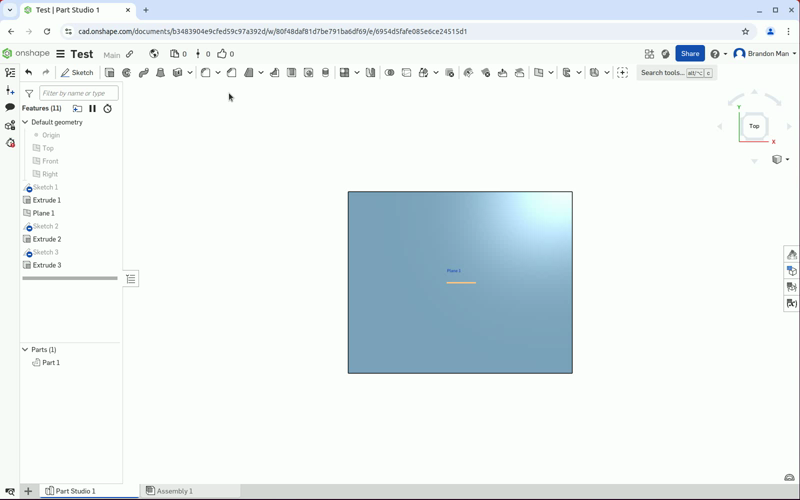
key(shift+s)
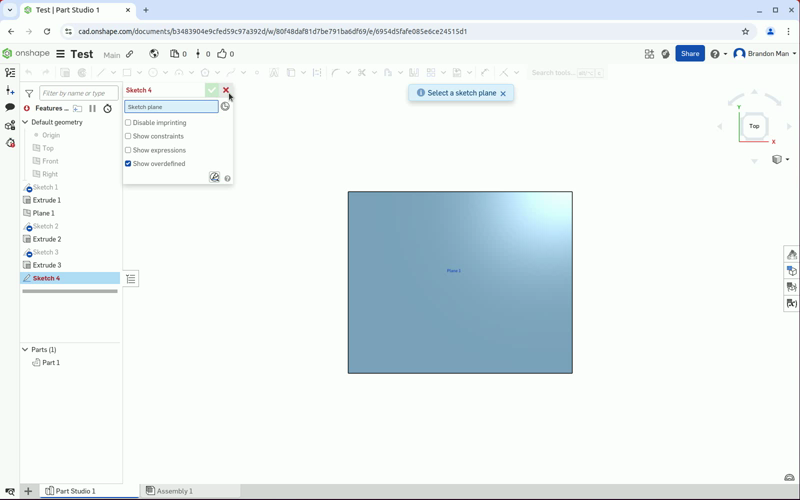
mouse_move(73, 215)
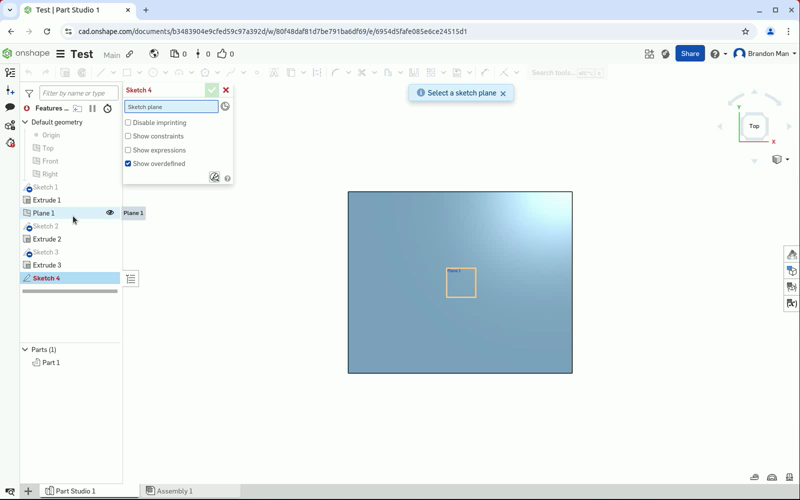
click(73, 215)
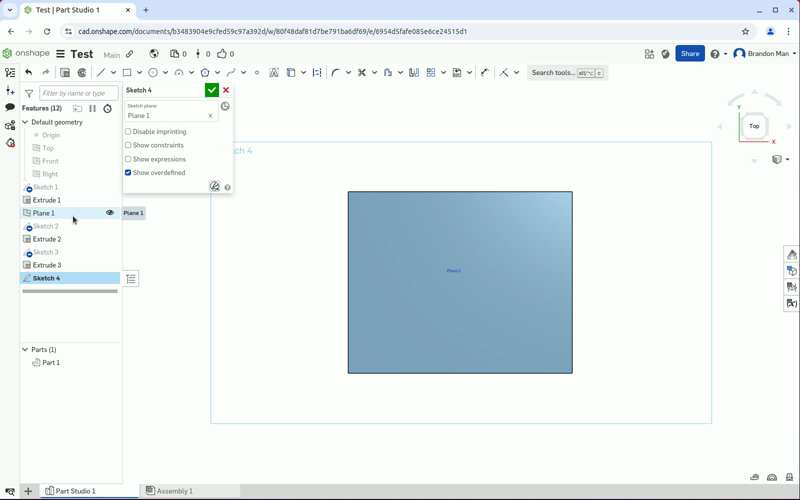
mouse_move(73, 352)
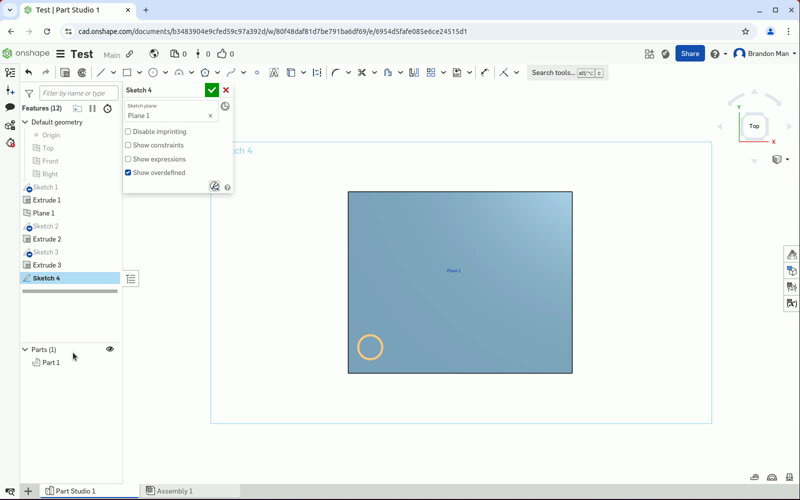
key(y)
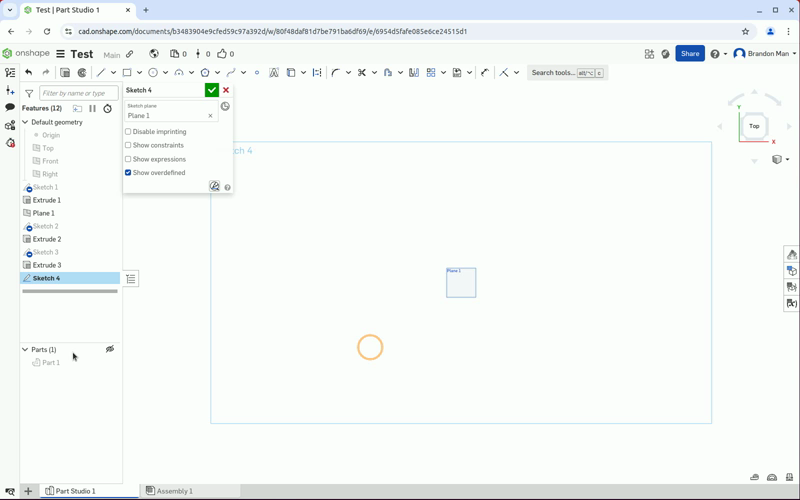
key(c)
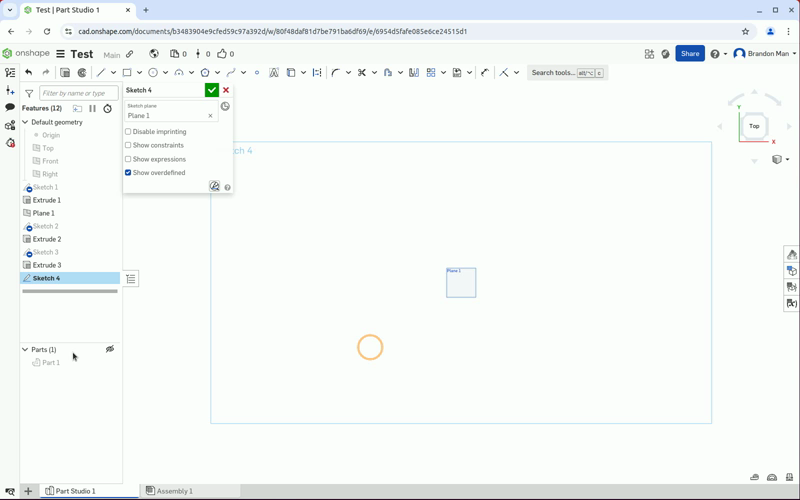
key_down(shift)
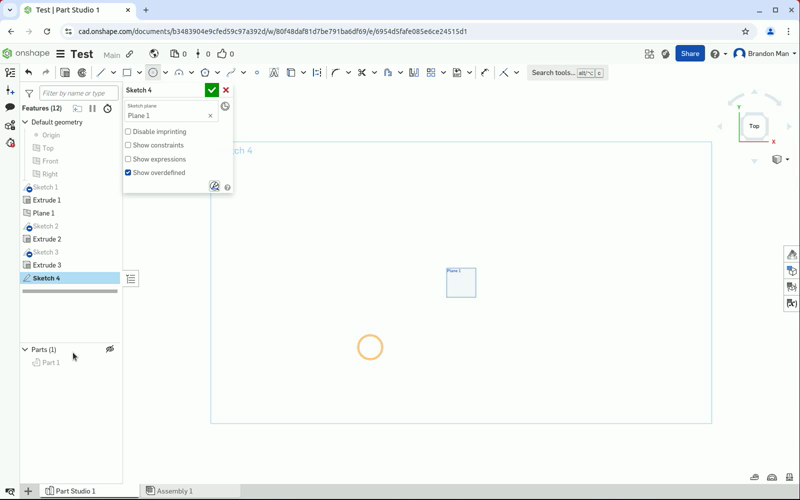
mouse_move(552, 218)
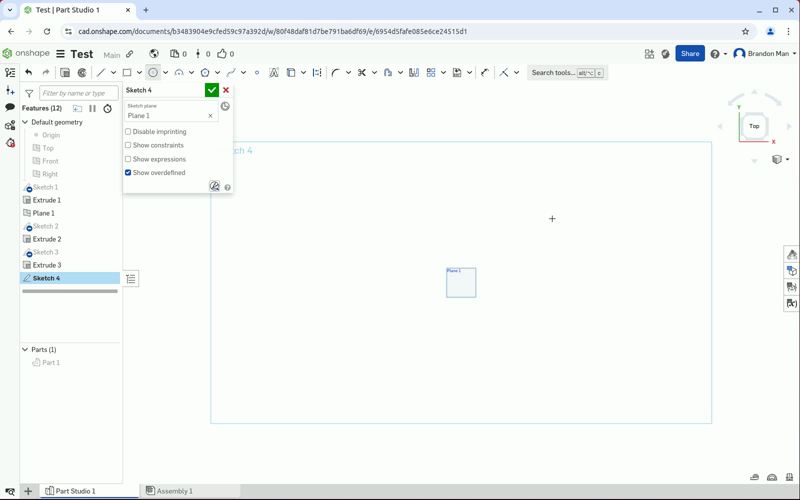
click(552, 218)
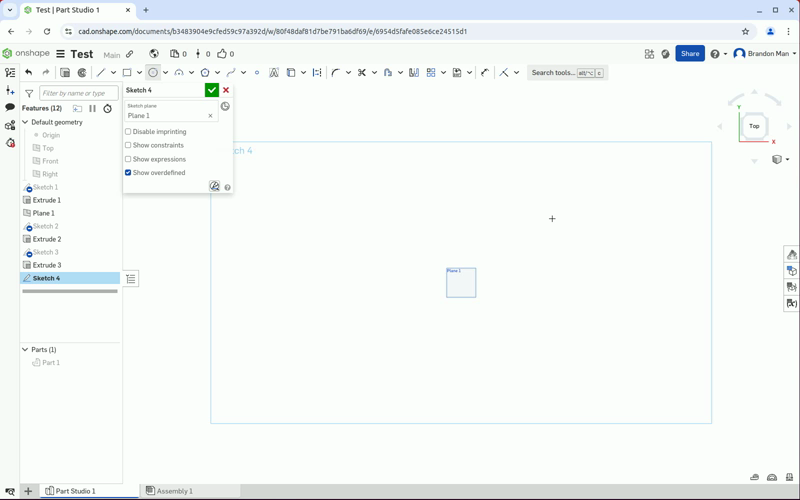
key_up(shift)
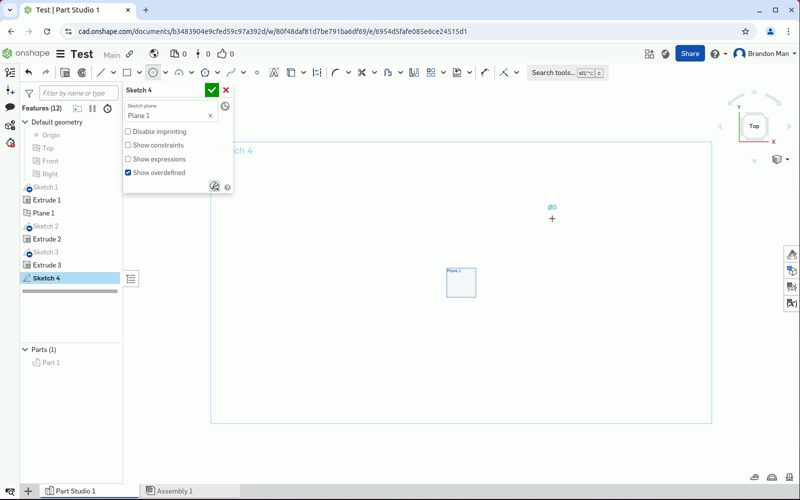
mouse_move(564, 218)
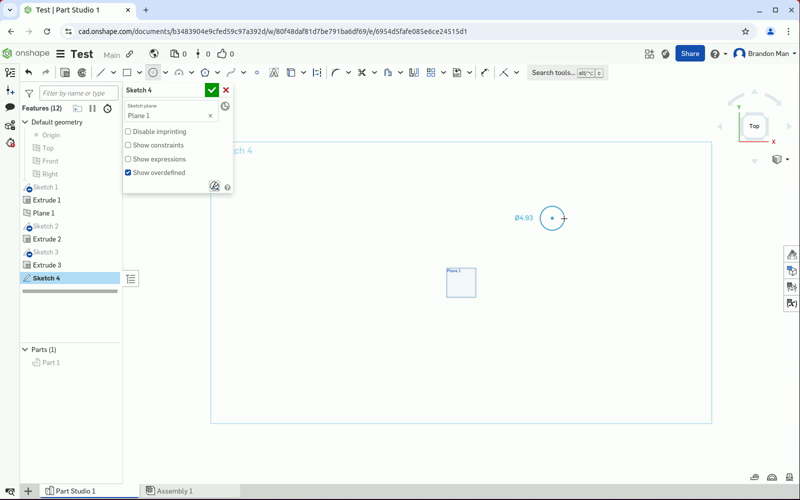
click(564, 218)
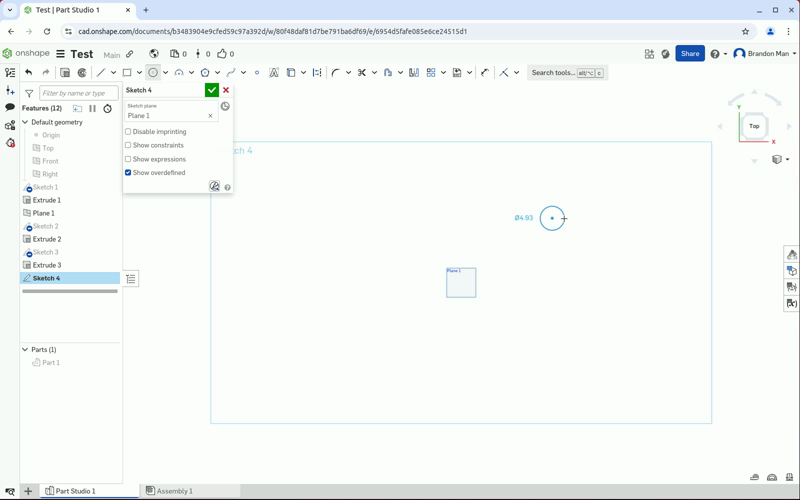
key(esc)
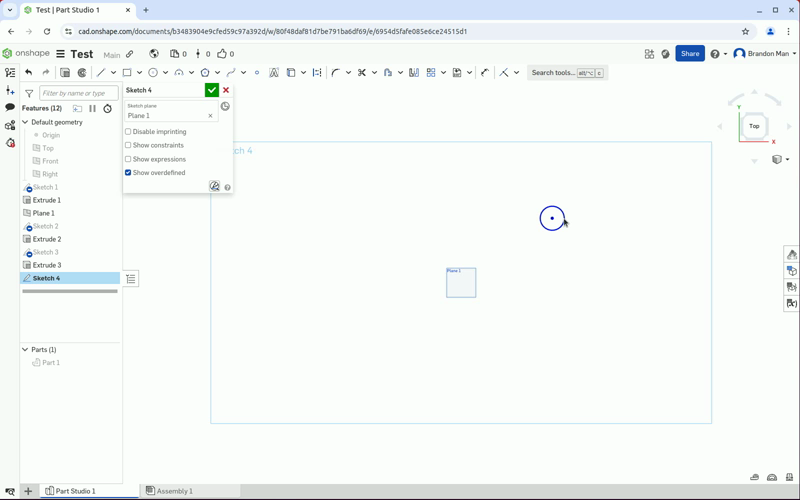
mouse_move(547, 218)
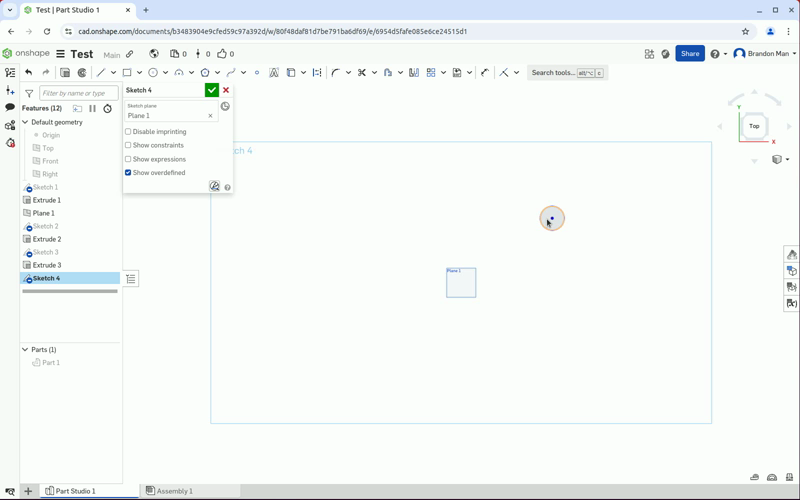
scroll(6)
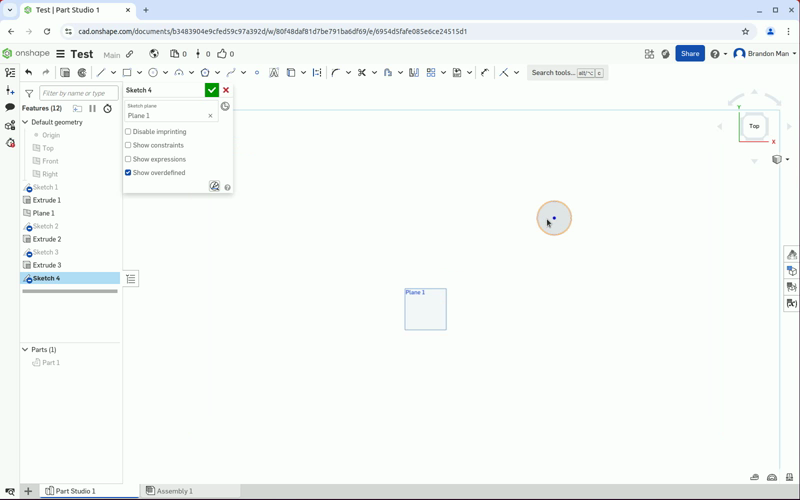
scroll(6)
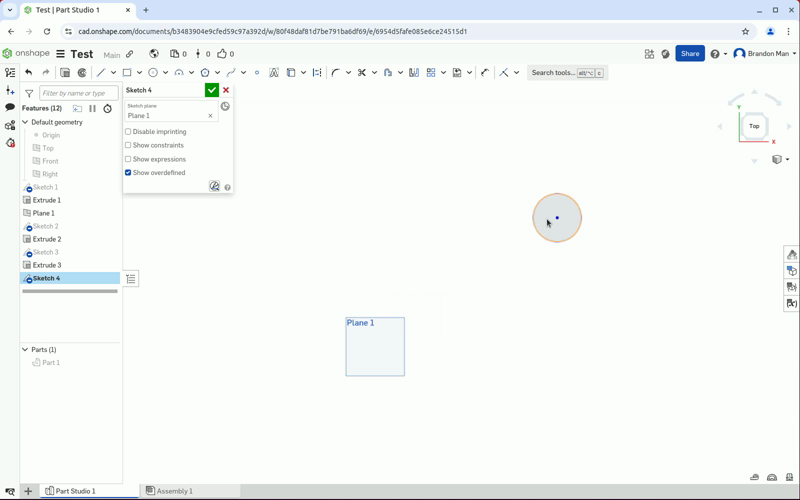
scroll(6)
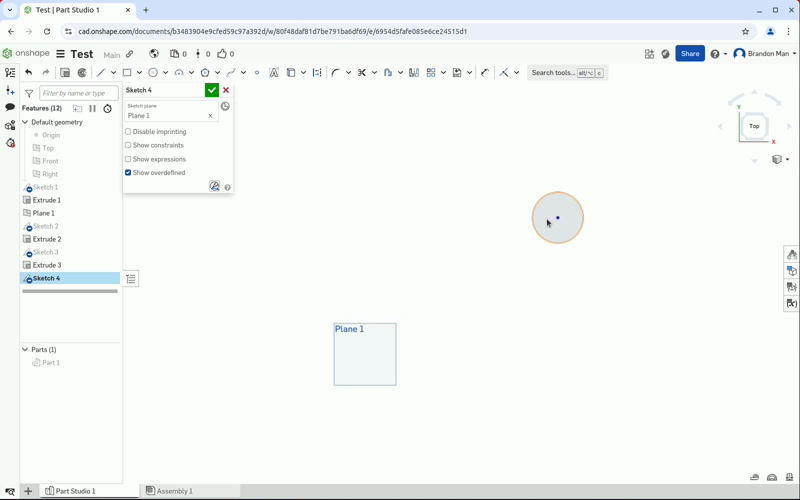
scroll(6)
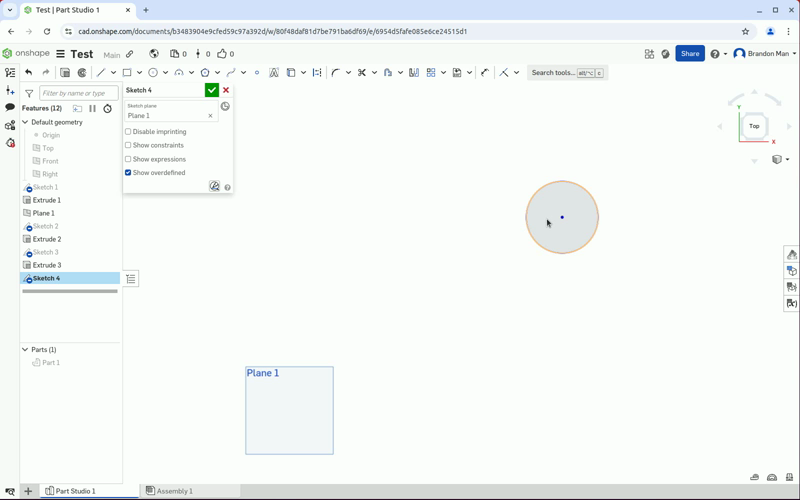
scroll(6)
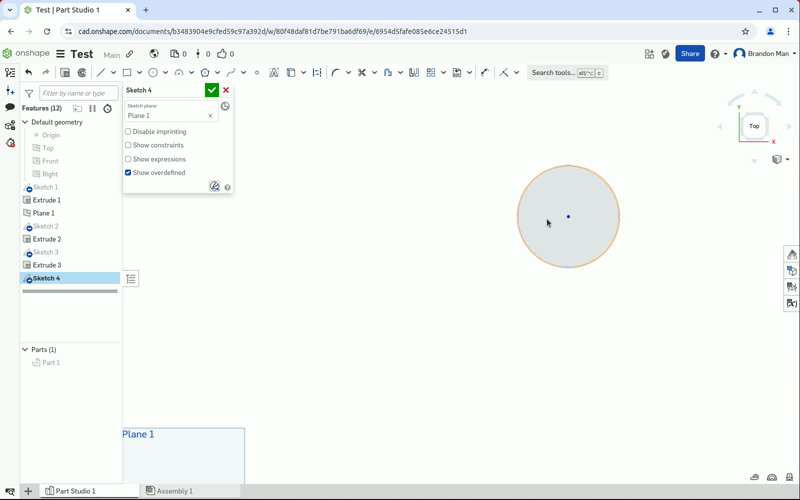
scroll(6)
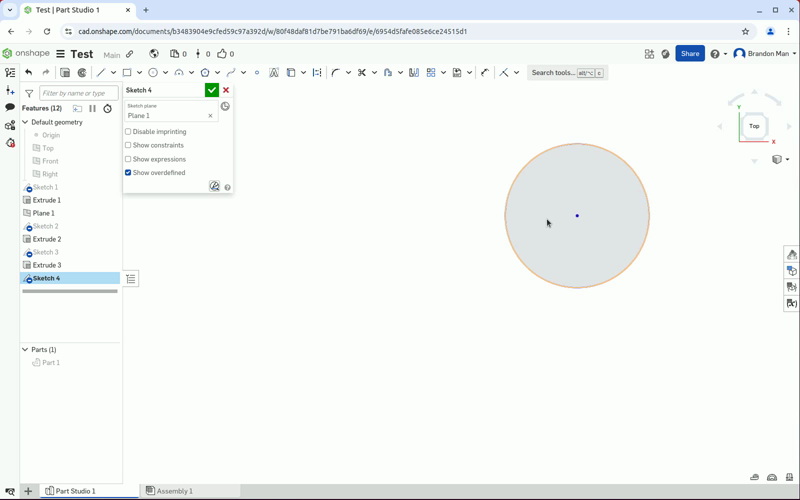
scroll(6)
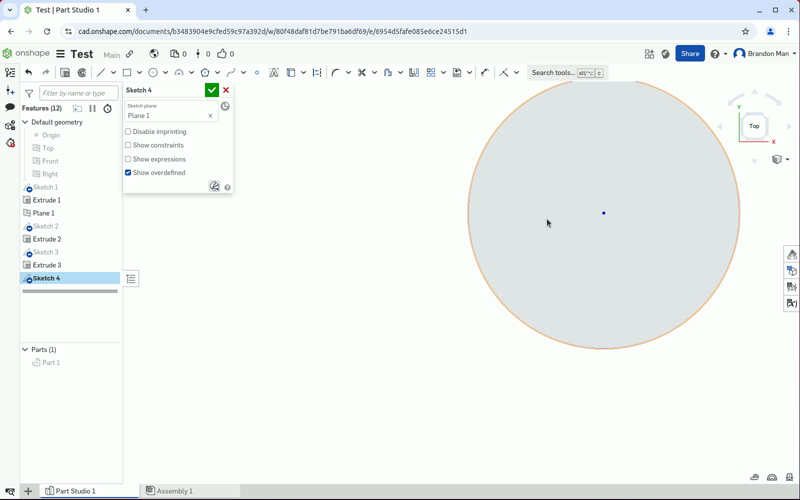
click(547, 218)
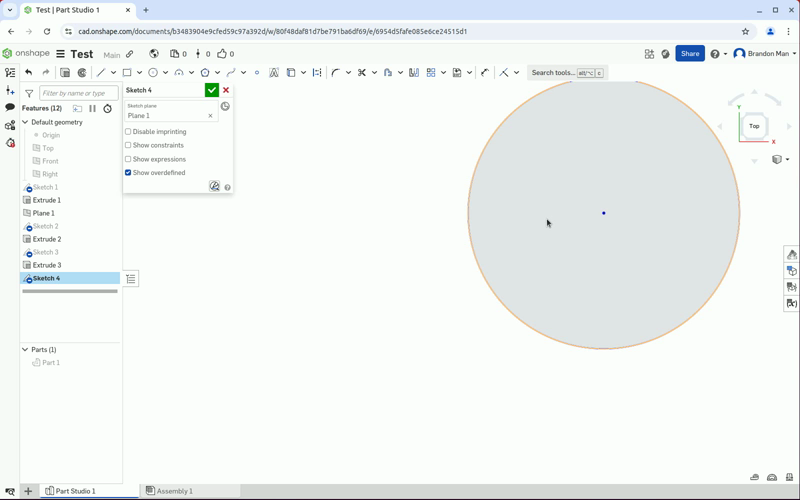
scroll(-6)
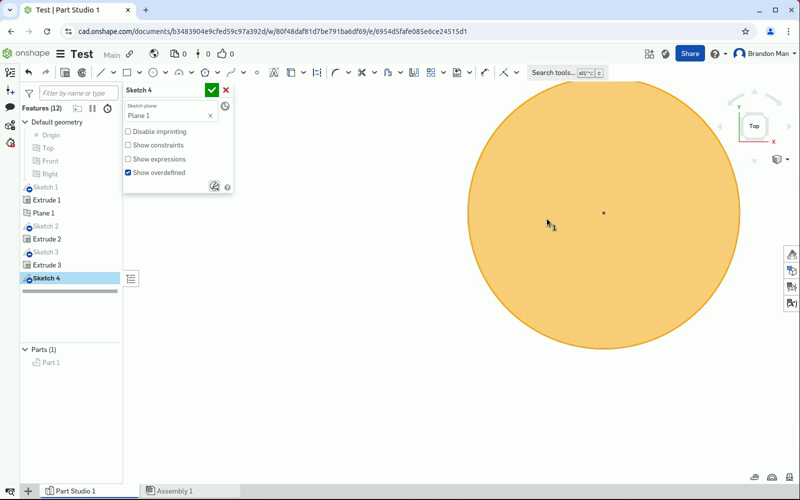
scroll(-6)
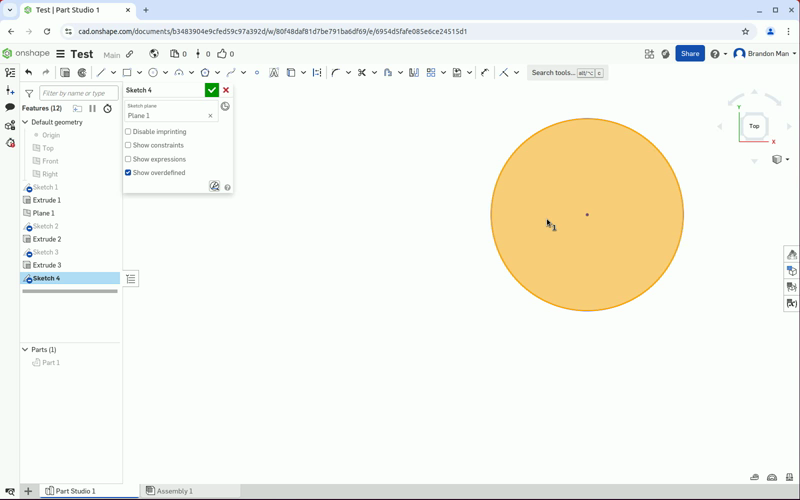
scroll(-6)
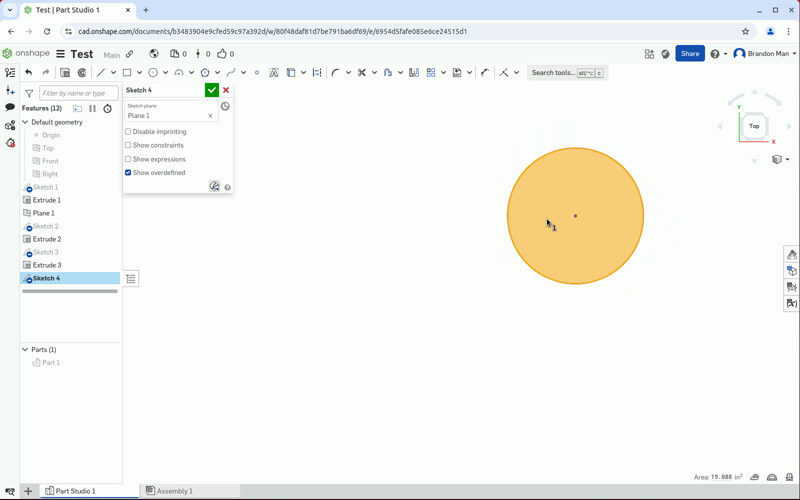
scroll(-6)
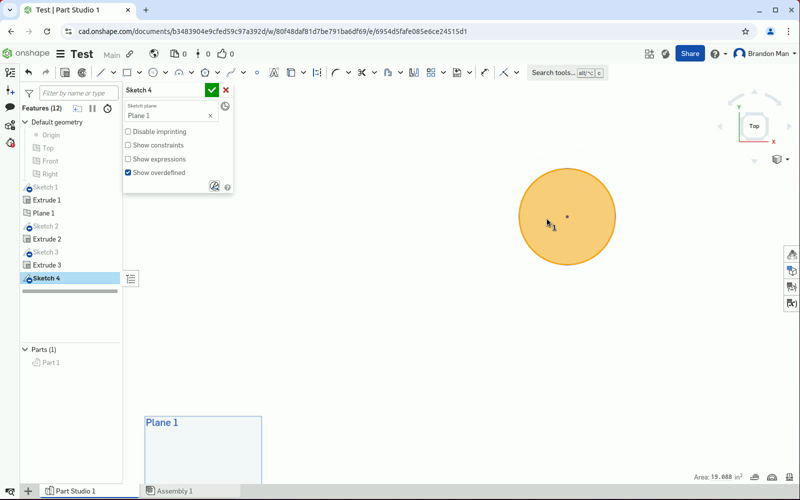
scroll(-6)
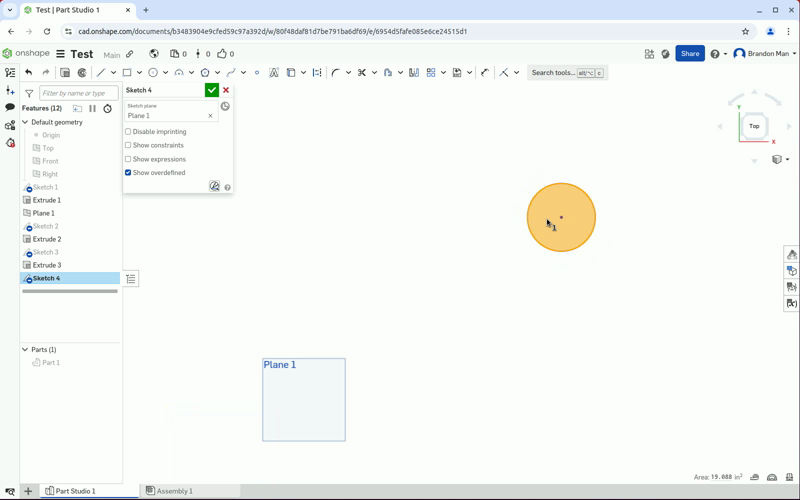
scroll(-6)
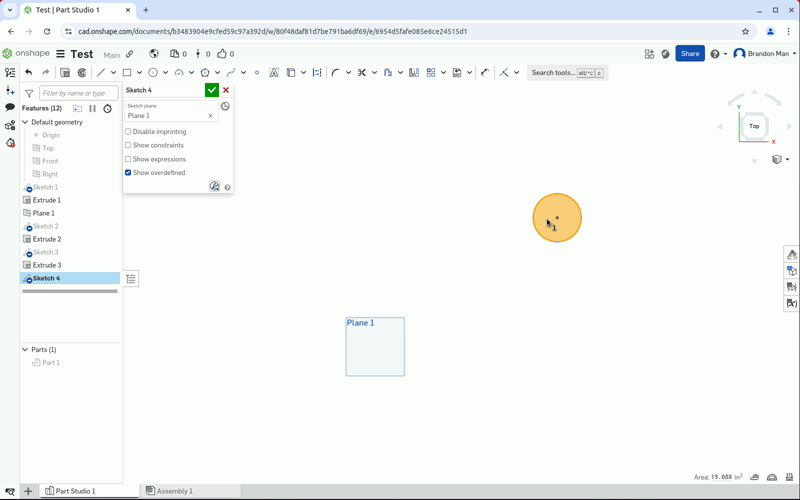
scroll(-6)
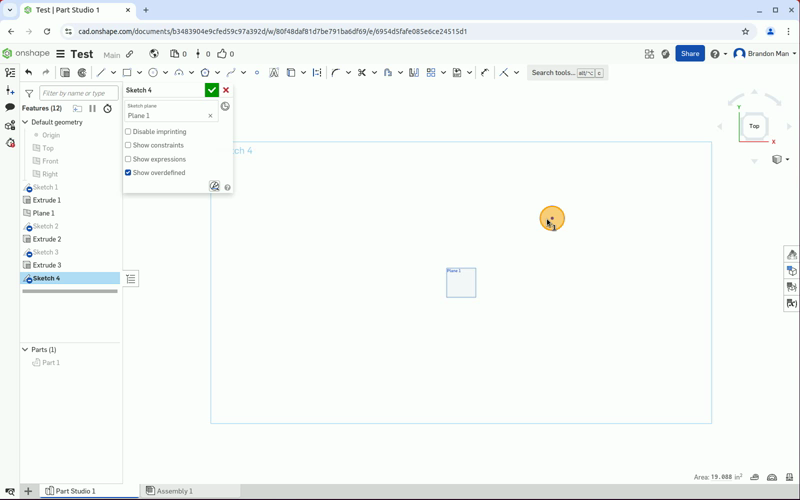
mouse_move(73, 352)
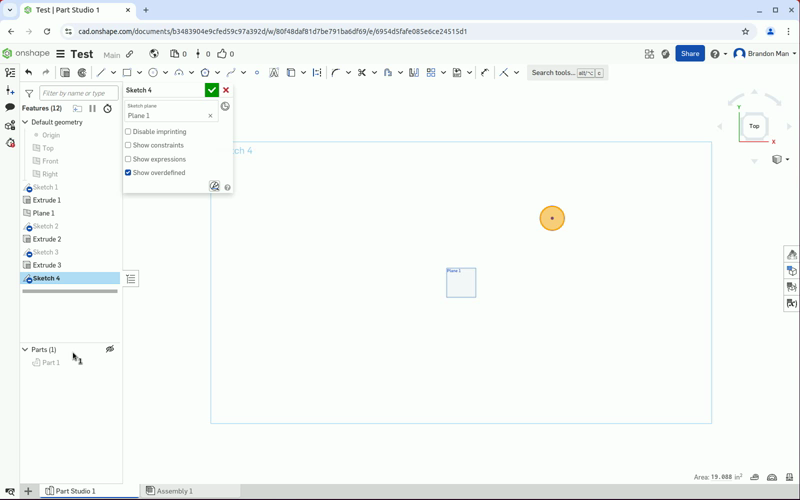
key(shift+y)
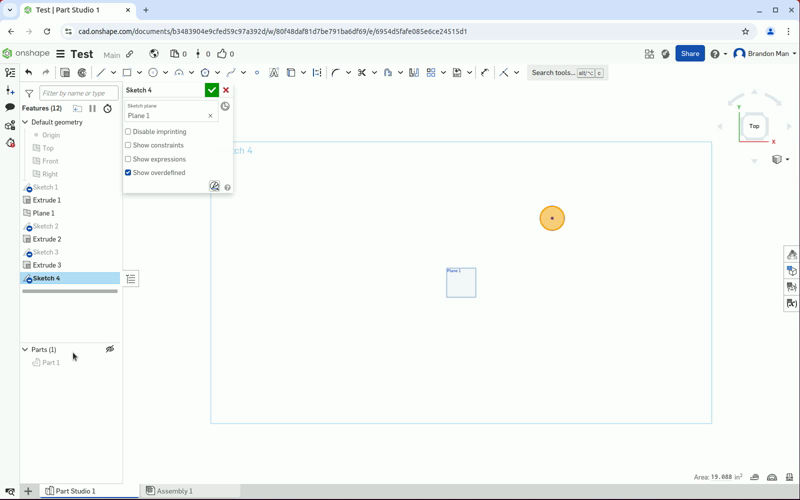
key(shift+e)
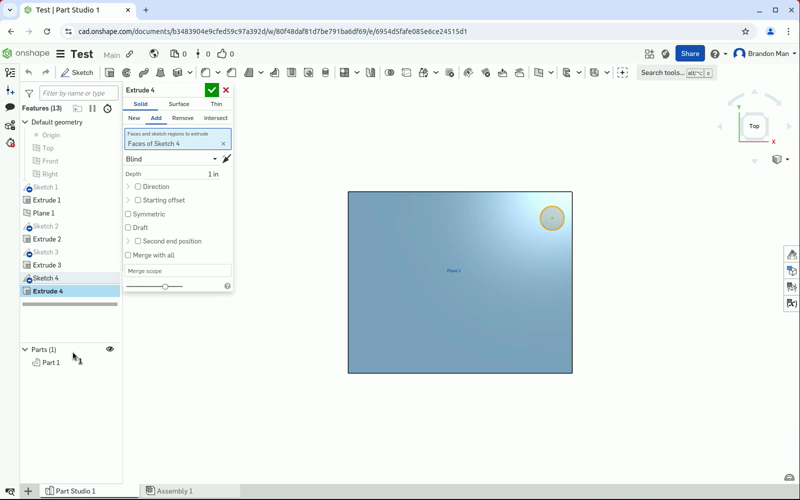
mouse_move(143, 106)
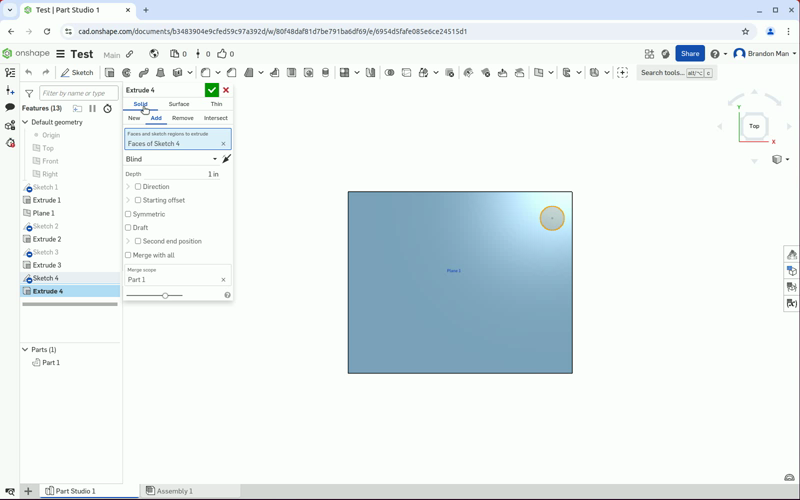
click(143, 106)
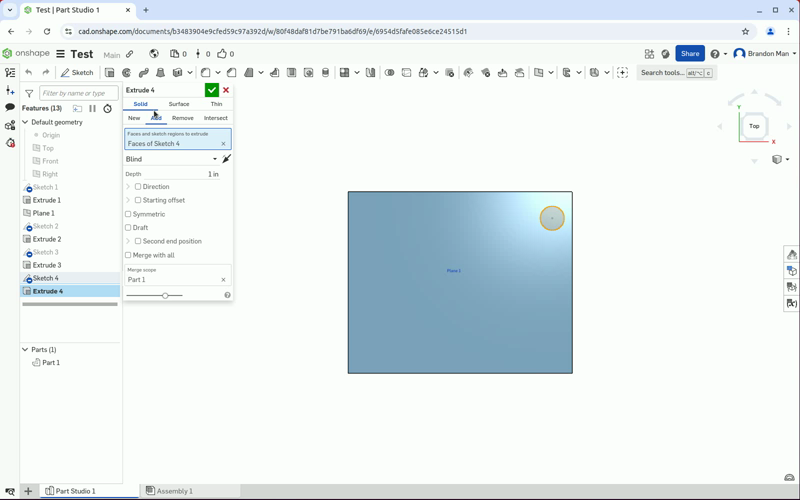
mouse_move(186, 120)
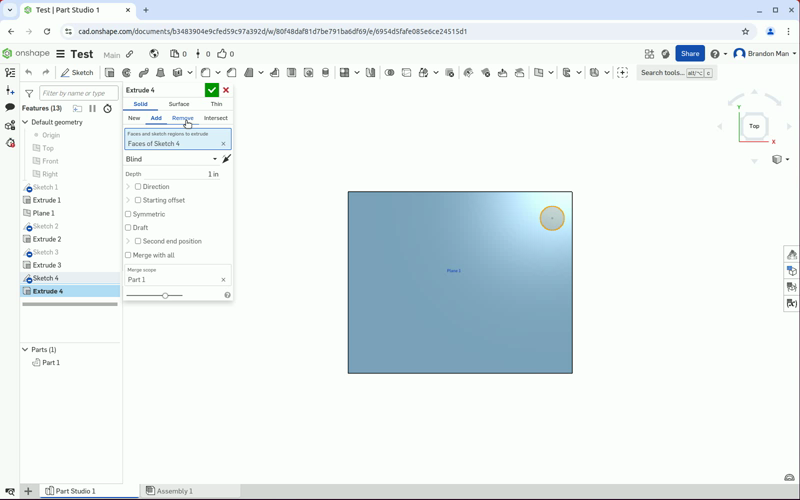
click(186, 120)
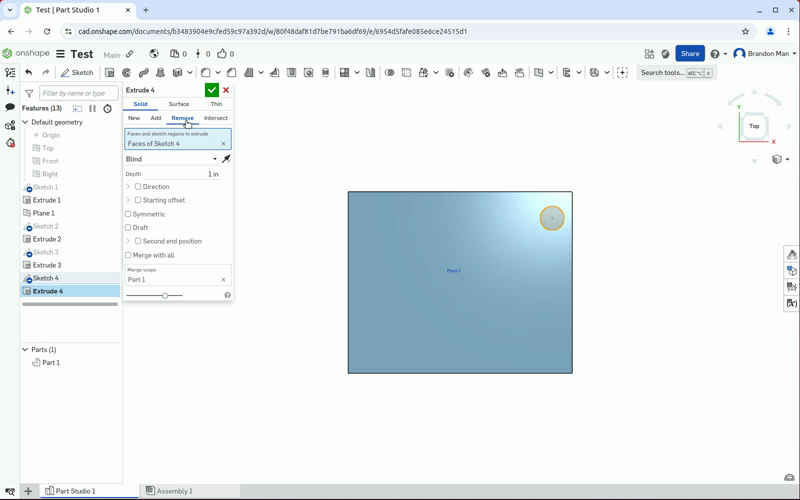
key(tab, 4)
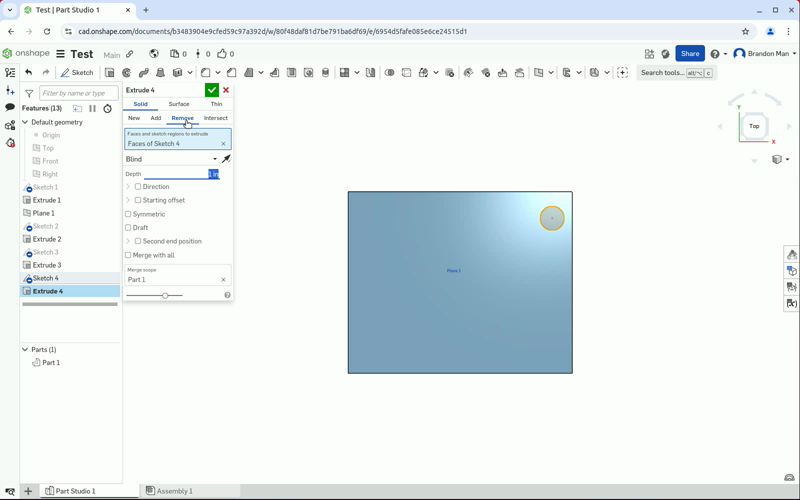
text(30.811)
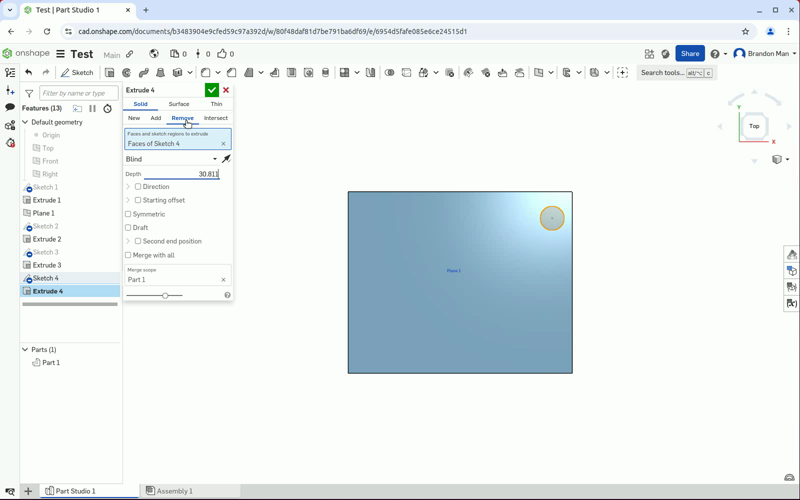
key(tab, 6)
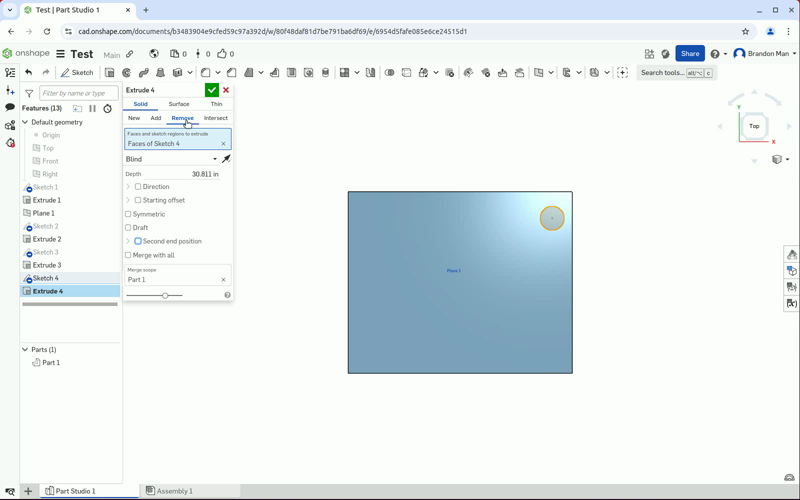
key(space)
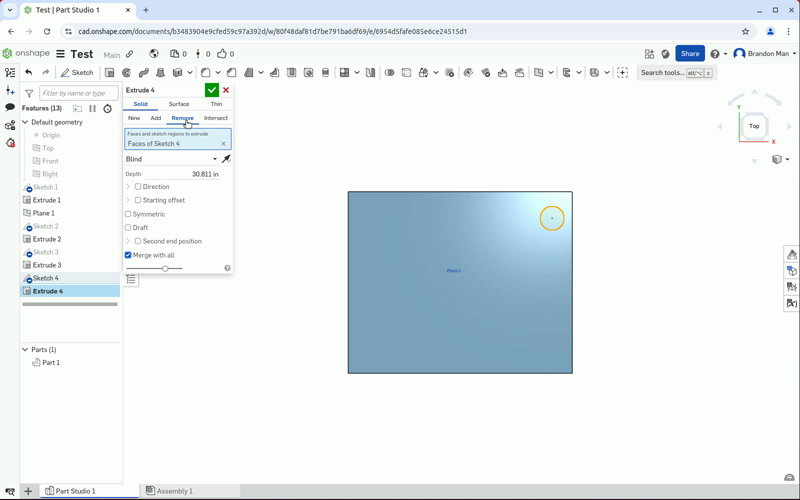
key(enter)
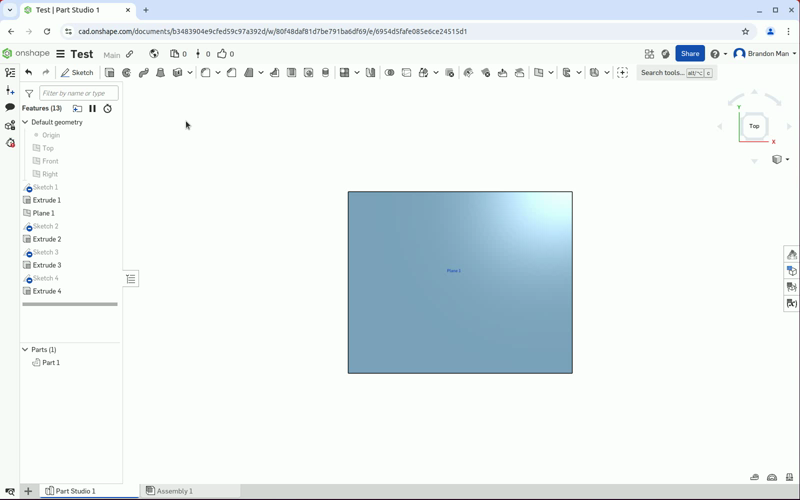
key(shift+h)
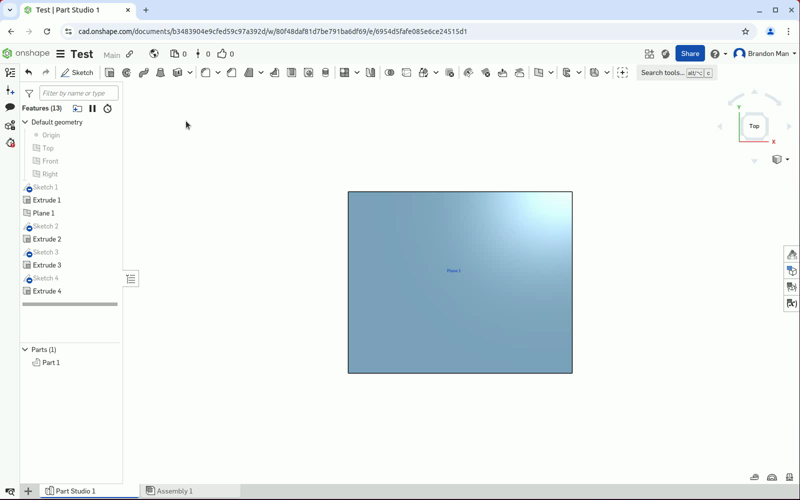
key(shift+h)
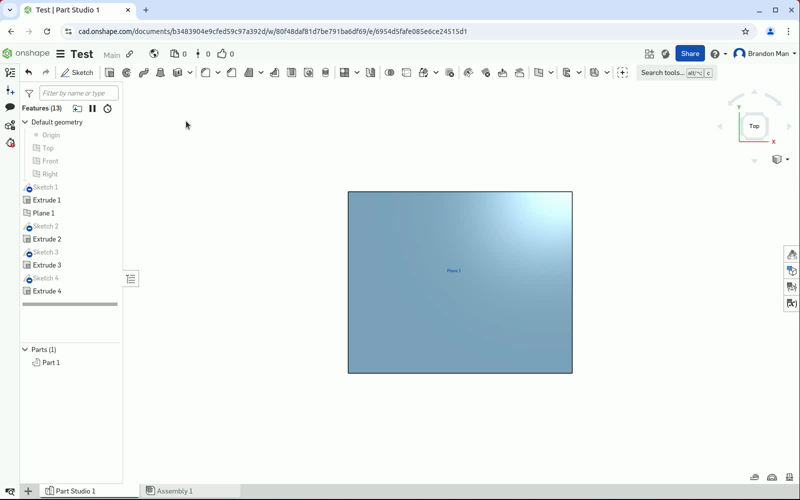
mouse_move(73, 189)
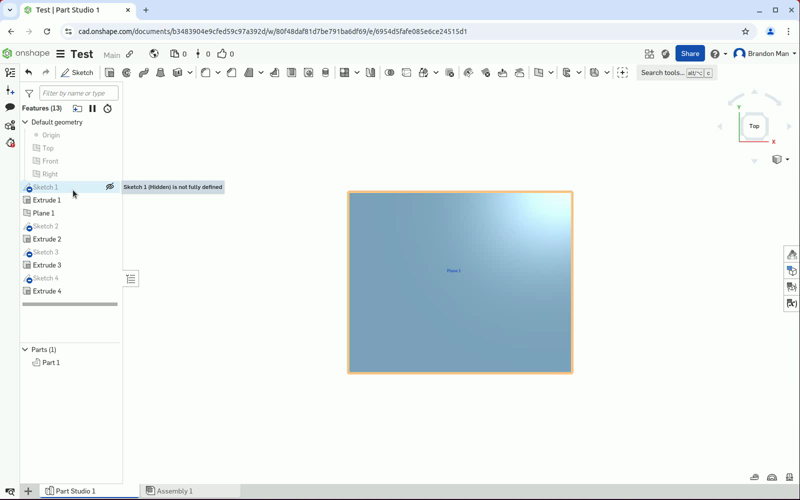
click(73, 189)
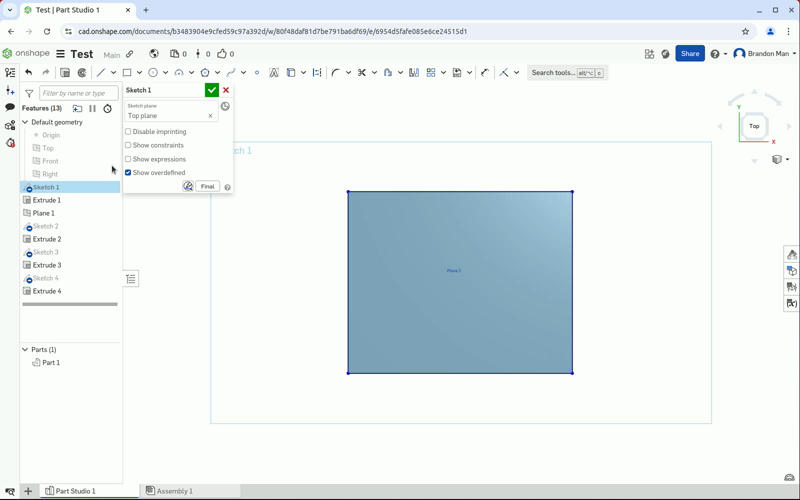
mouse_move(229, 92)
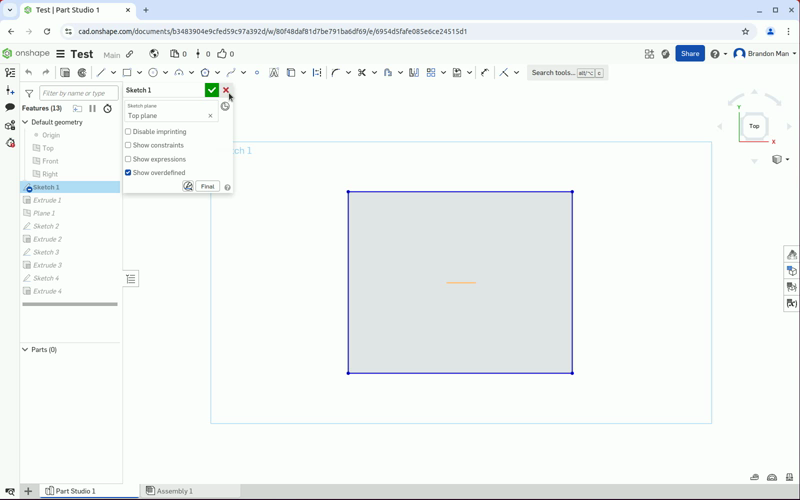
click(229, 92)
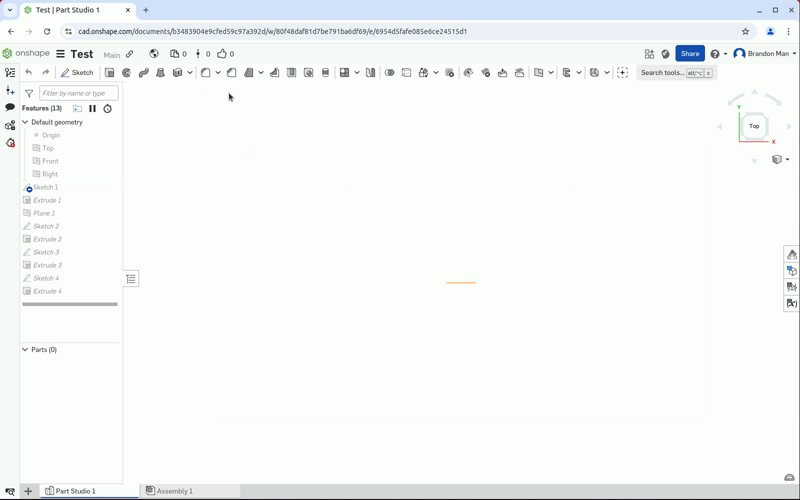
key(shift+s)
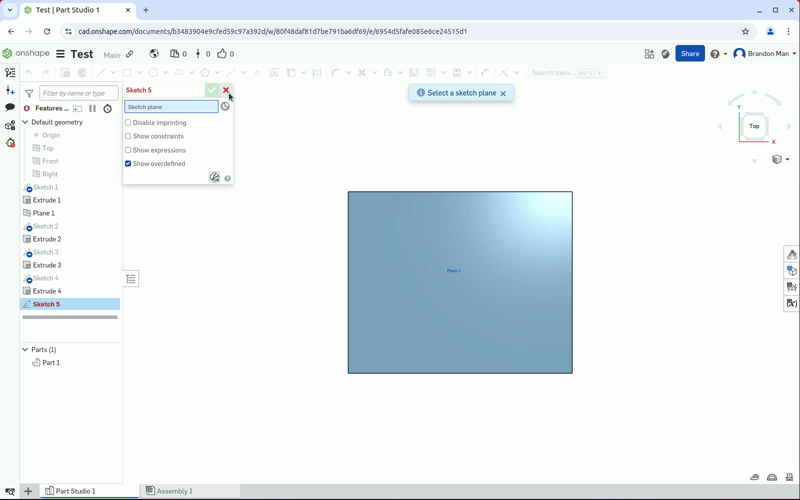
mouse_move(73, 215)
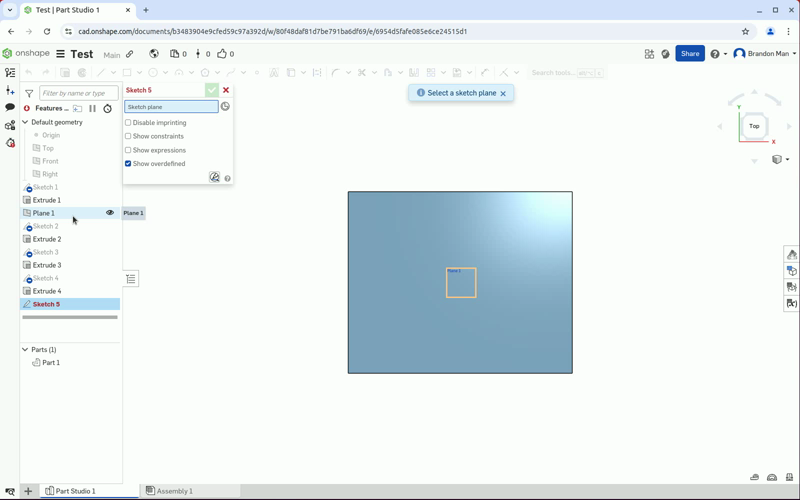
click(73, 215)
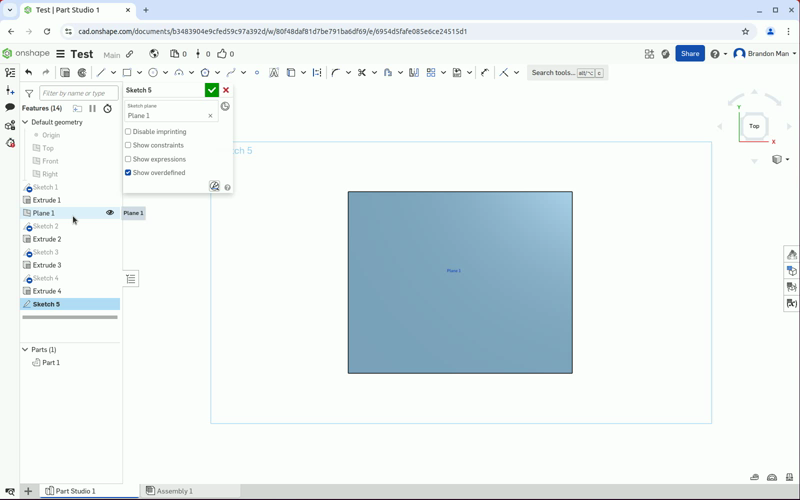
mouse_move(73, 352)
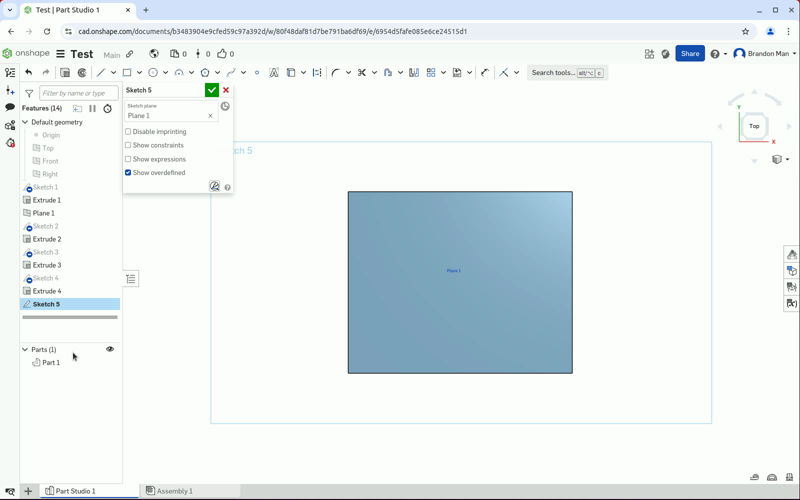
key(y)
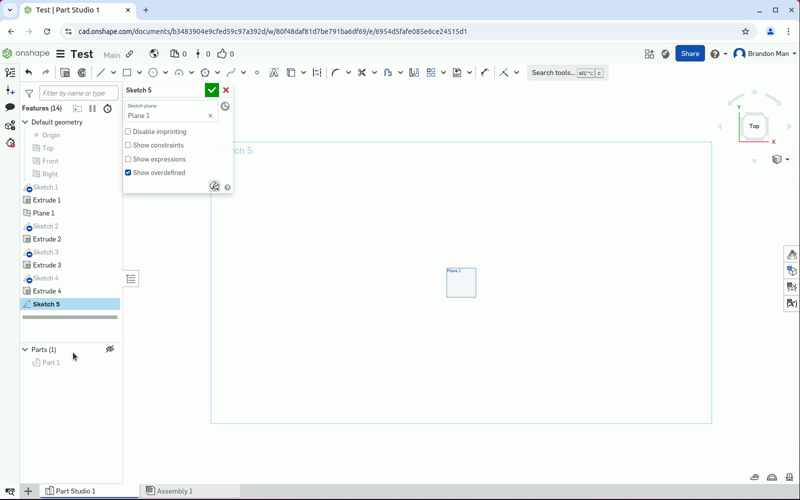
key(c)
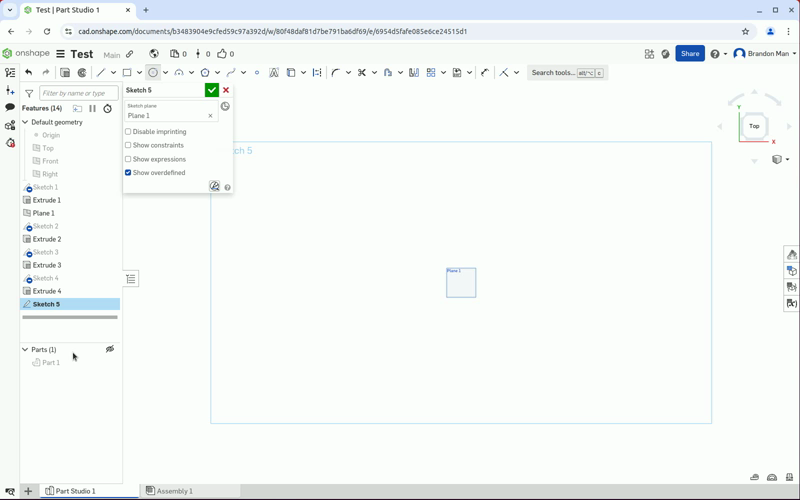
key_down(shift)
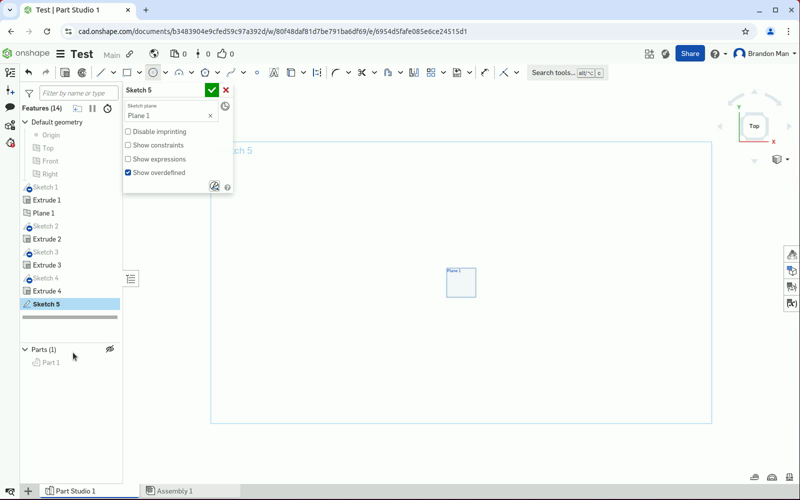
mouse_move(552, 347)
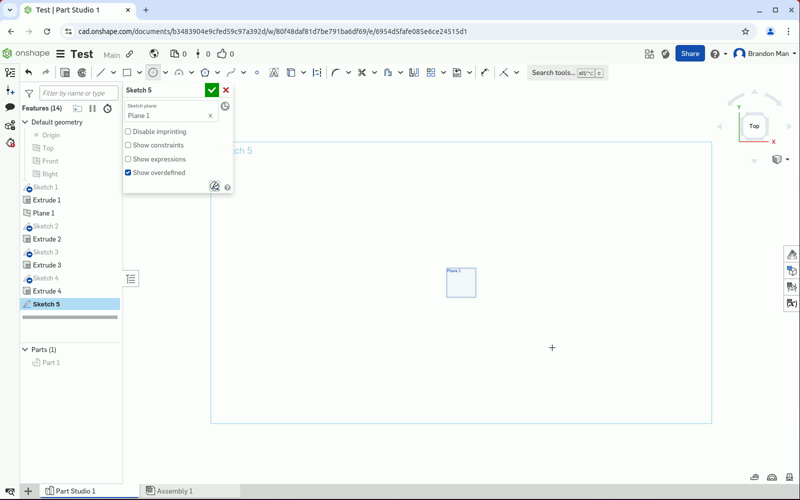
click(552, 347)
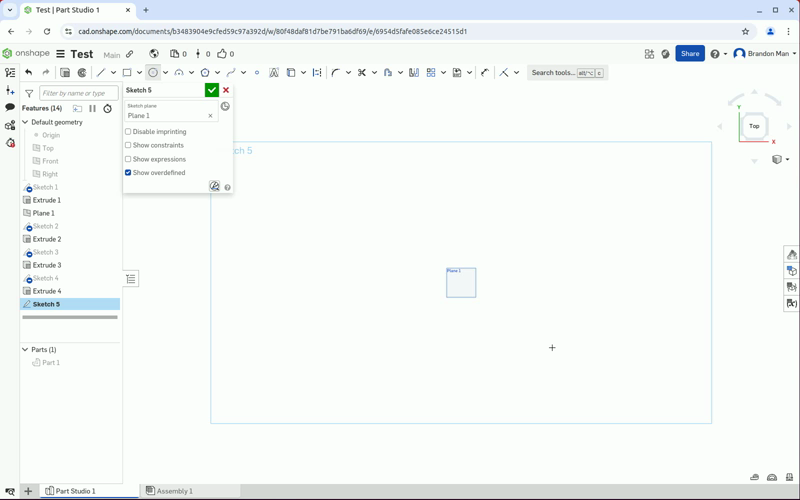
key_up(shift)
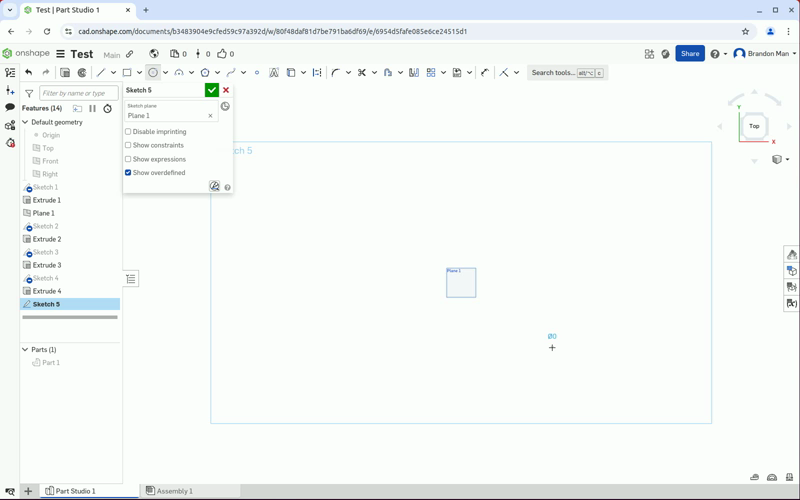
mouse_move(564, 347)
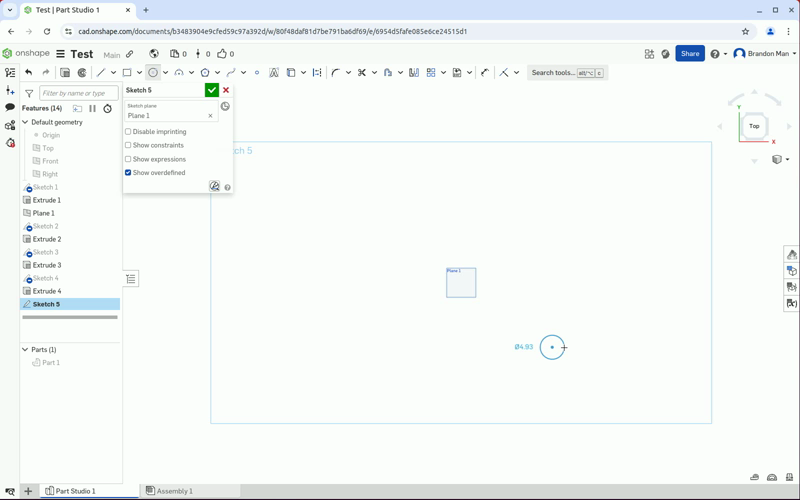
click(564, 347)
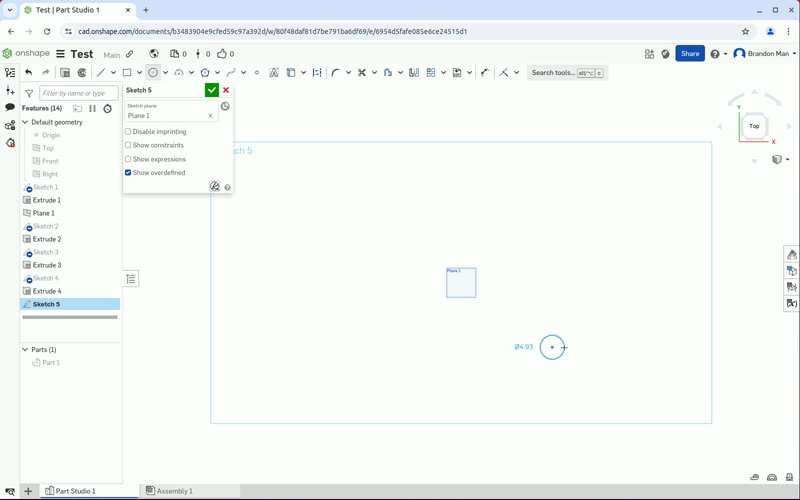
key(esc)
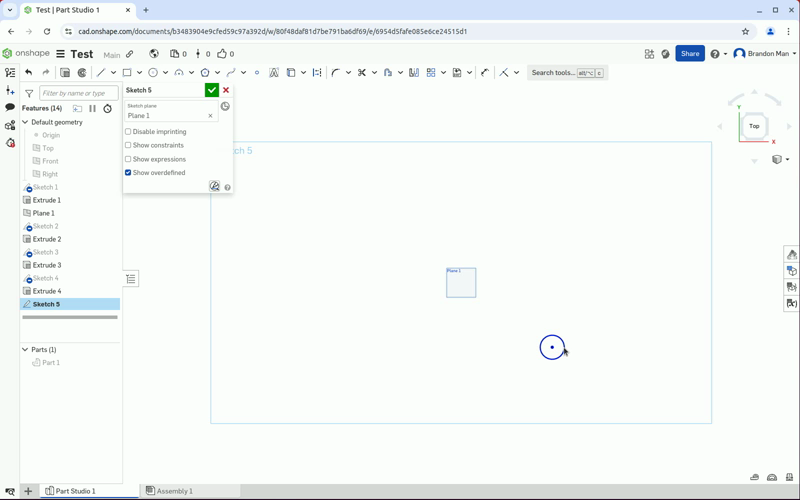
mouse_move(563, 346)
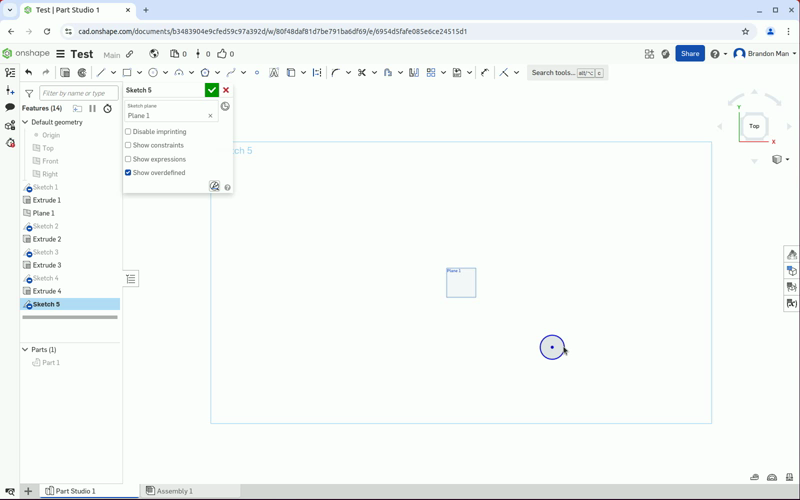
scroll(6)
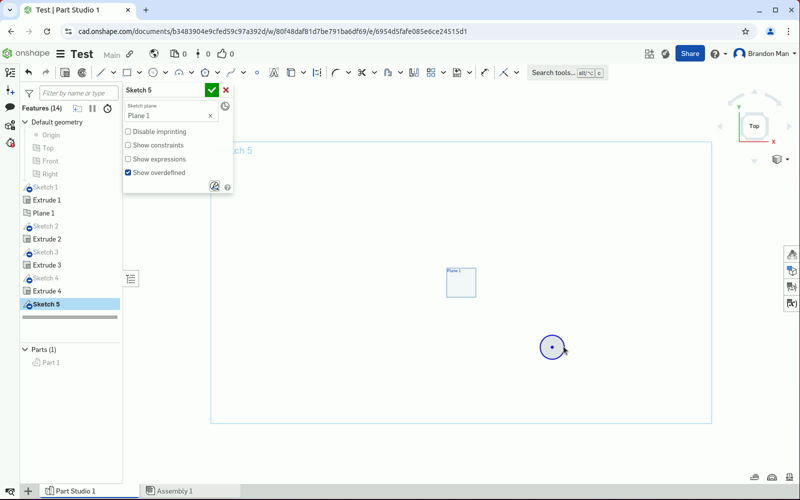
scroll(6)
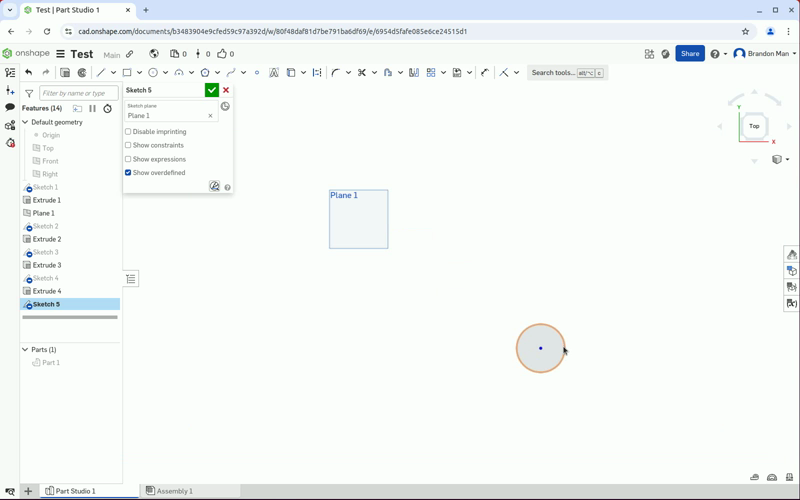
scroll(6)
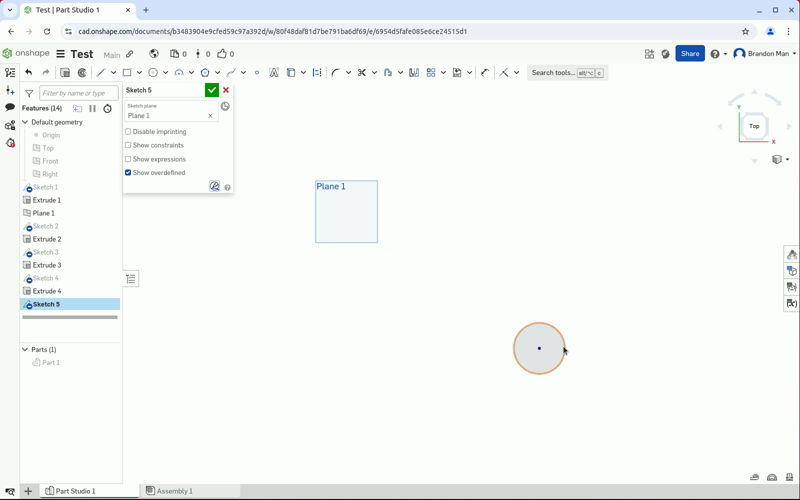
scroll(6)
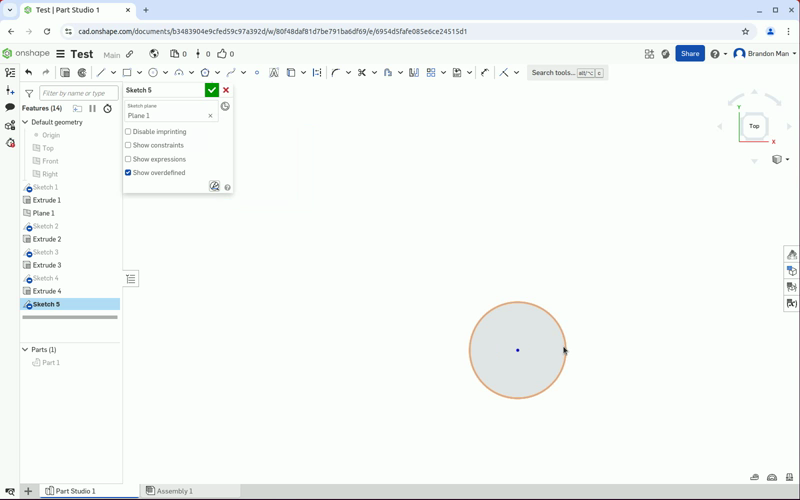
scroll(6)
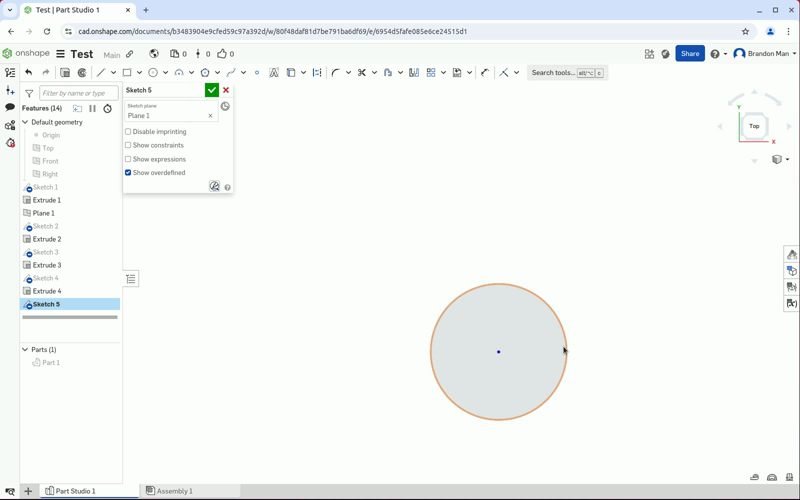
scroll(6)
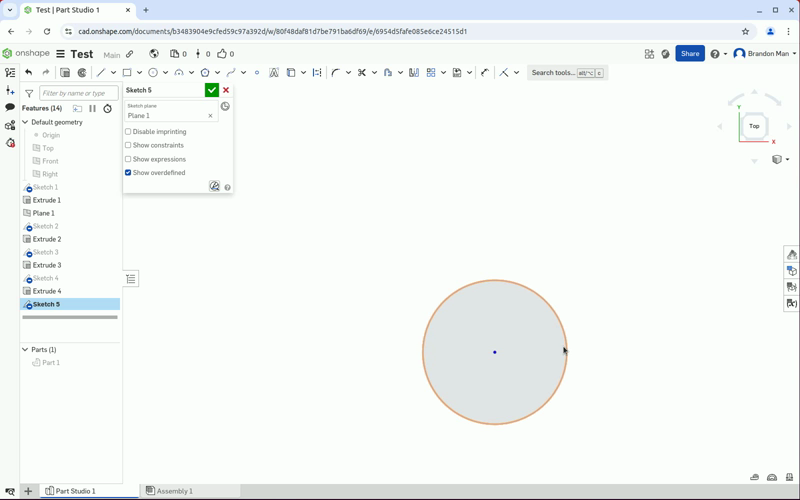
scroll(6)
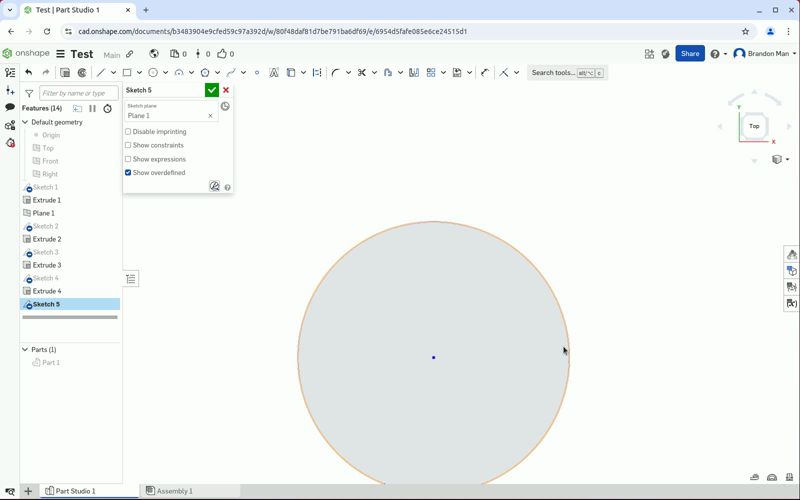
click(563, 346)
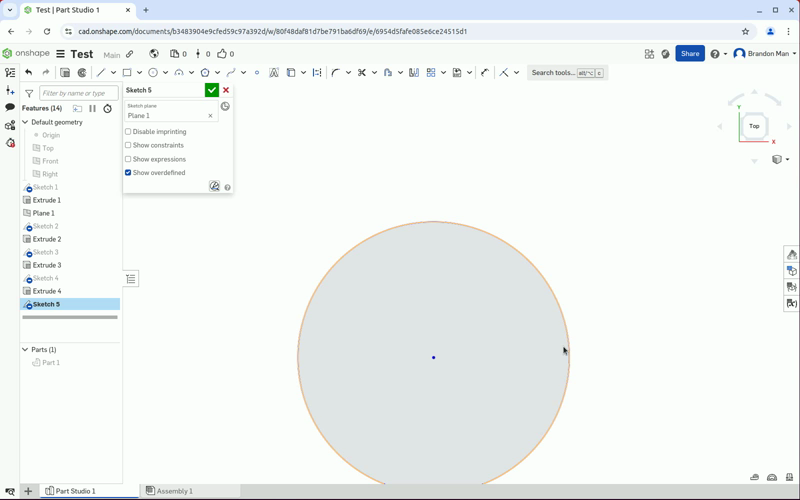
scroll(-6)
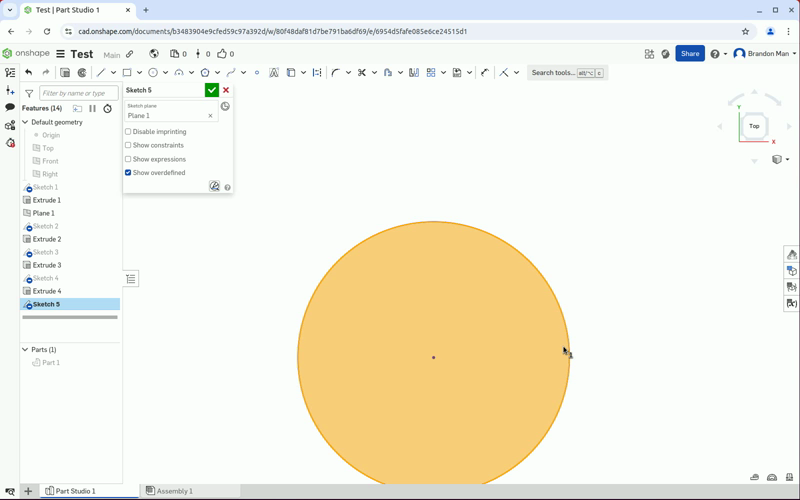
scroll(-6)
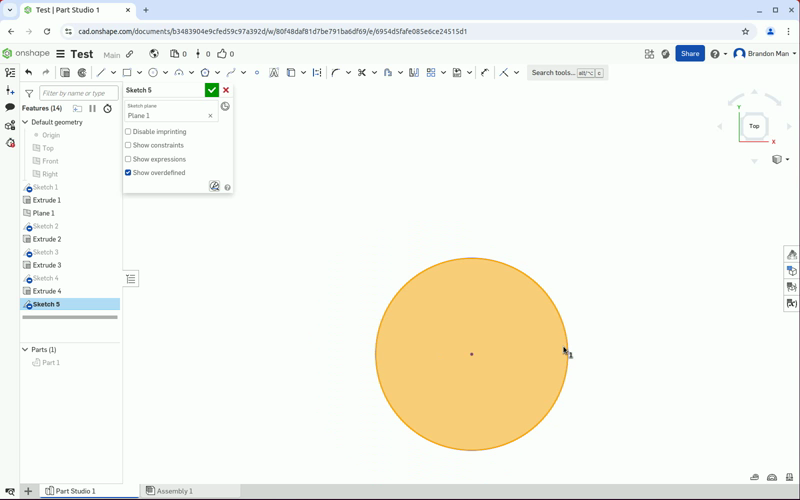
scroll(-6)
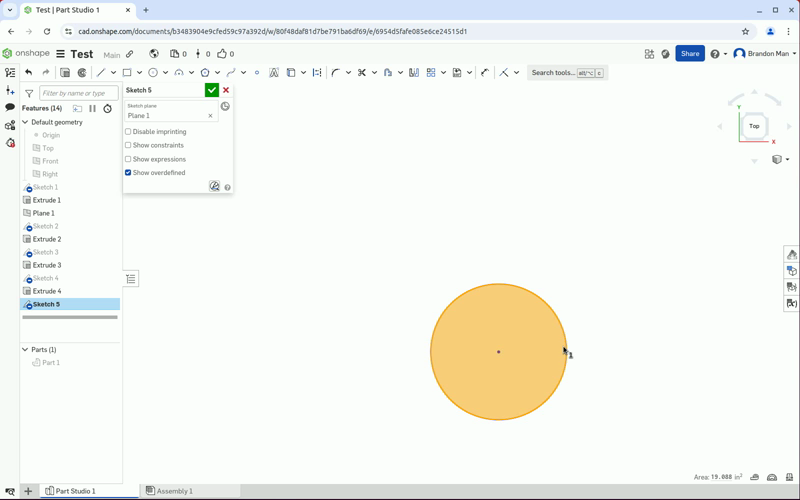
scroll(-6)
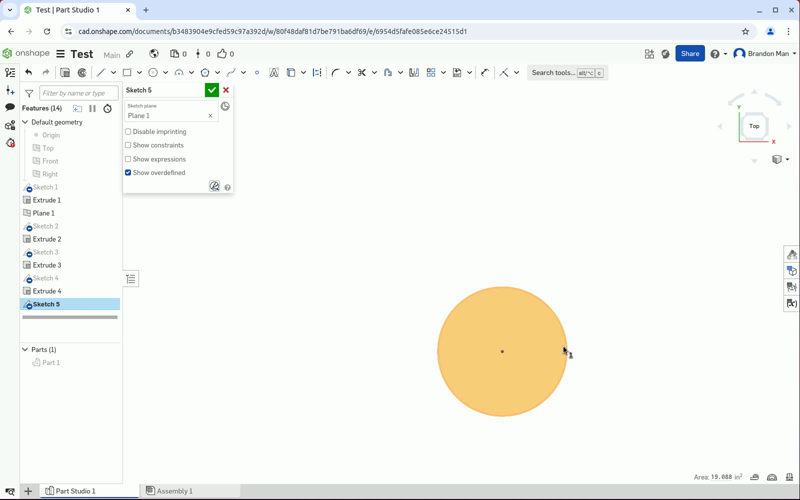
scroll(-6)
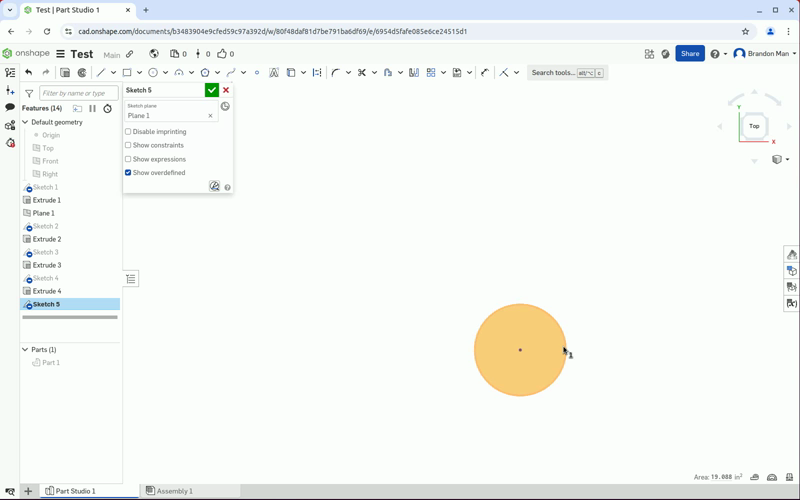
scroll(-6)
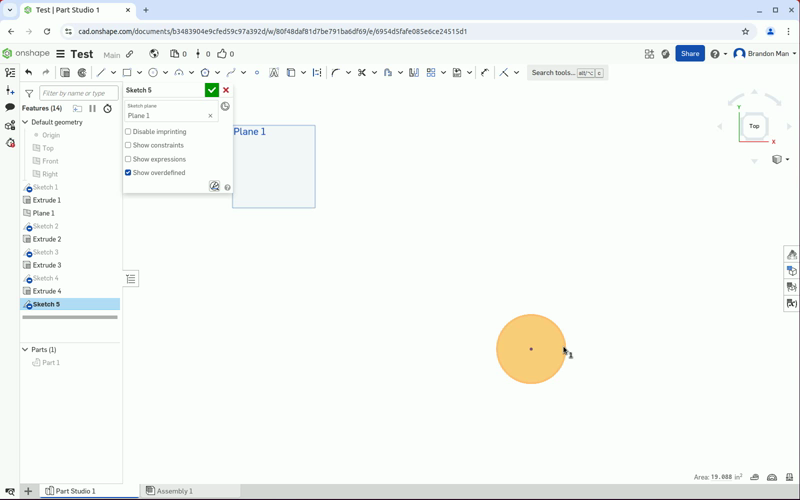
scroll(-6)
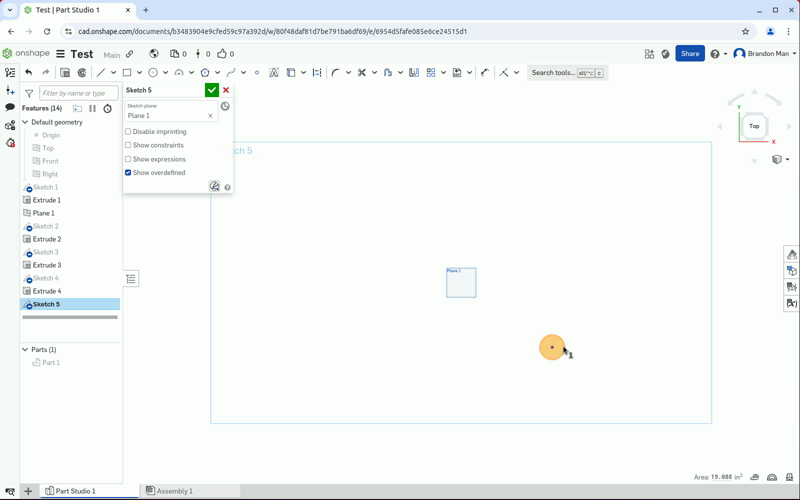
mouse_move(73, 352)
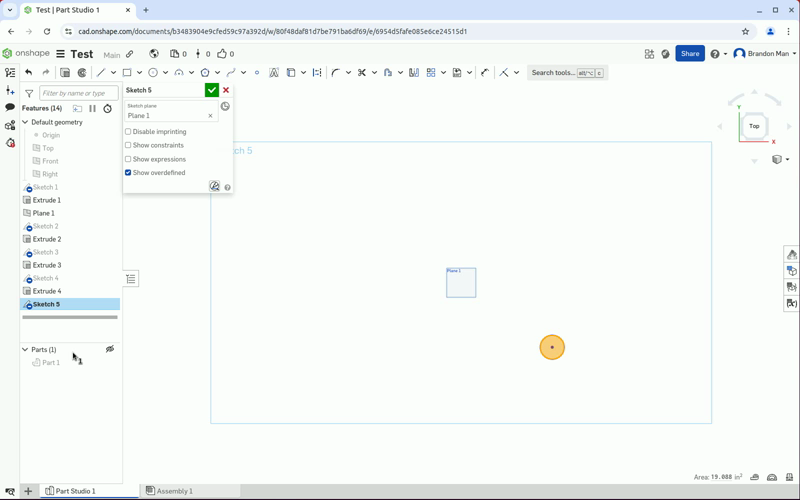
key(shift+y)
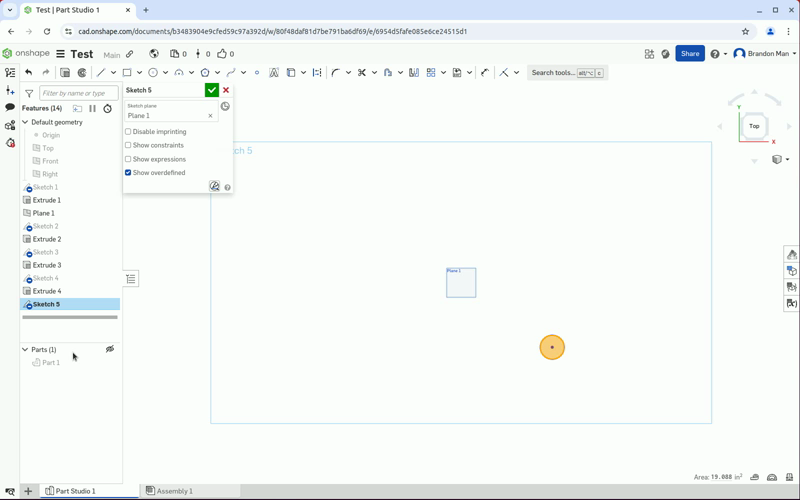
key(shift+e)
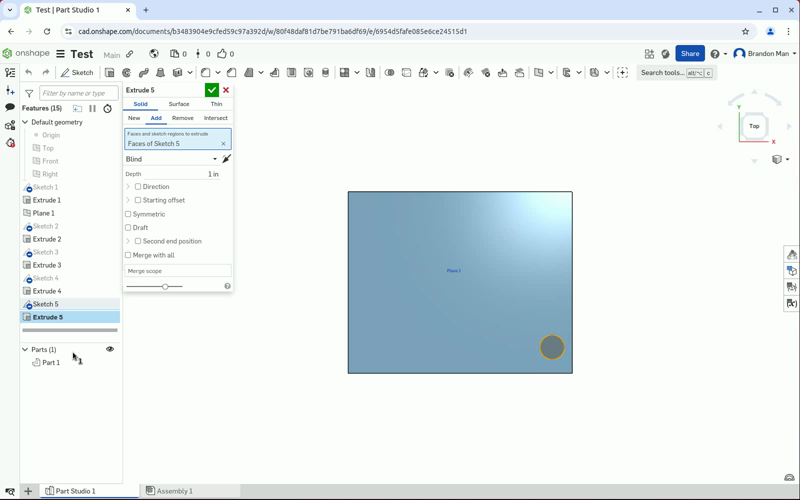
mouse_move(143, 106)
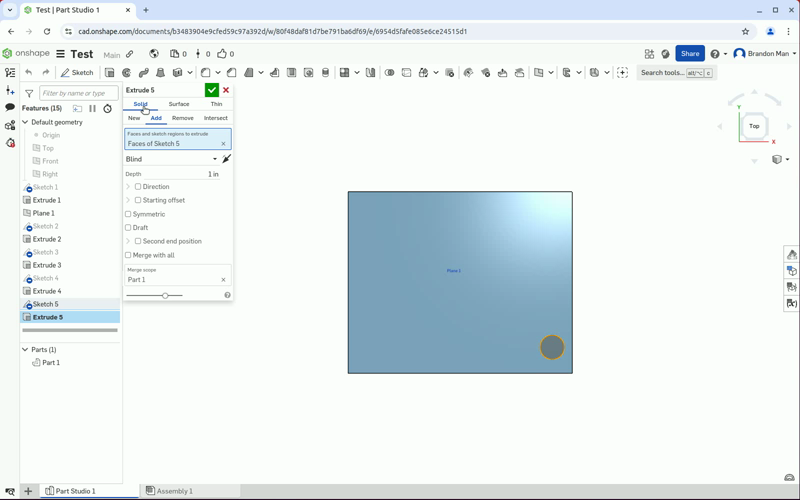
click(143, 106)
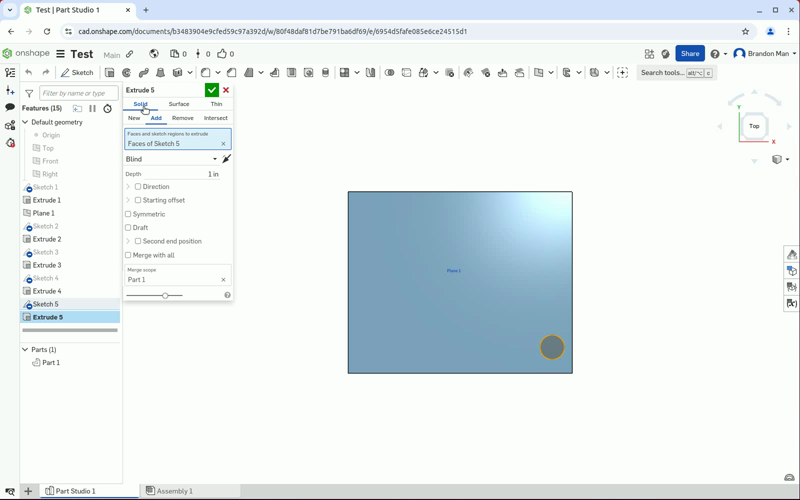
mouse_move(186, 120)
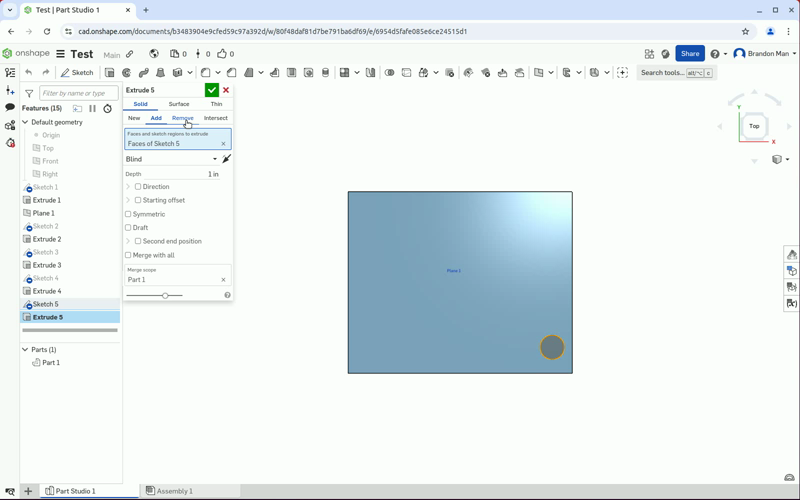
click(186, 120)
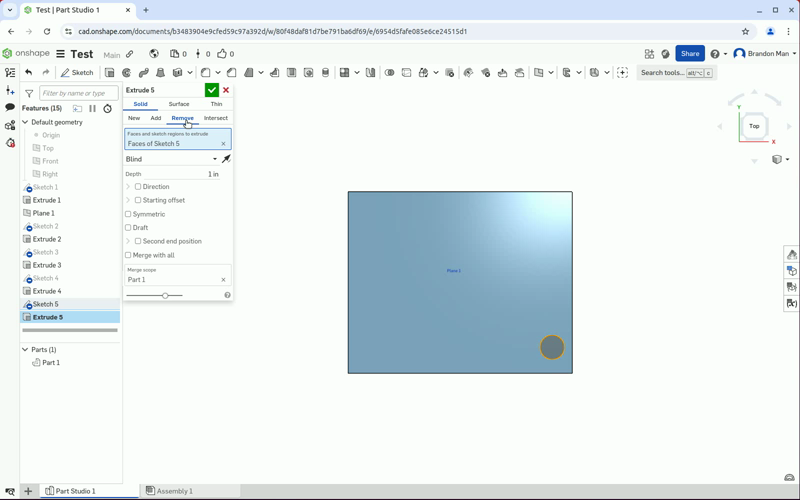
key(tab, 4)
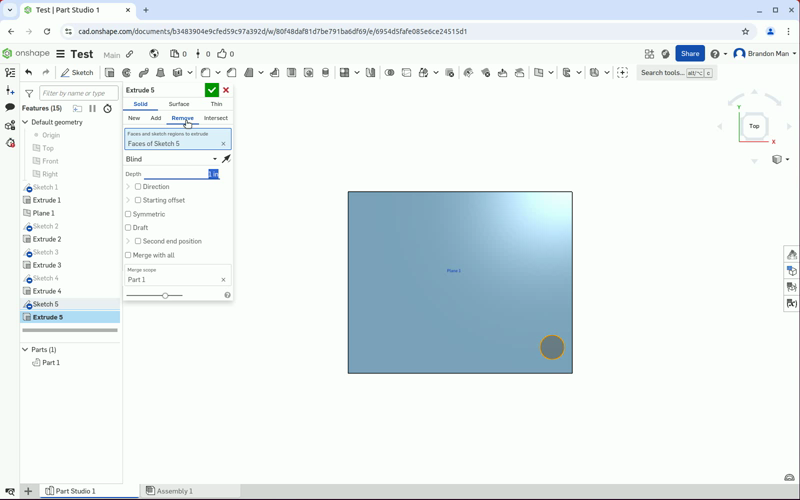
text(30.811)
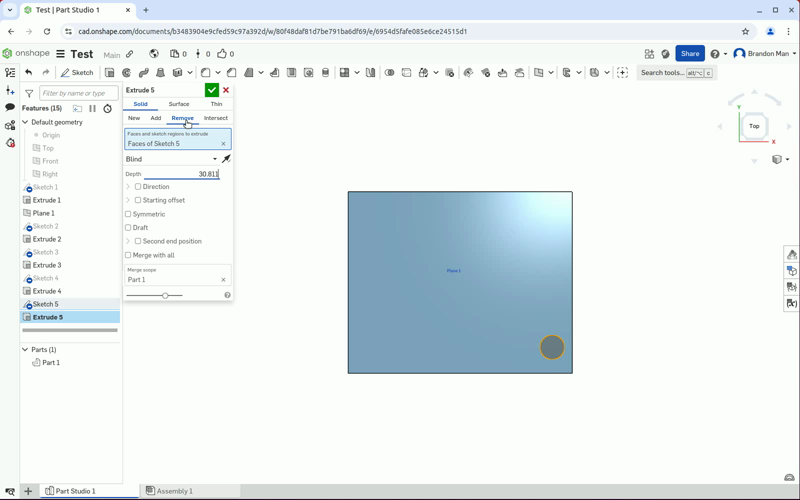
key(tab, 6)
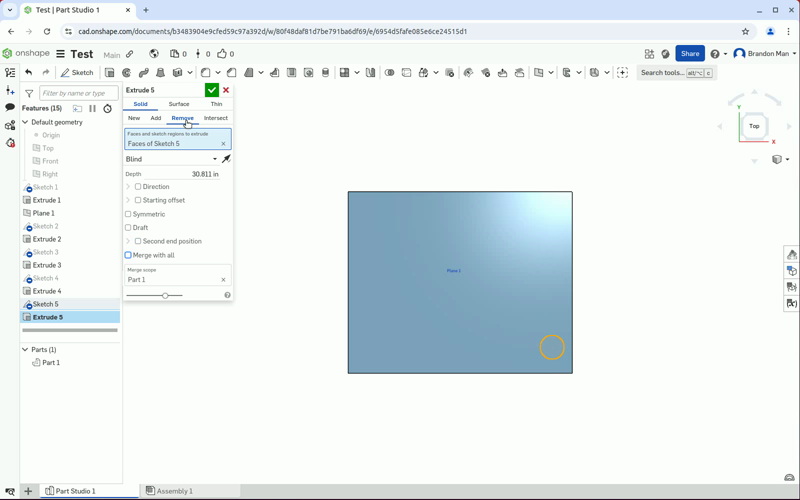
key(space)
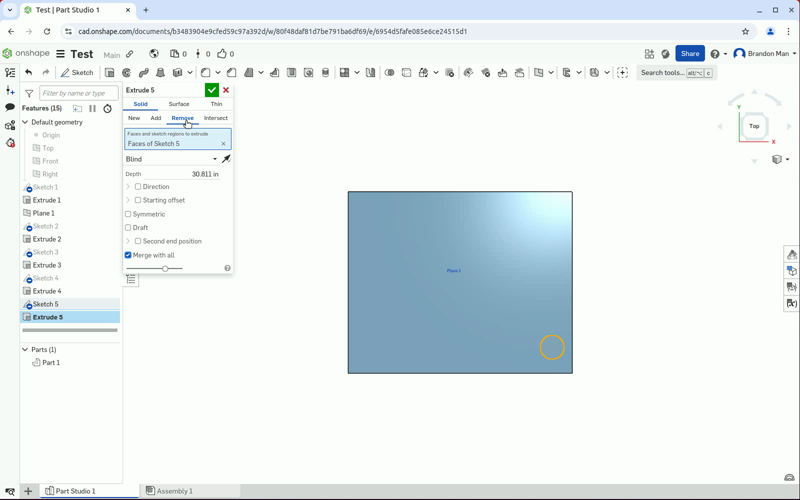
key(enter)
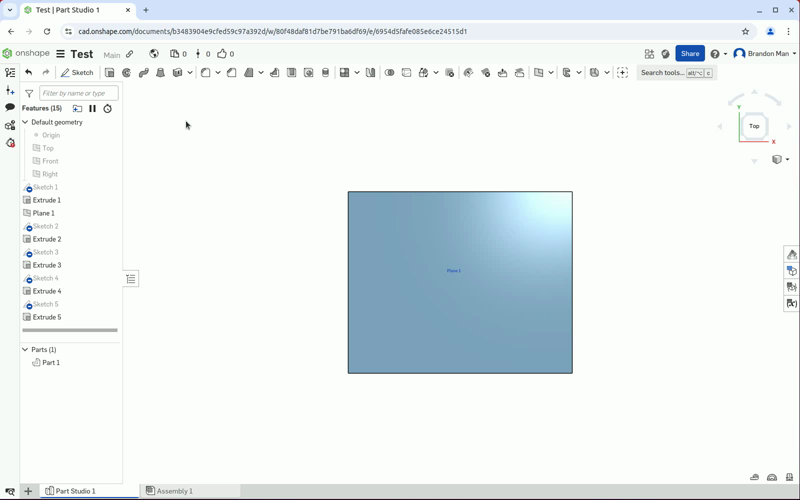
key(shift+h)
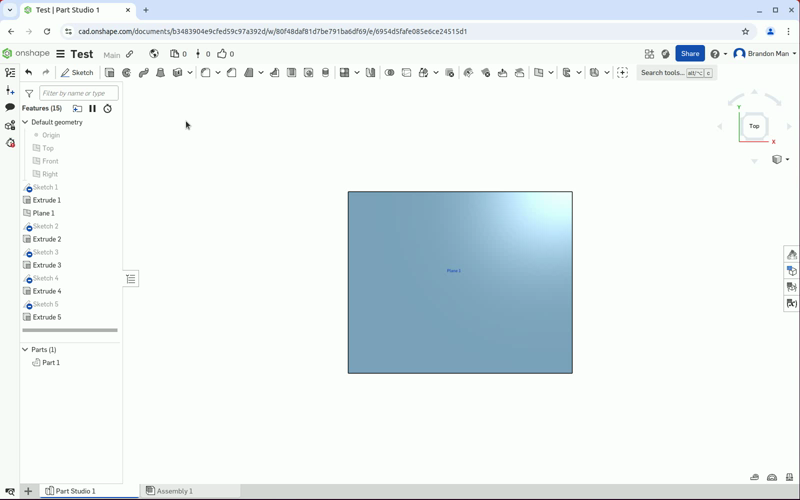
key(shift+h)
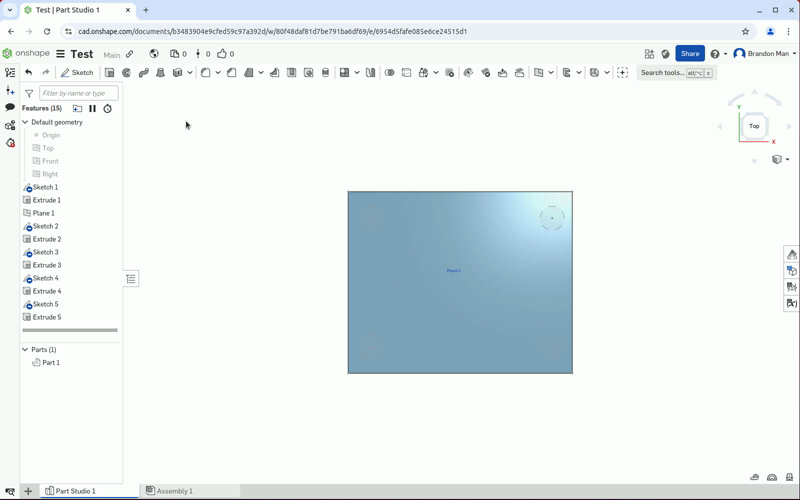
key(shift+7)
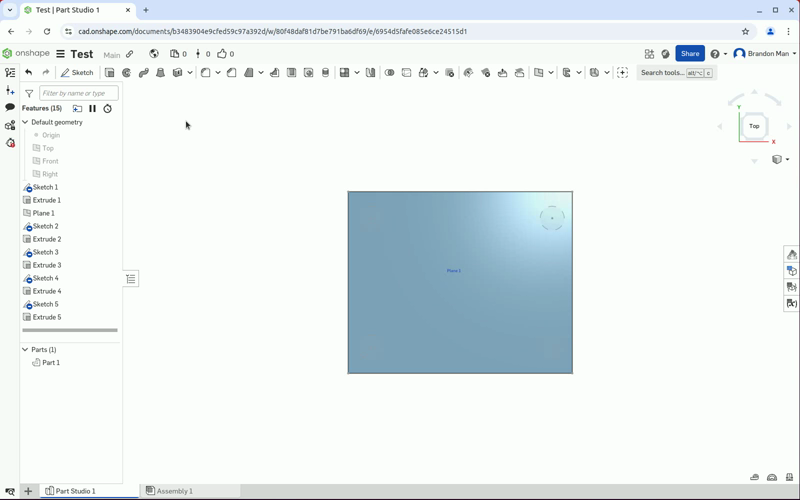
key(up, 3)
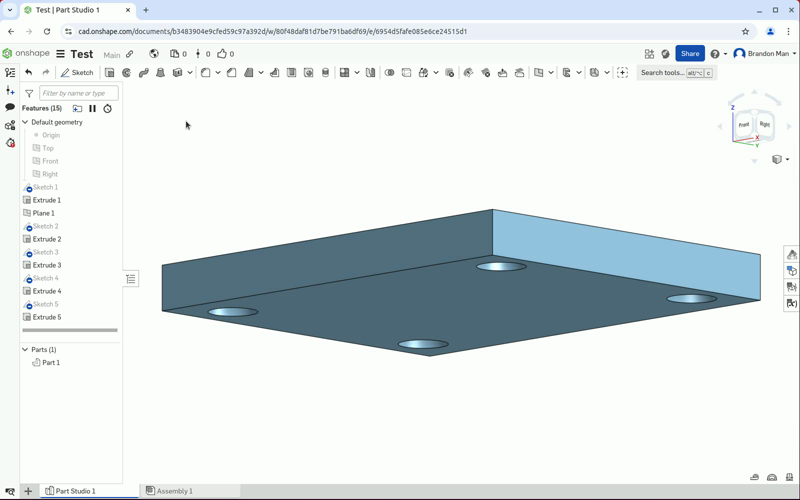
key(left, 3)
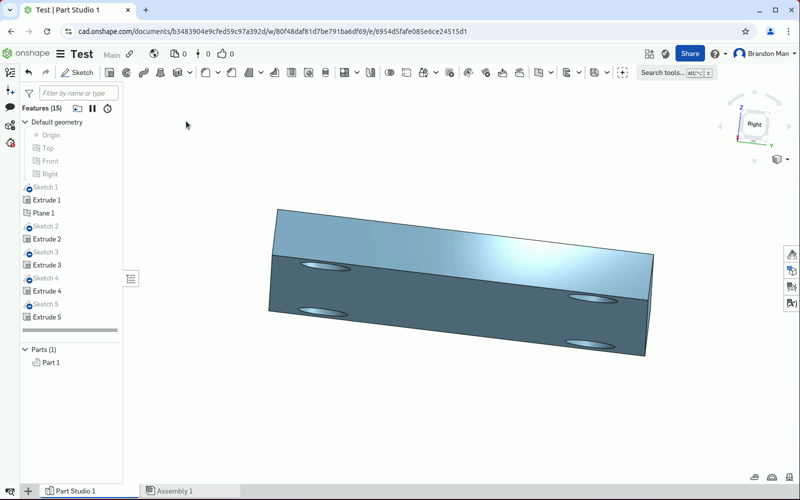
key(right, 3)
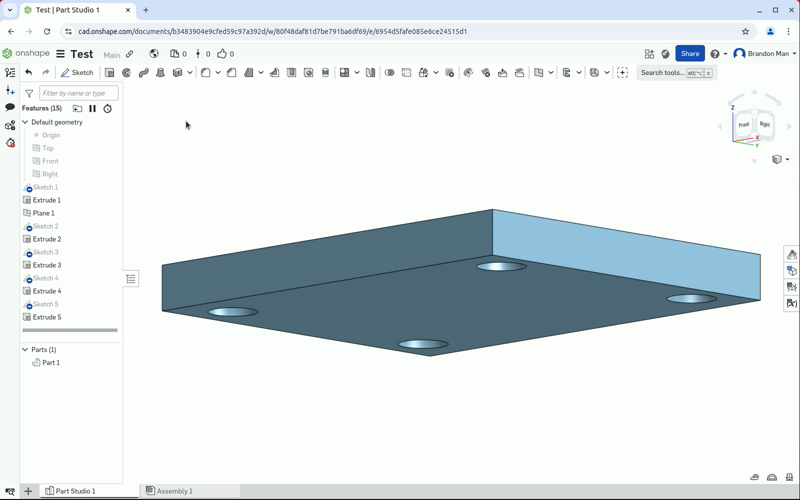
key(down, 3)
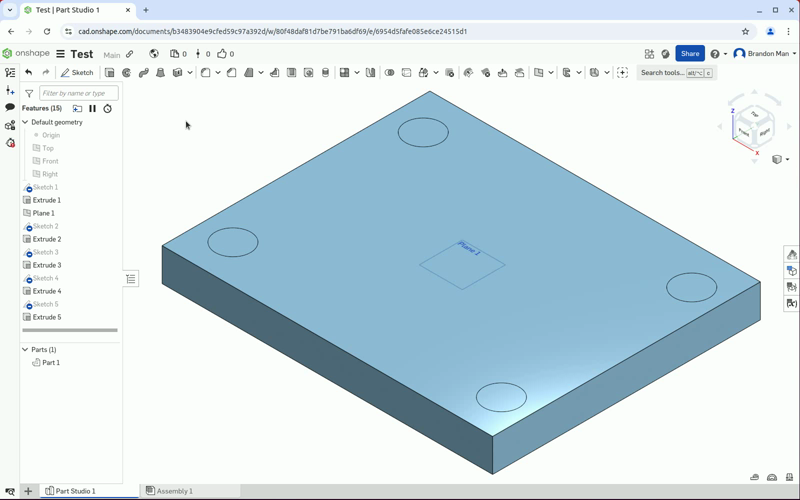
mouse_move(73, 189)
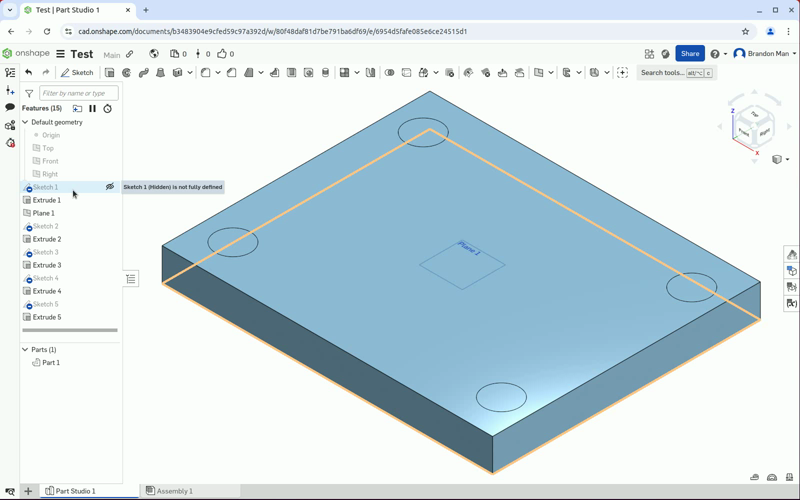
click(73, 189)